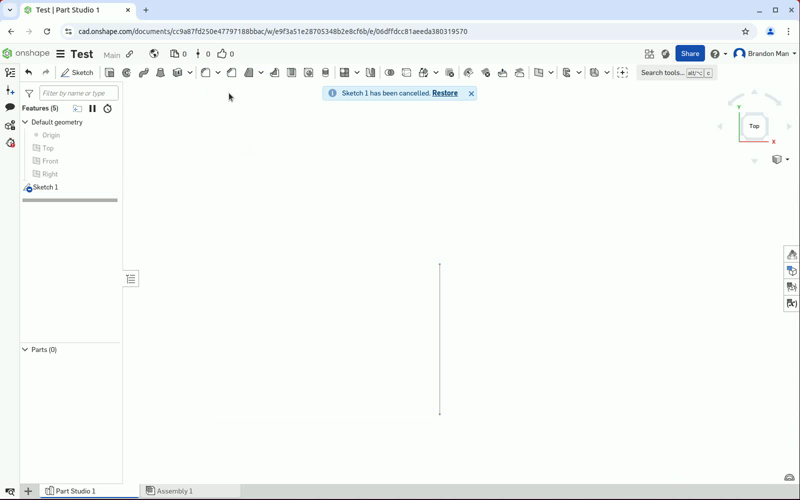
key(shift+h)
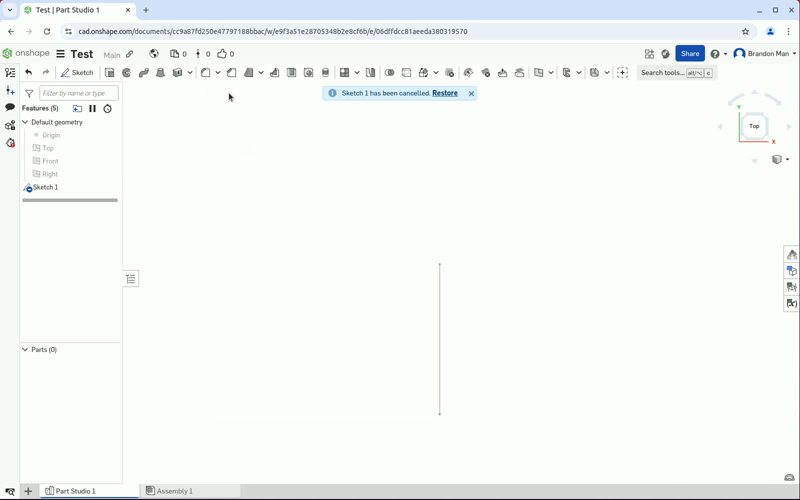
key(shift+s)
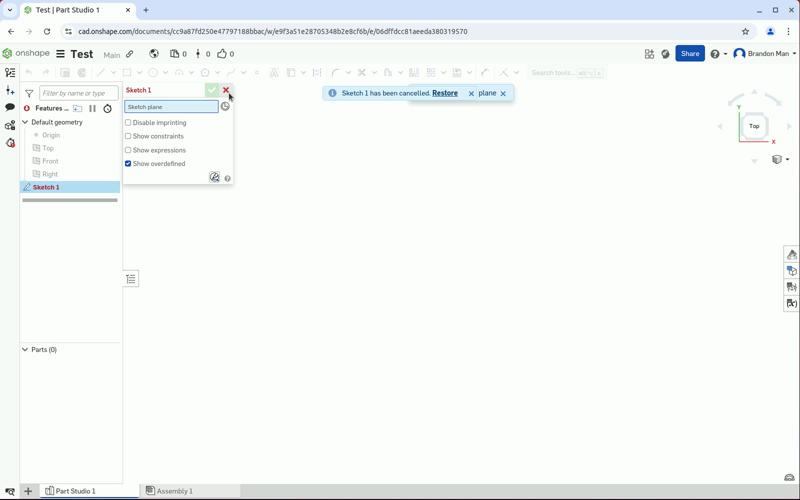
mouse_move(73, 150)
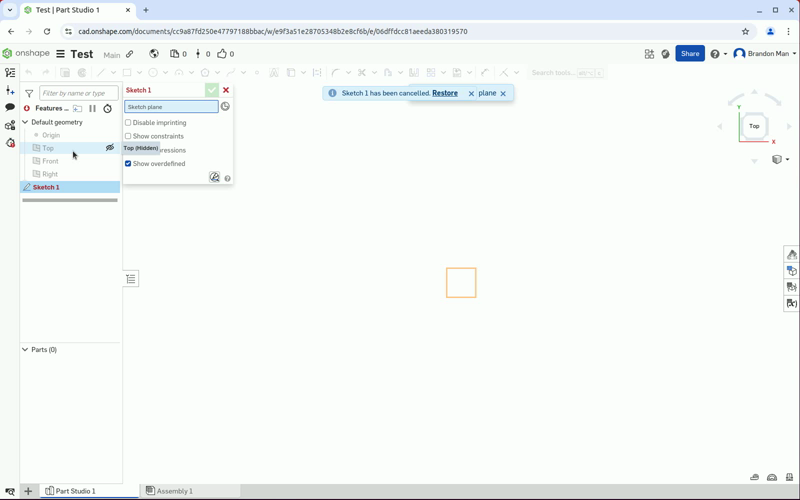
click(73, 150)
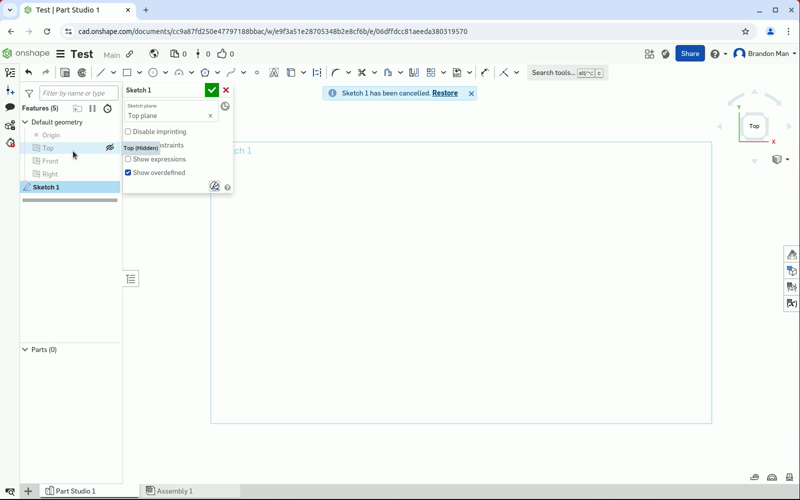
mouse_move(73, 352)
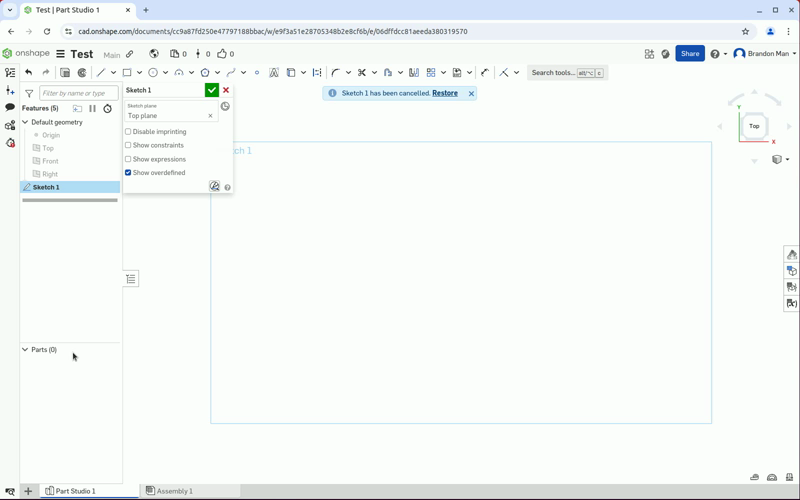
key(y)
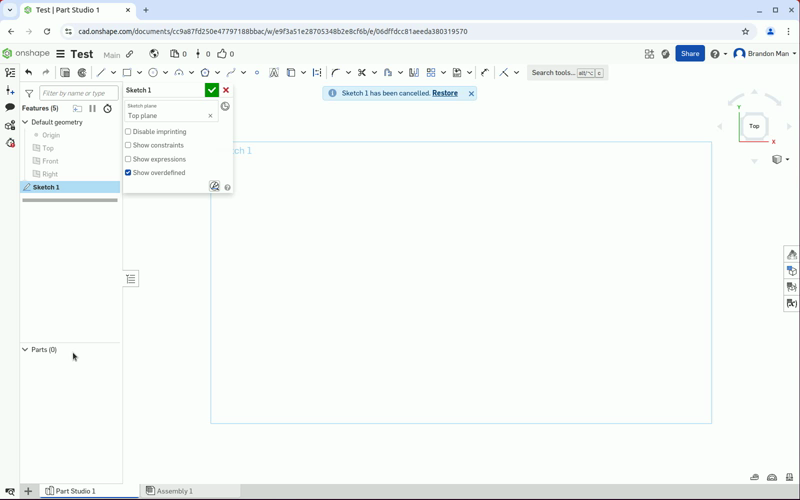
key(l)
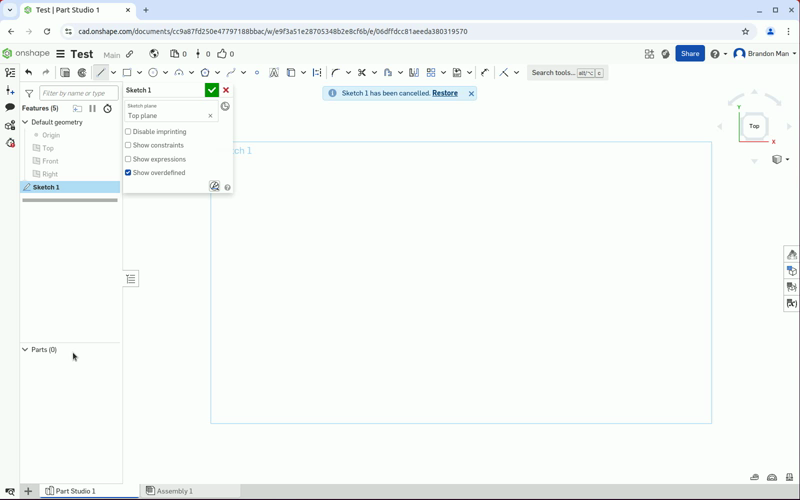
key_down(shift)
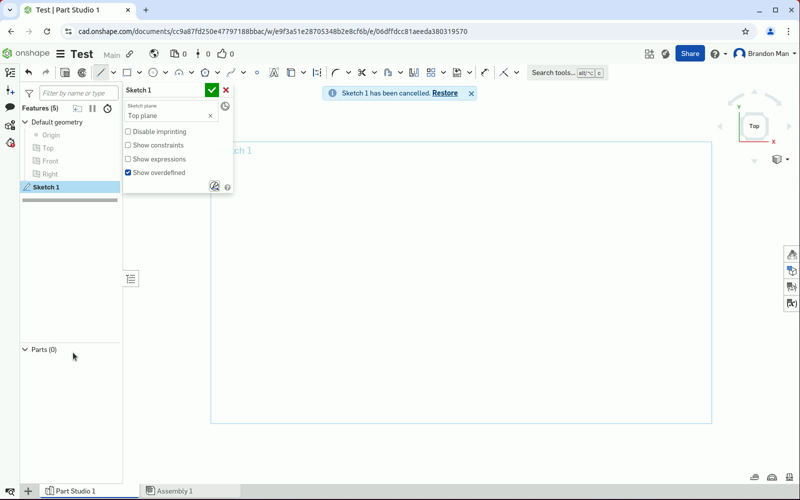
mouse_move(352, 346)
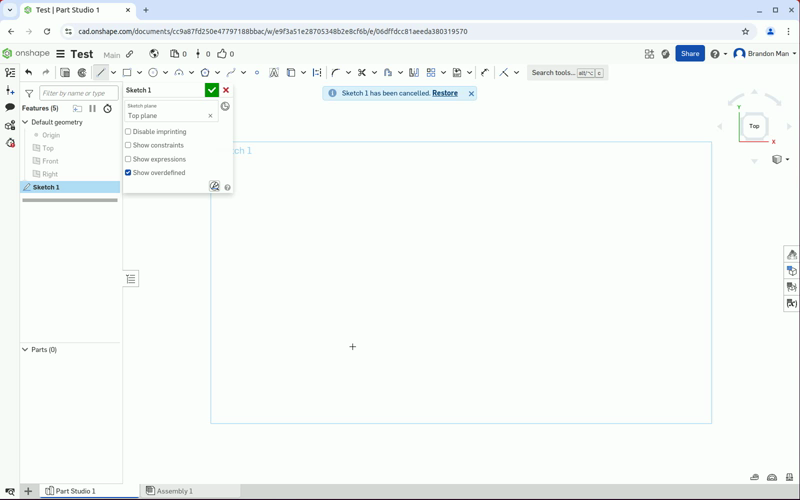
click(352, 346)
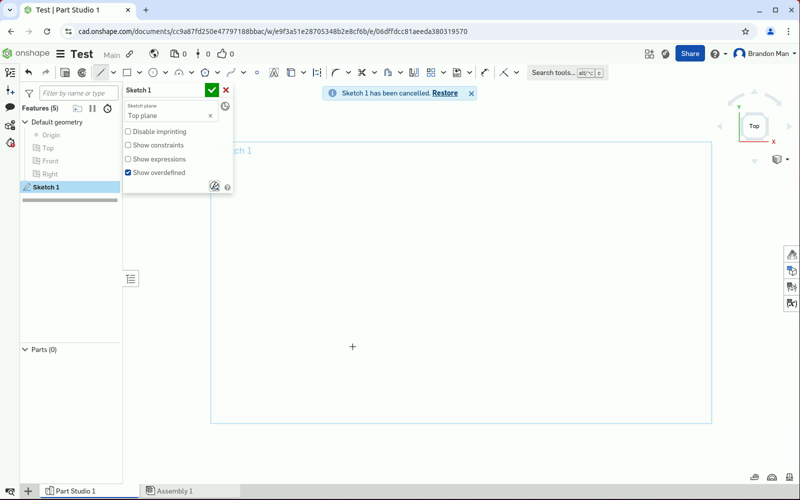
key_up(shift)
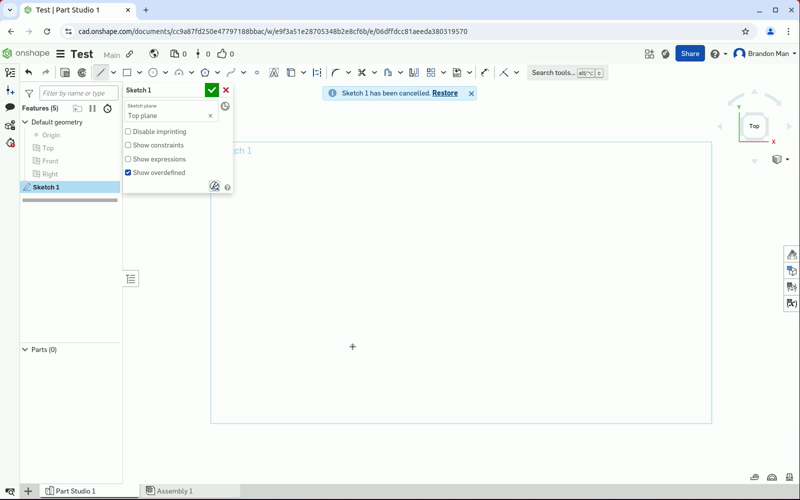
key_down(shift)
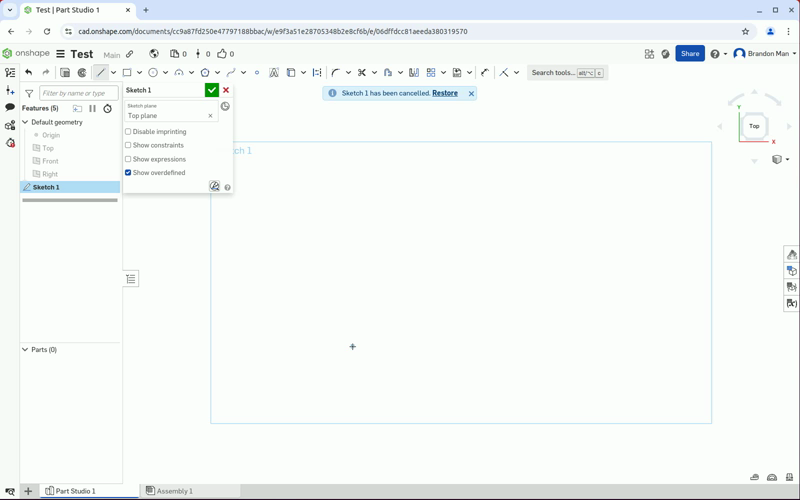
mouse_move(456, 346)
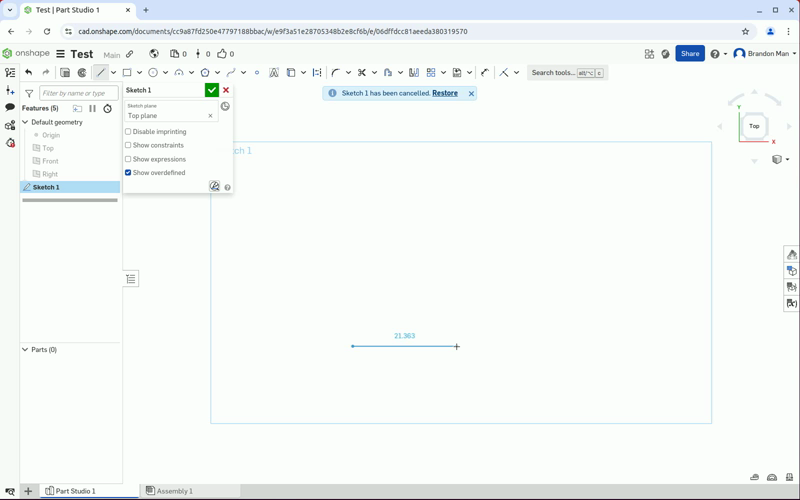
click(456, 346)
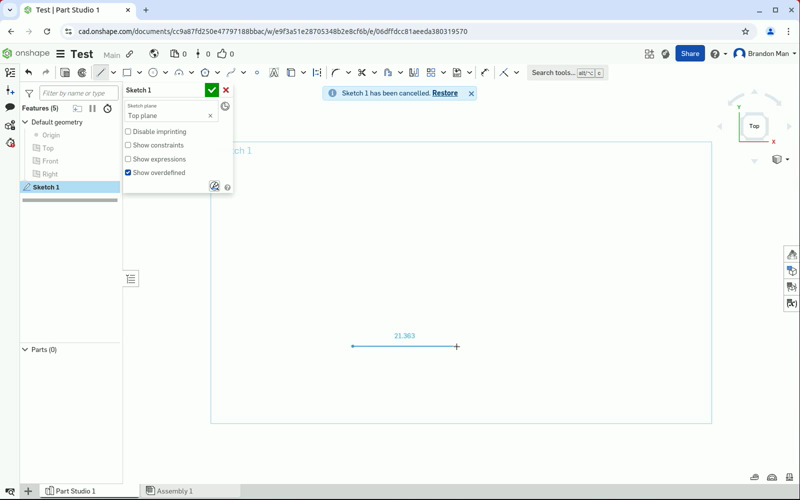
key_up(shift)
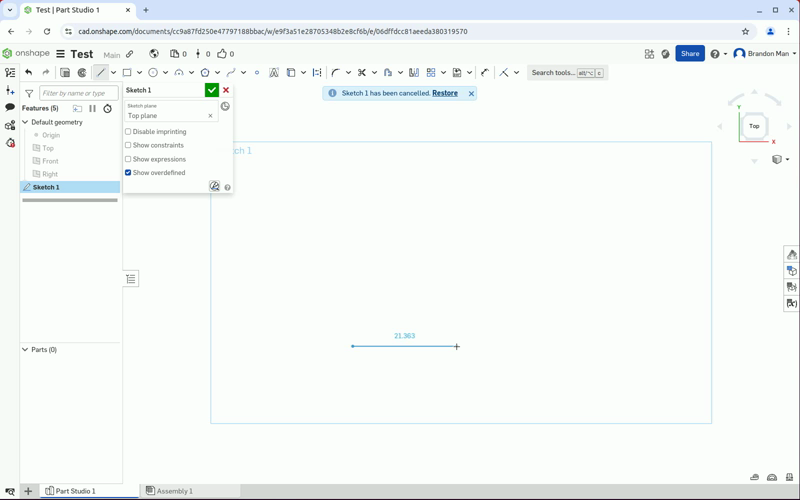
key_down(shift)
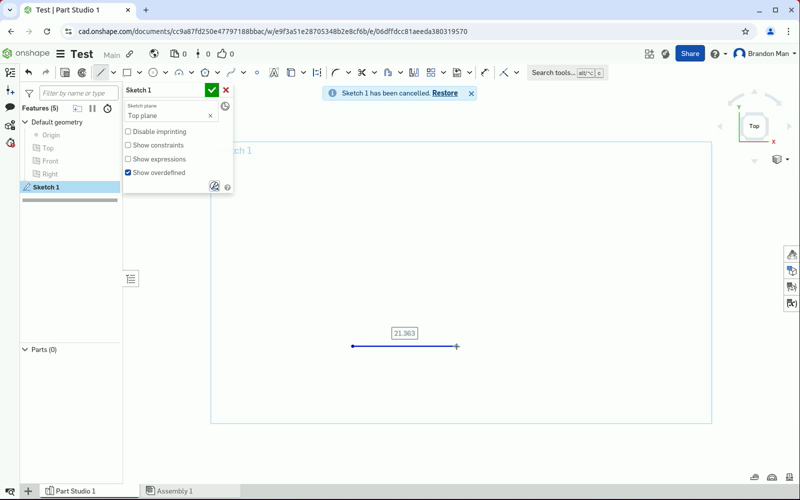
mouse_move(558, 346)
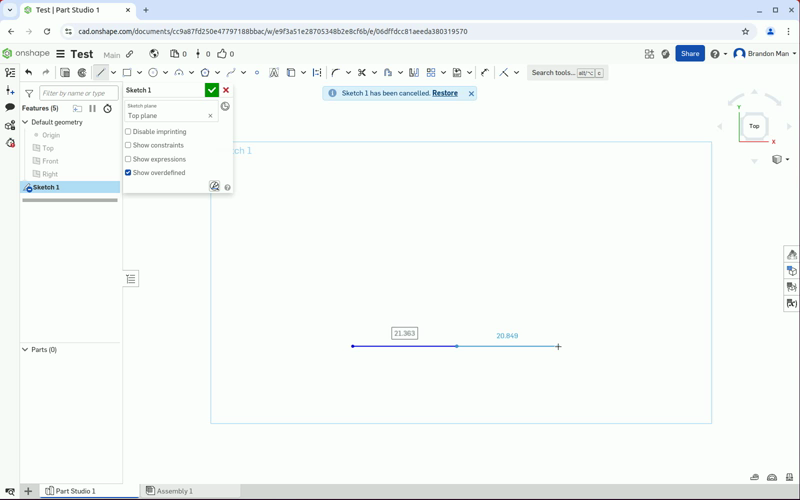
click(558, 346)
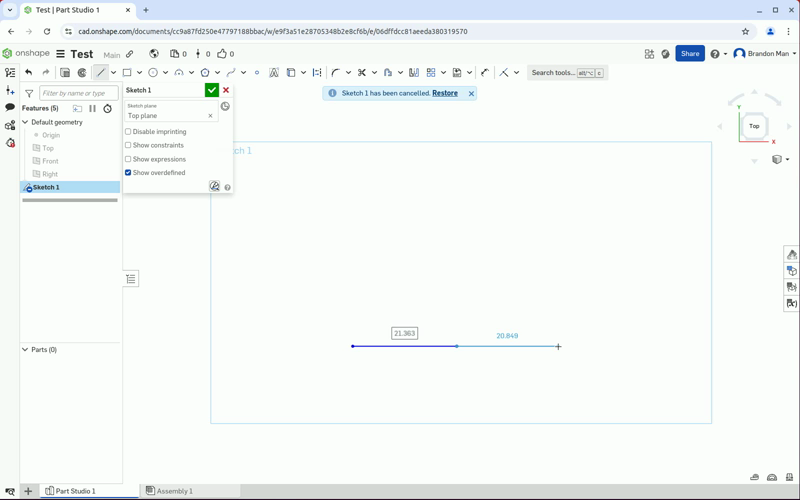
key_up(shift)
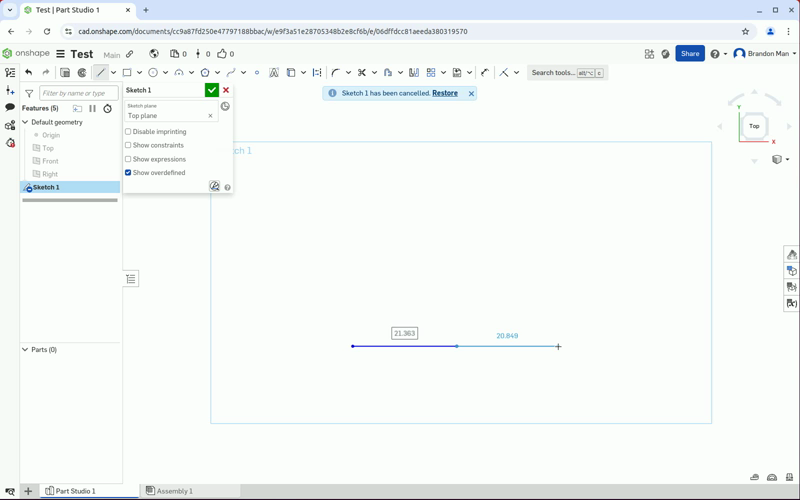
key_down(shift)
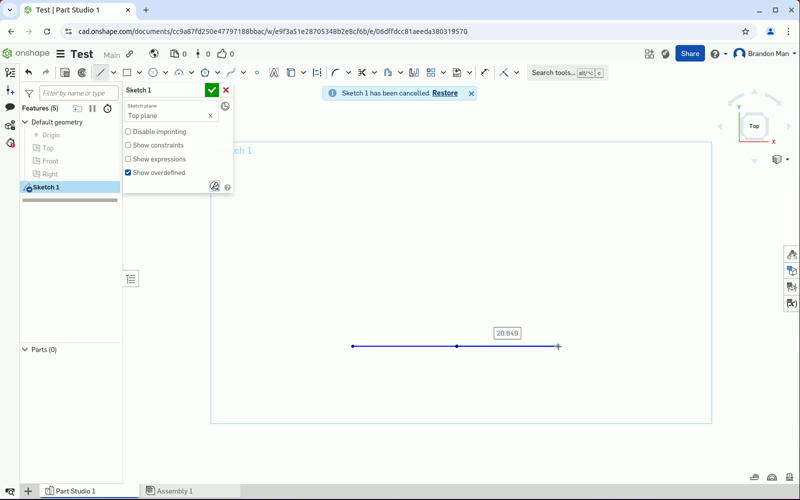
mouse_move(558, 220)
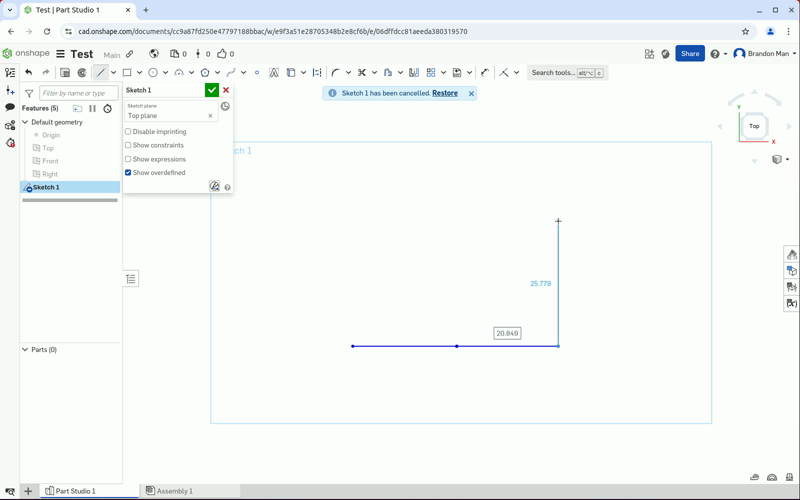
click(558, 220)
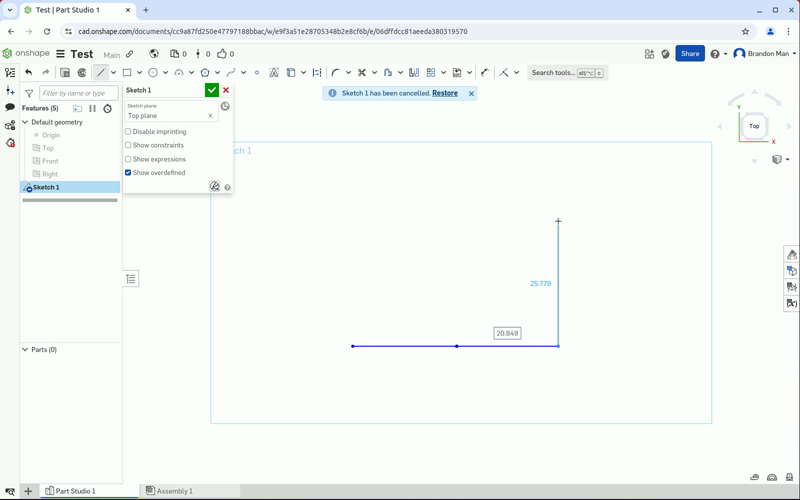
key_up(shift)
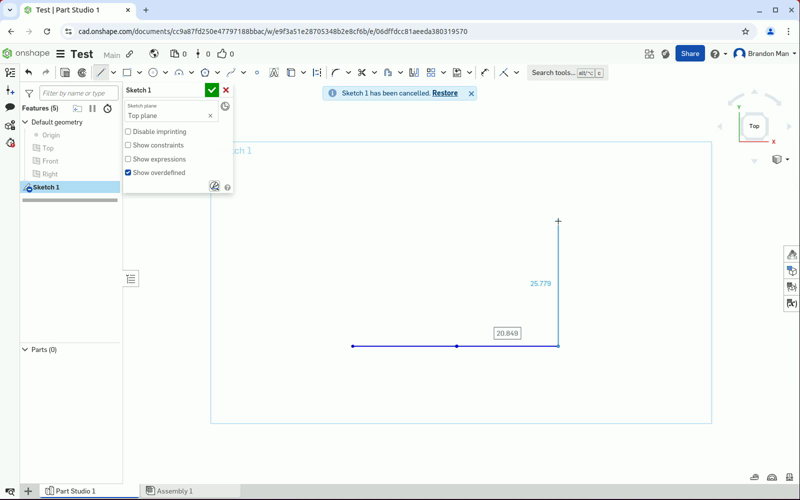
key_down(shift)
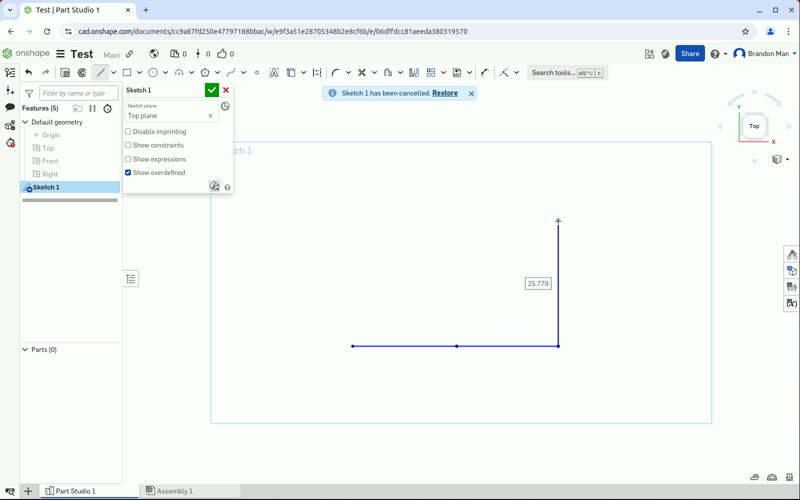
mouse_move(352, 220)
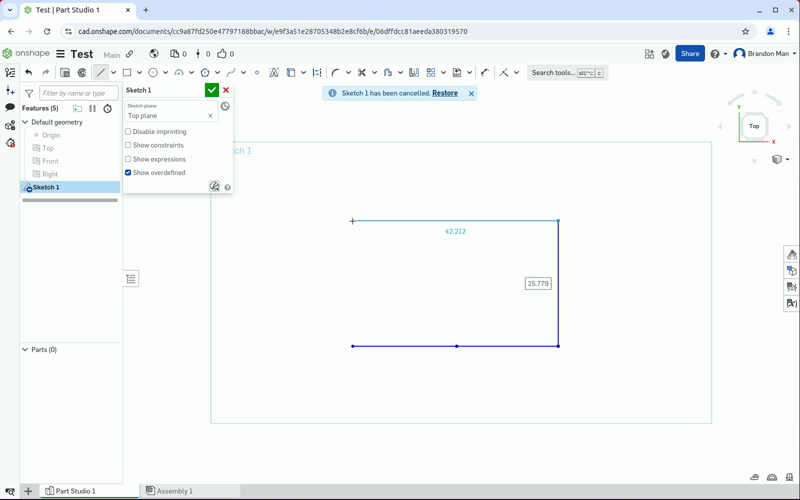
click(352, 220)
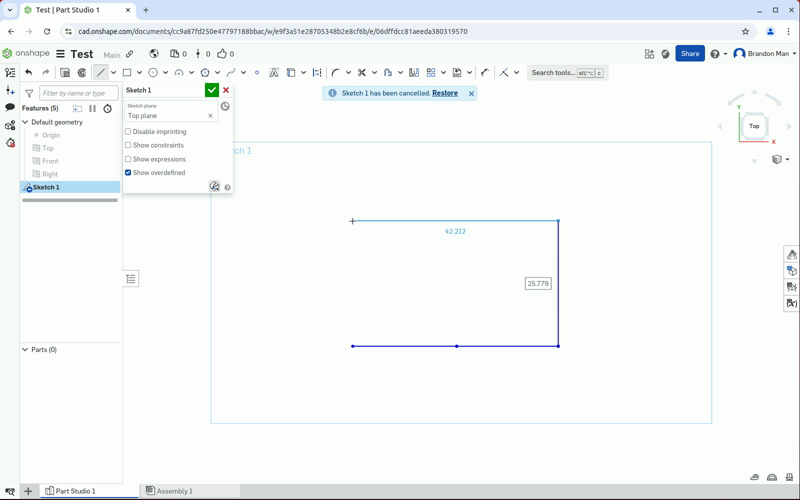
key_up(shift)
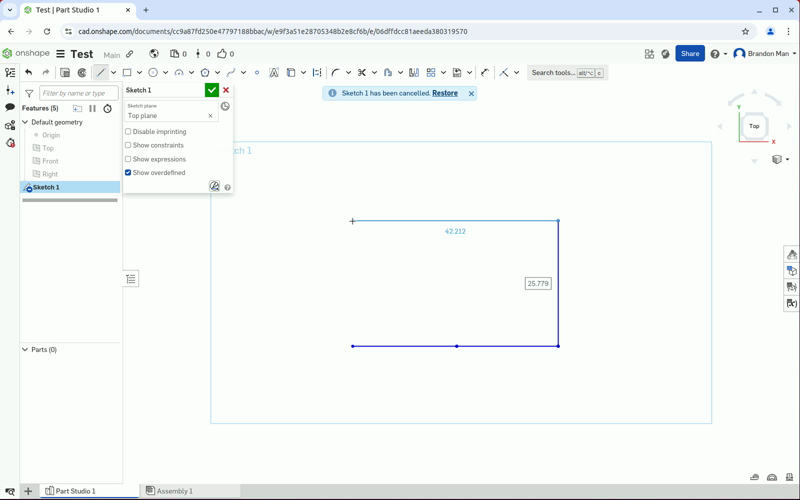
key_down(shift)
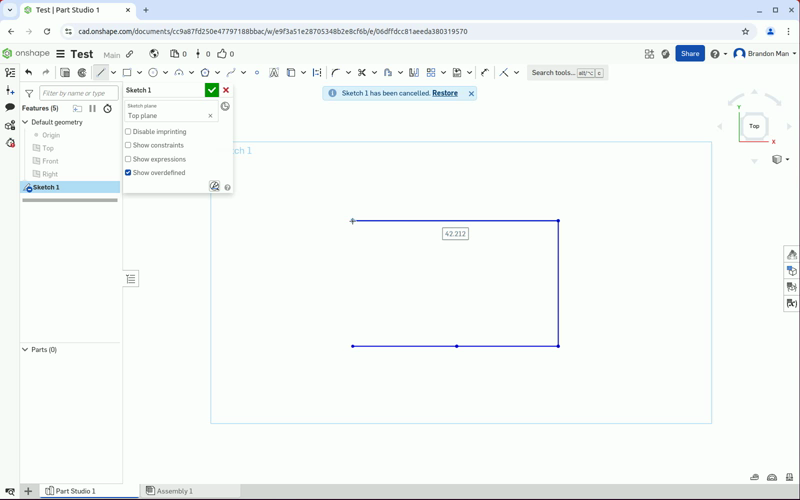
mouse_move(382, 220)
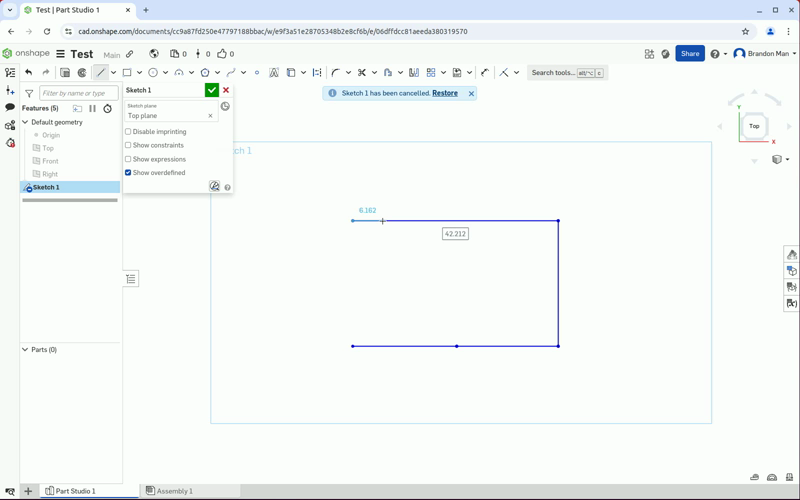
mouse_move(352, 261)
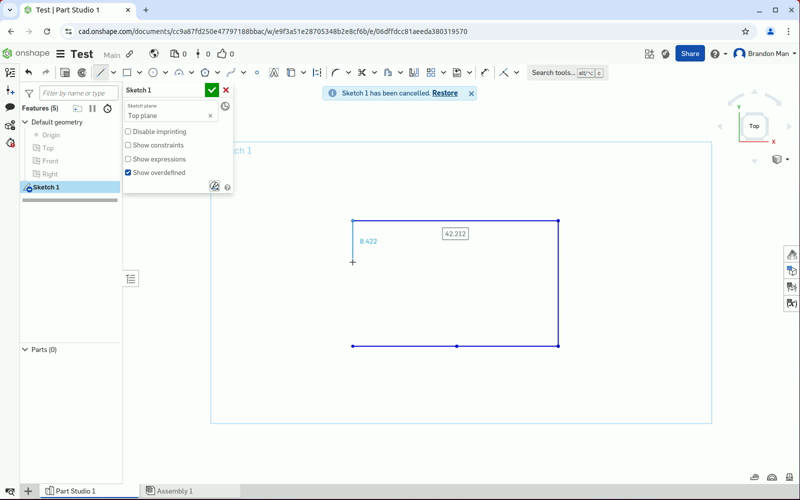
click(352, 261)
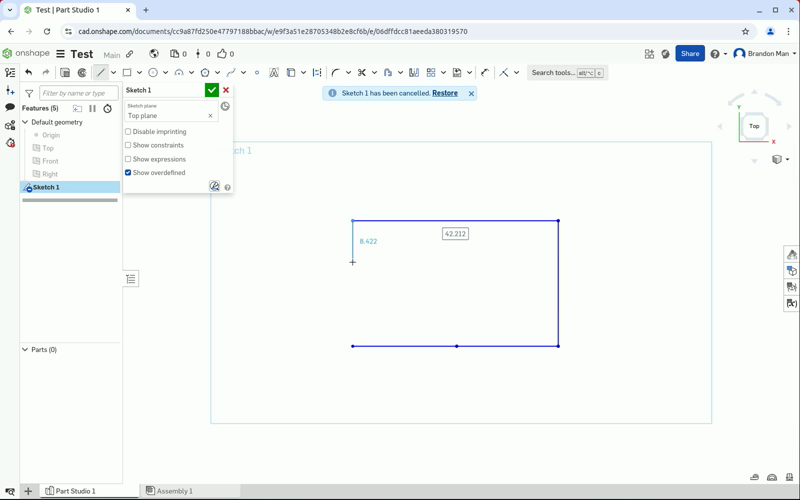
key_up(shift)
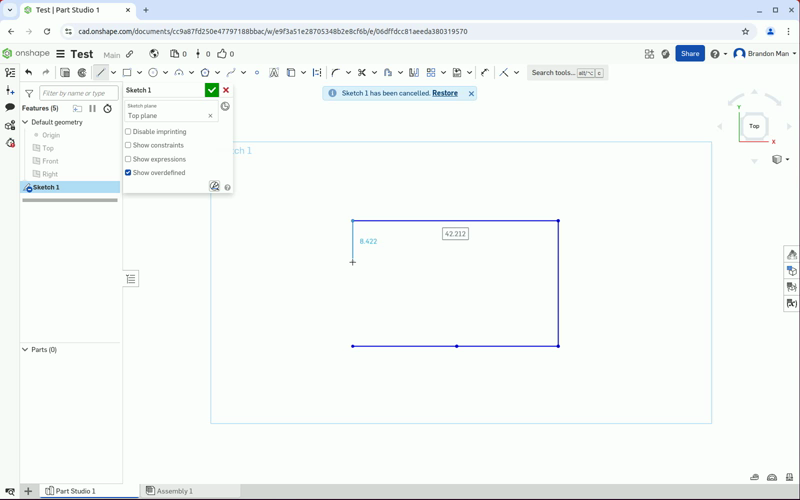
key_down(shift)
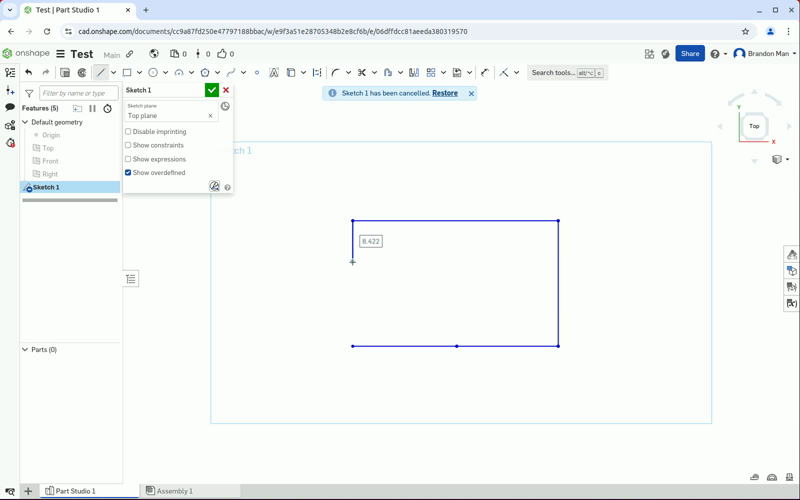
mouse_move(382, 261)
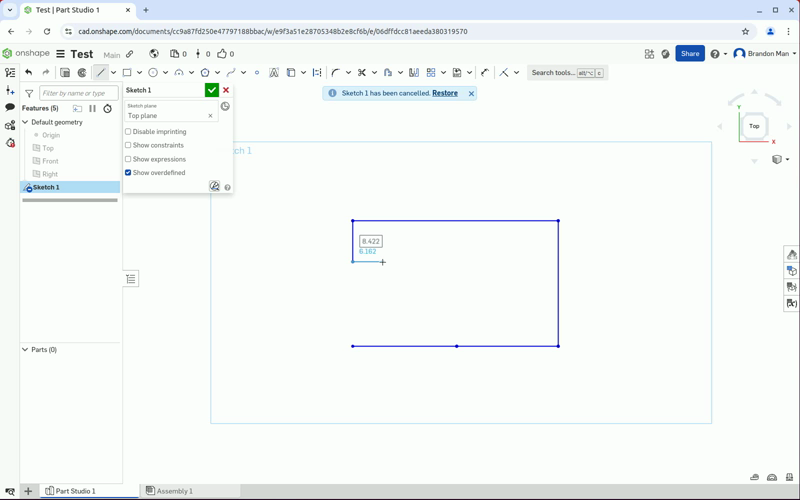
mouse_move(352, 283)
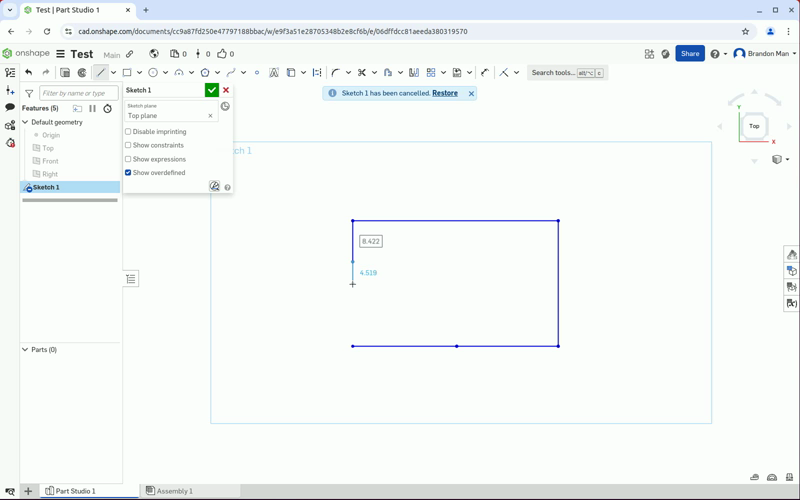
click(352, 283)
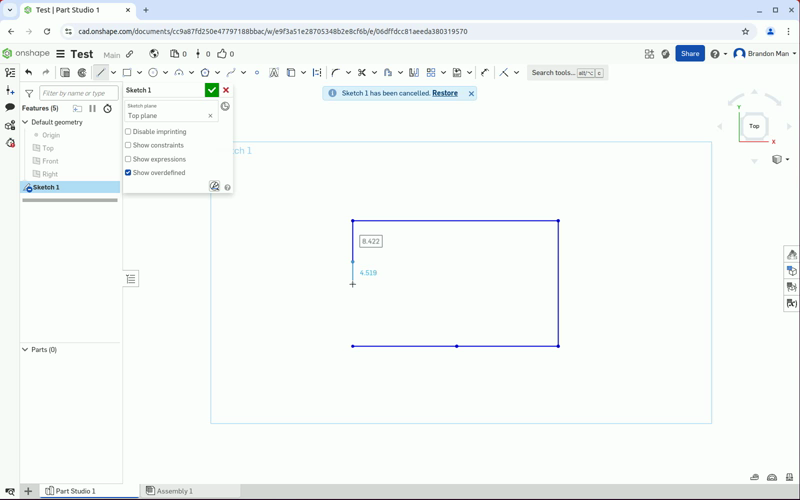
key_up(shift)
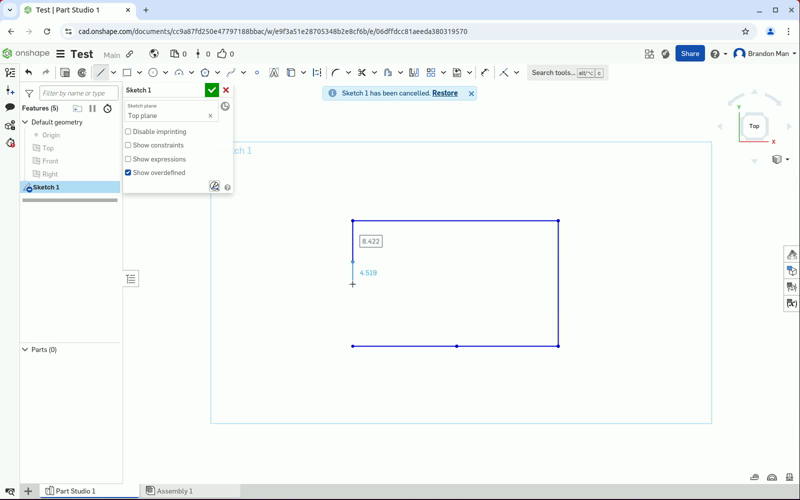
key_down(shift)
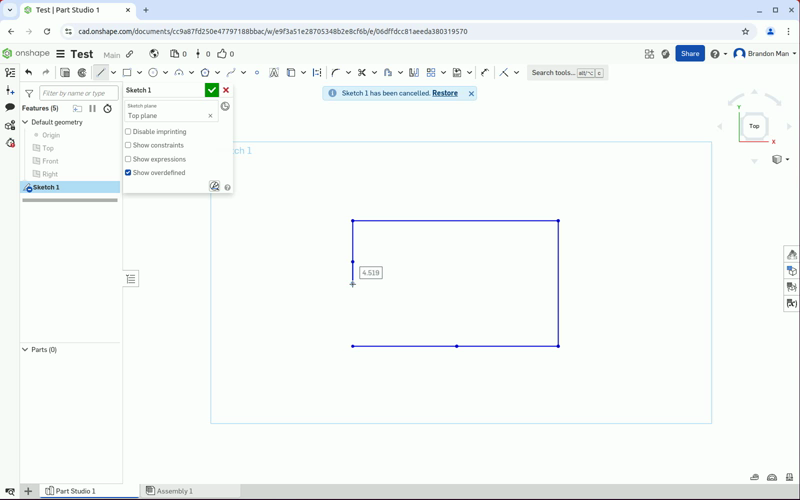
mouse_move(382, 283)
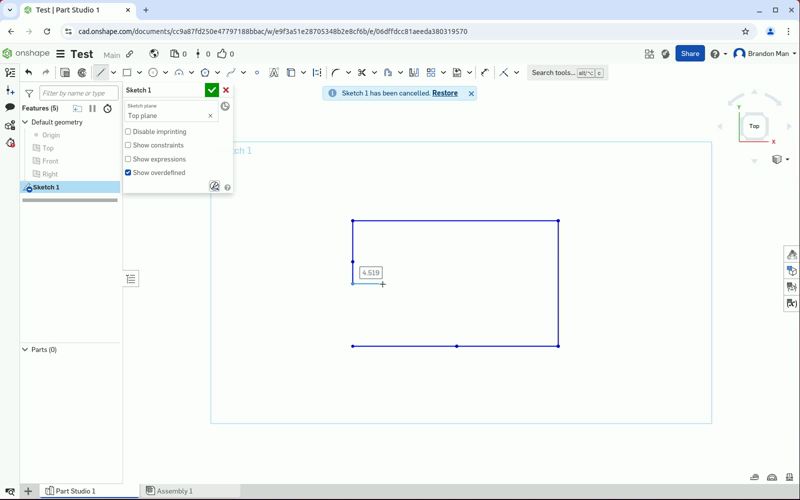
mouse_move(352, 305)
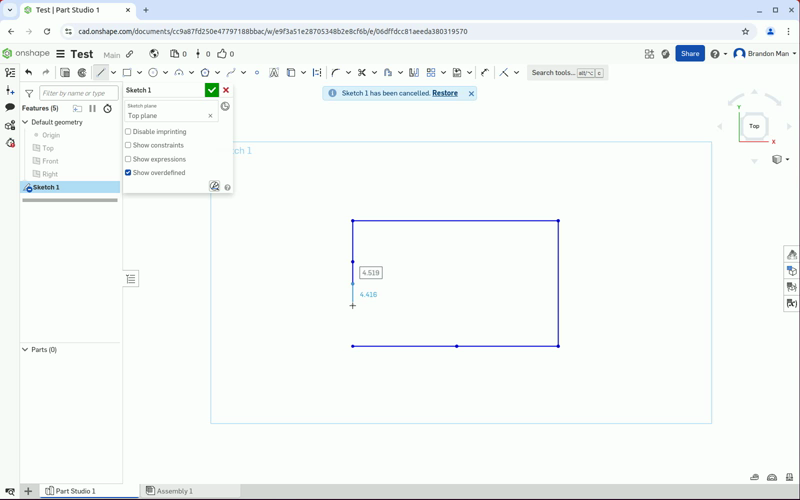
click(352, 305)
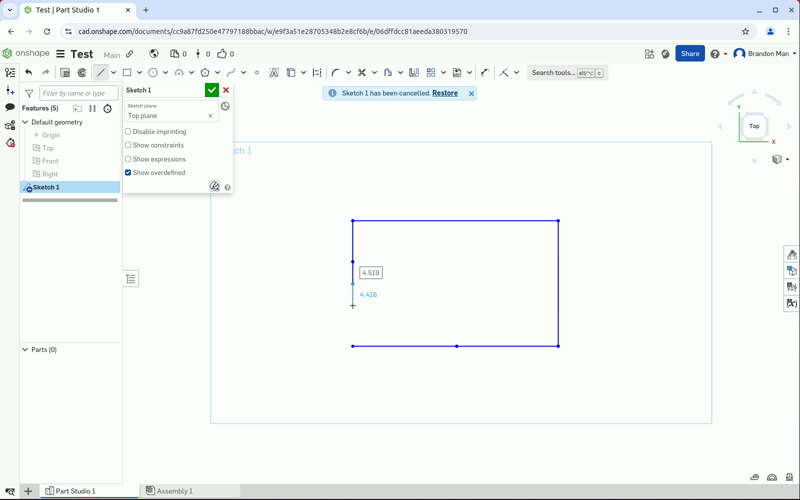
key_up(shift)
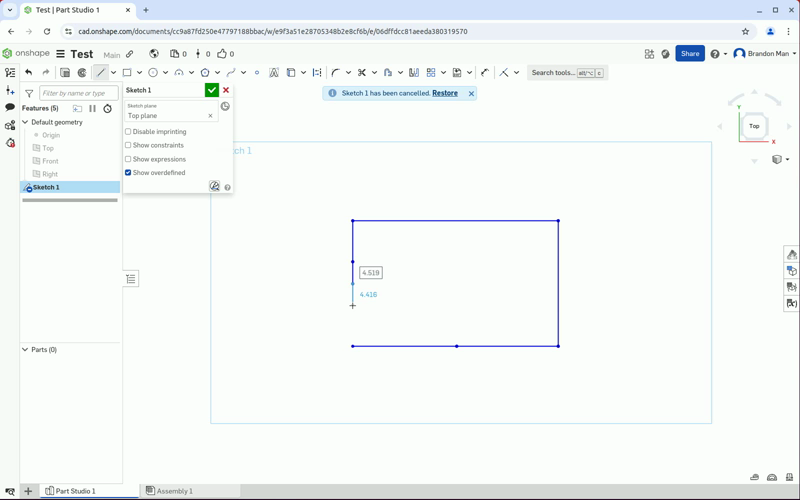
mouse_move(382, 305)
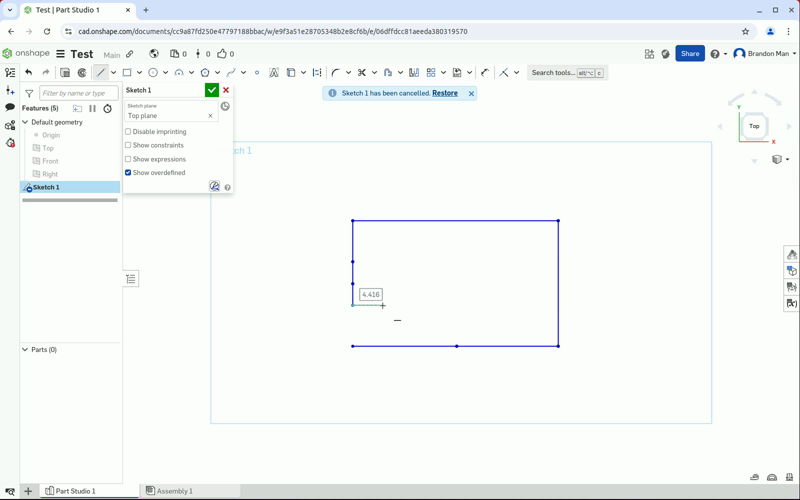
key_down(shift)
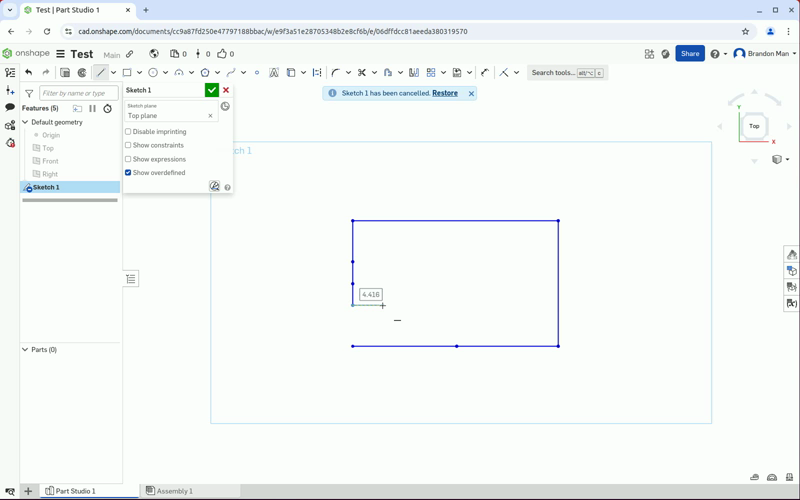
mouse_move(352, 346)
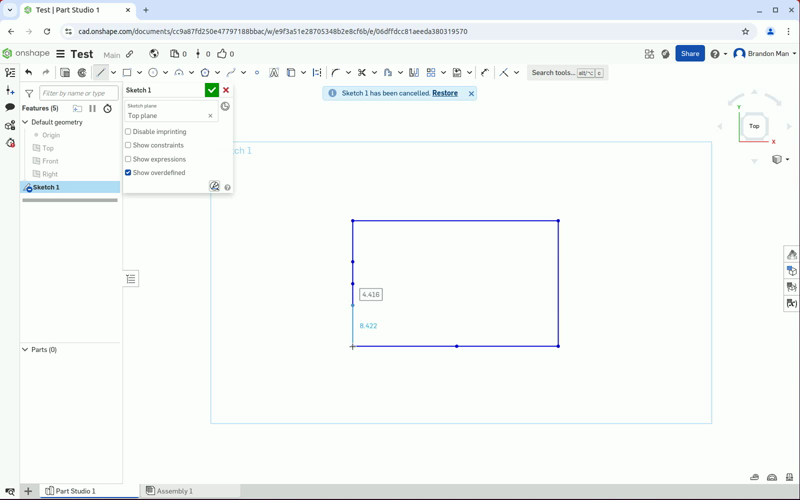
key_up(shift)
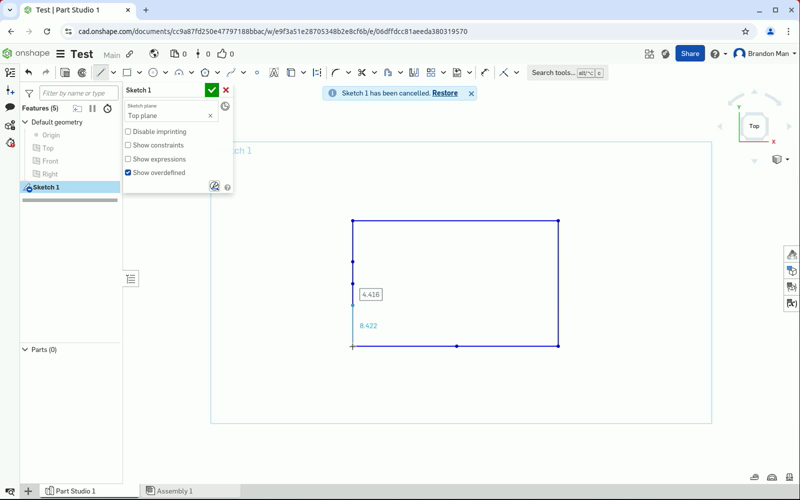
click(352, 346)
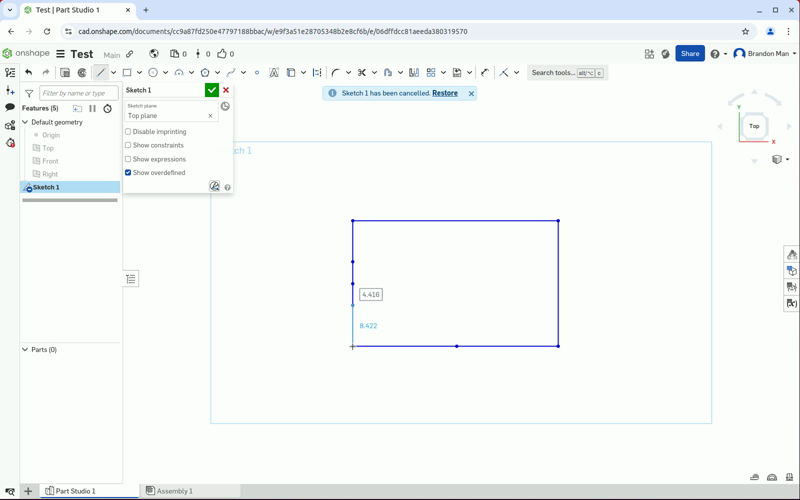
key(esc)
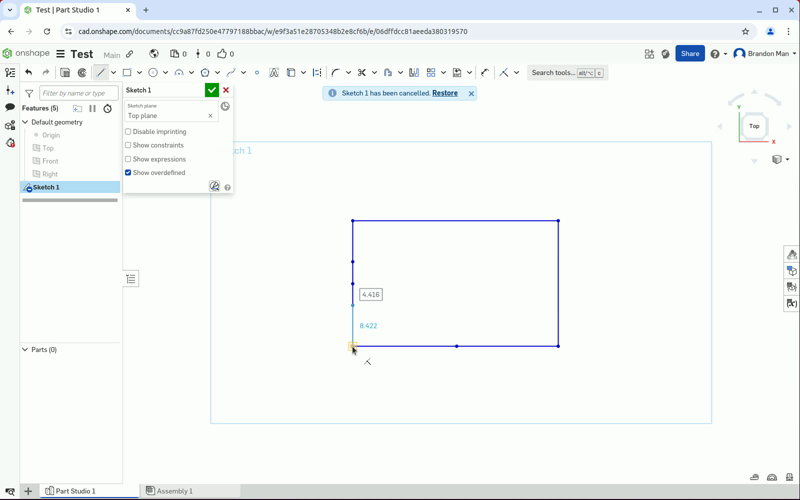
mouse_move(381, 239)
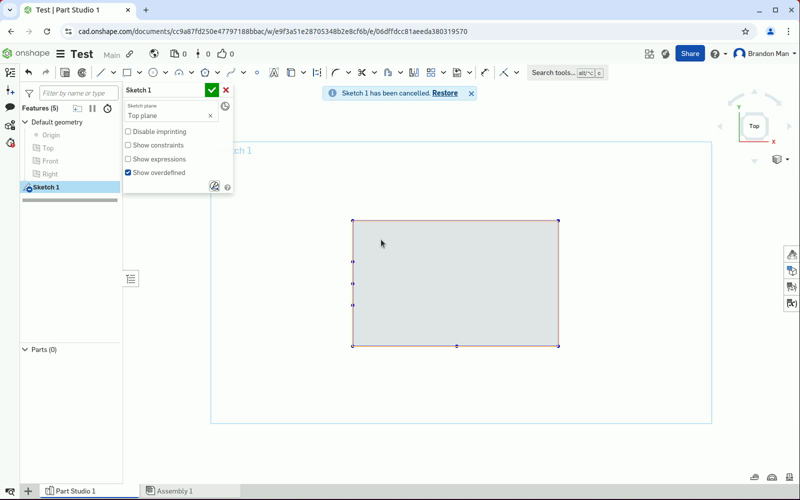
click(381, 239)
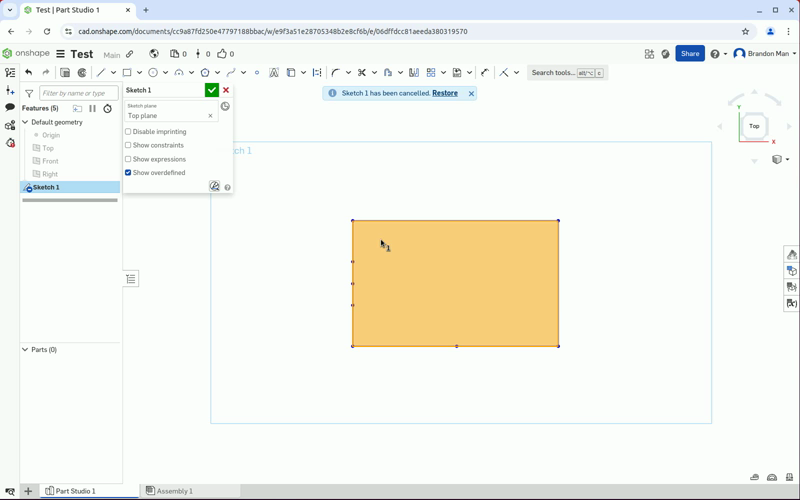
mouse_move(73, 352)
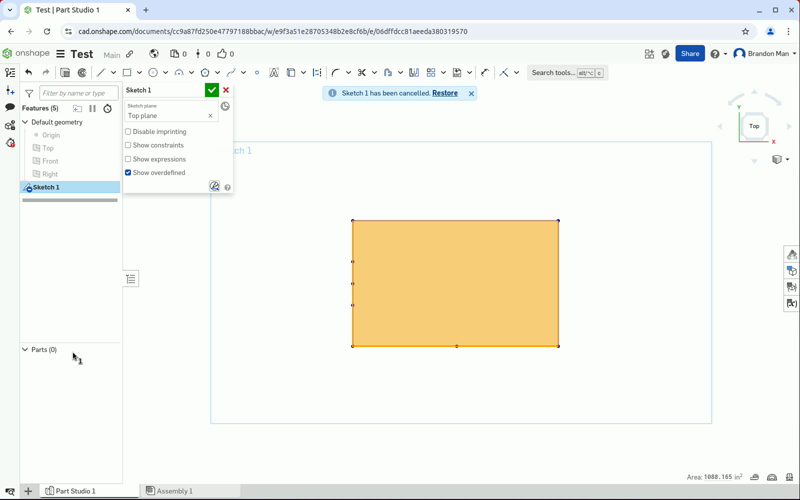
key(shift+y)
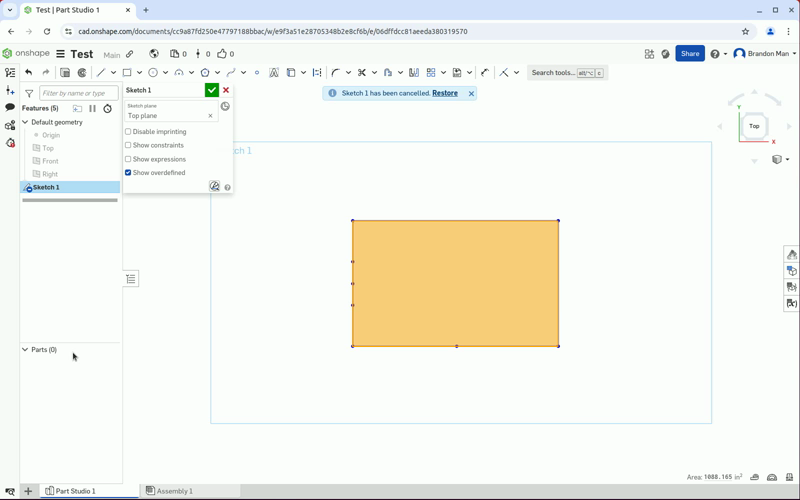
key(shift+e)
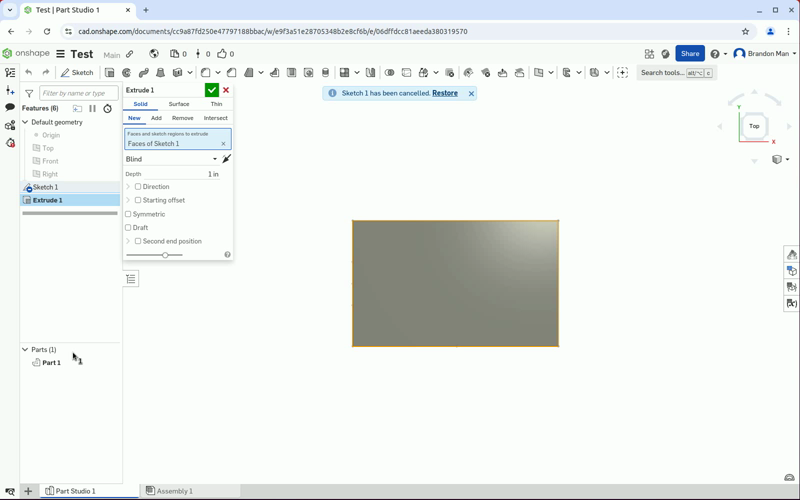
mouse_move(143, 106)
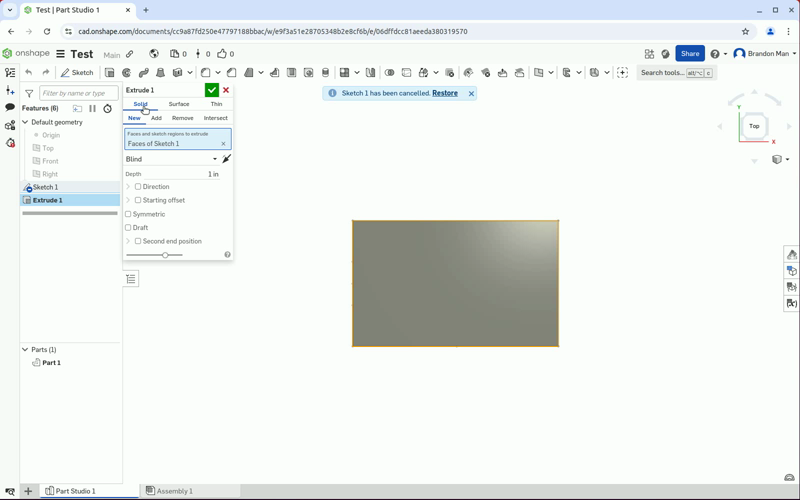
click(143, 106)
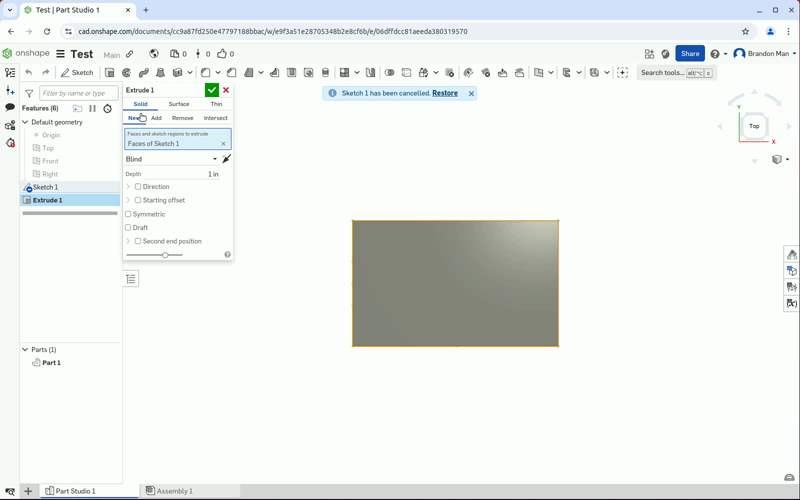
mouse_move(137, 120)
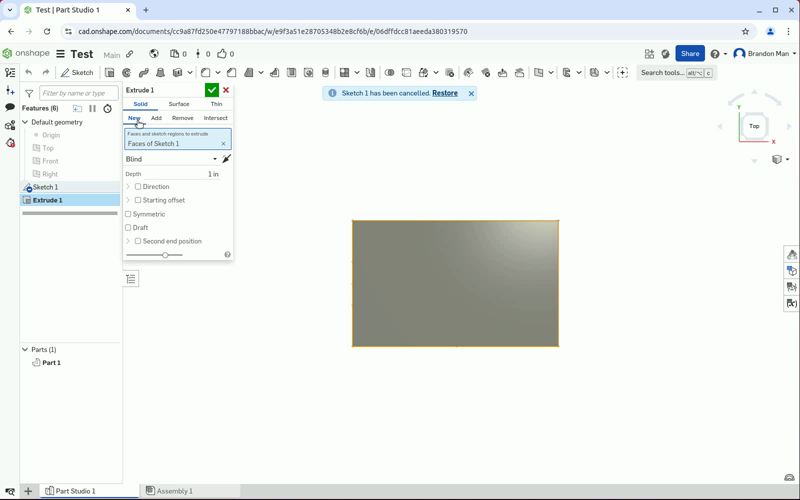
click(137, 120)
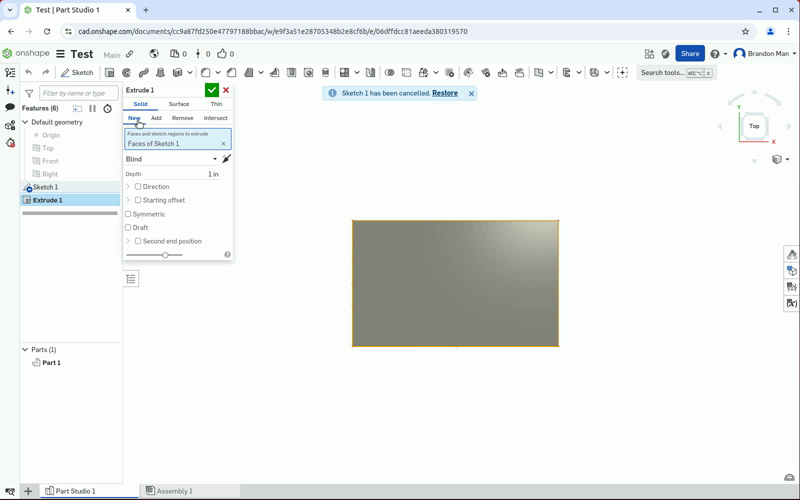
key(tab, 4)
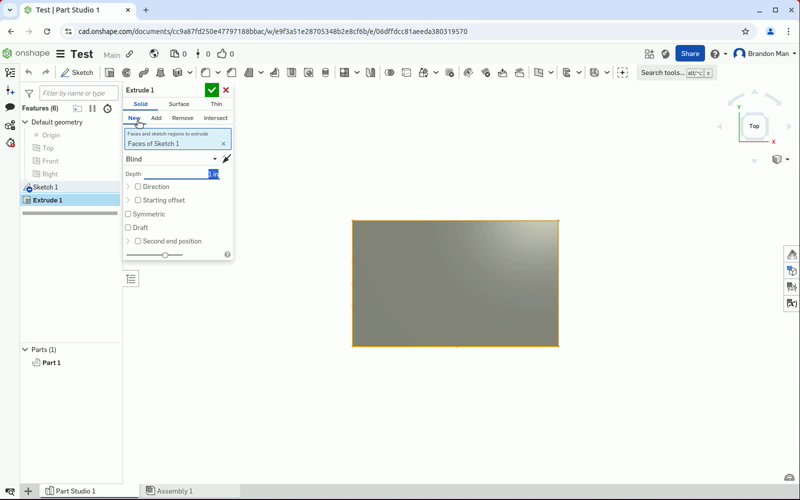
text(0.963)
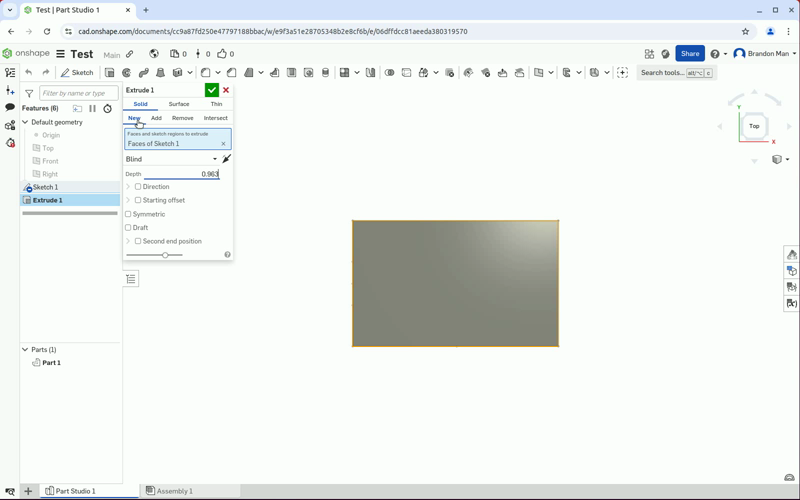
key(enter)
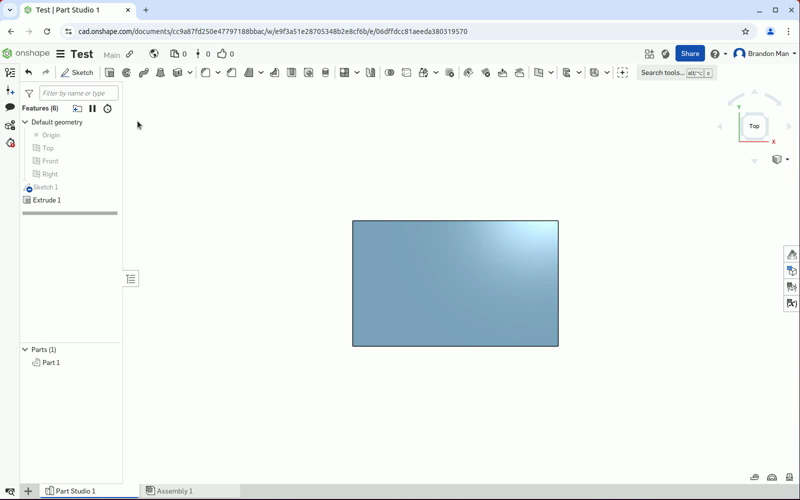
key(shift+h)
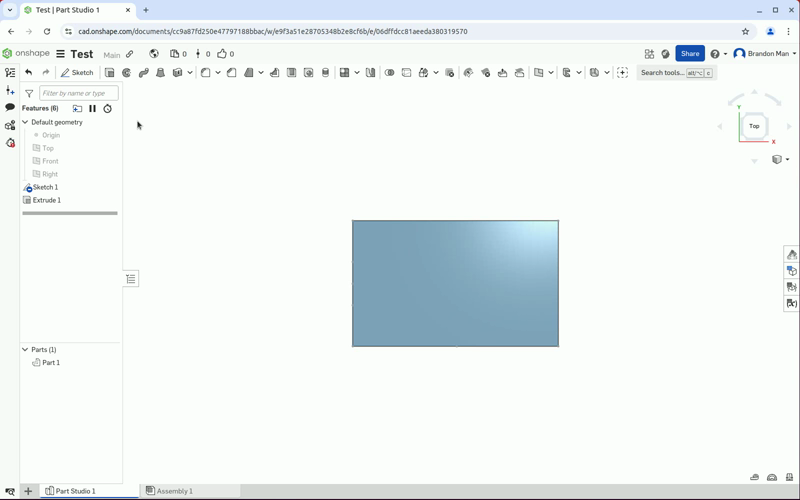
key(shift+h)
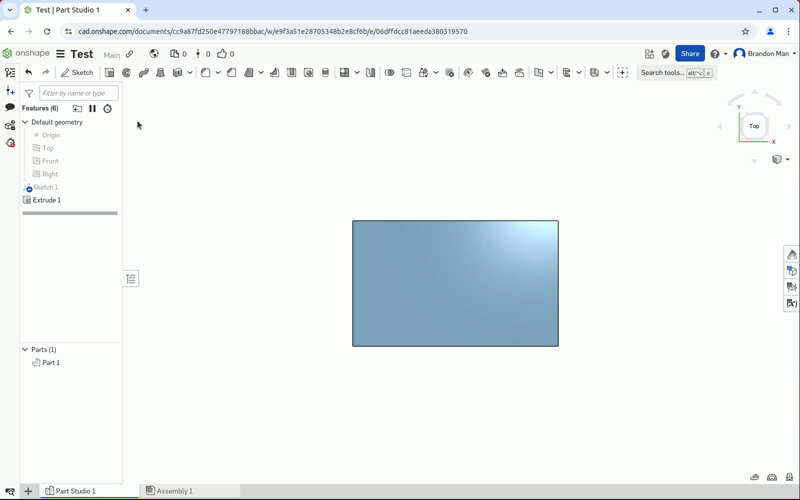
mouse_move(73, 189)
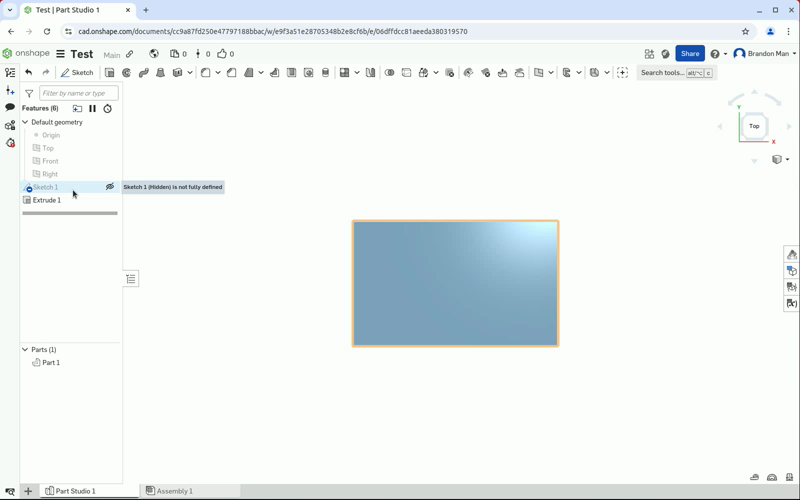
click(73, 189)
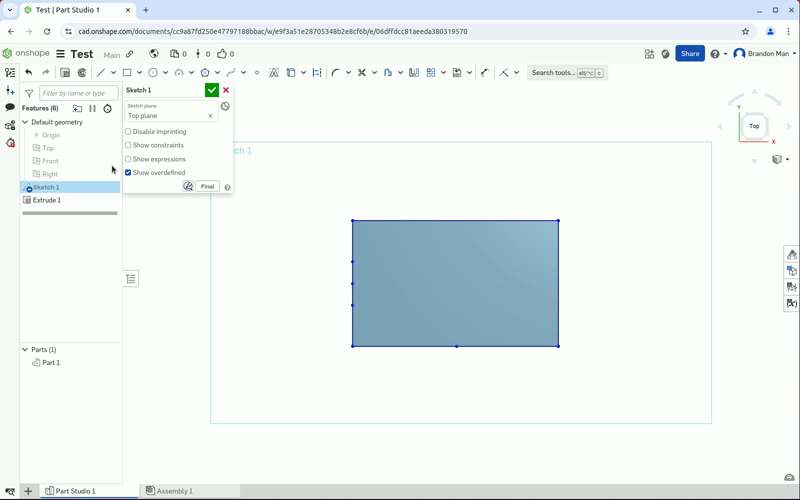
mouse_move(229, 92)
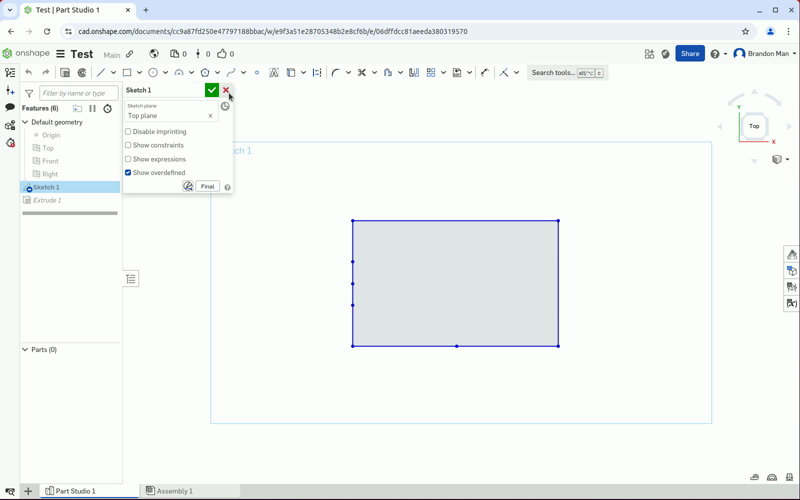
click(229, 92)
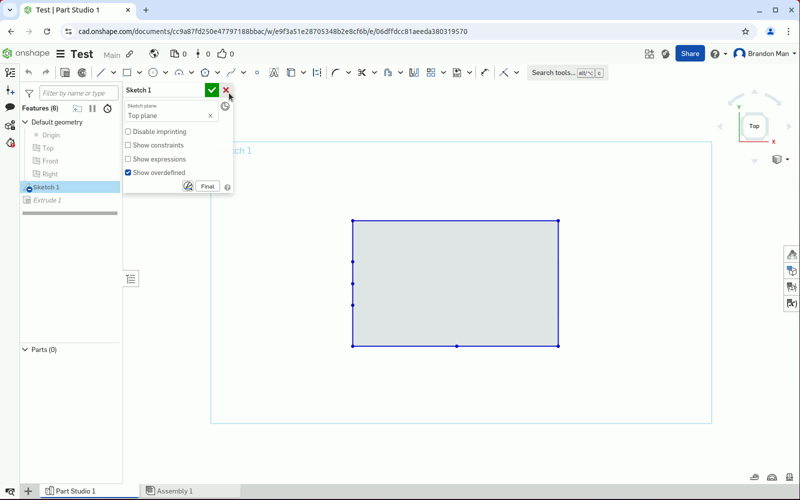
key(shift+s)
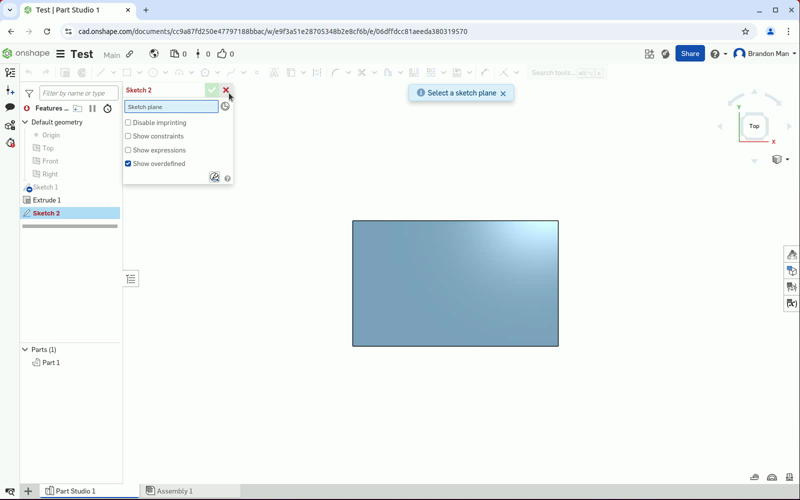
mouse_move(73, 150)
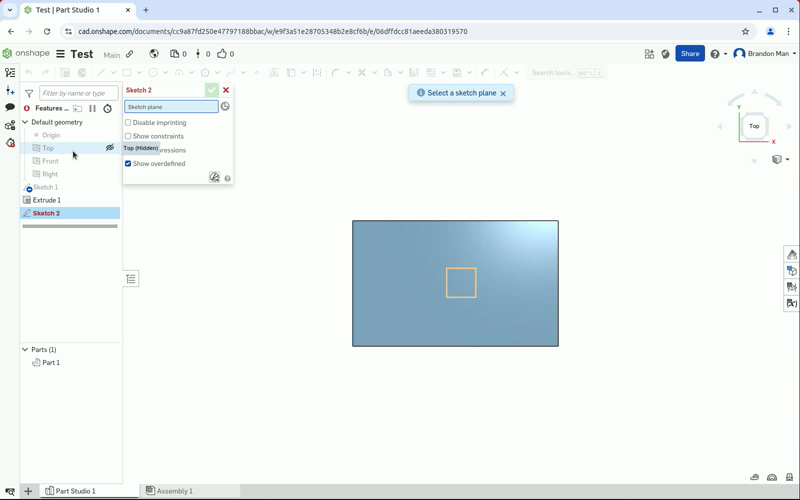
click(73, 150)
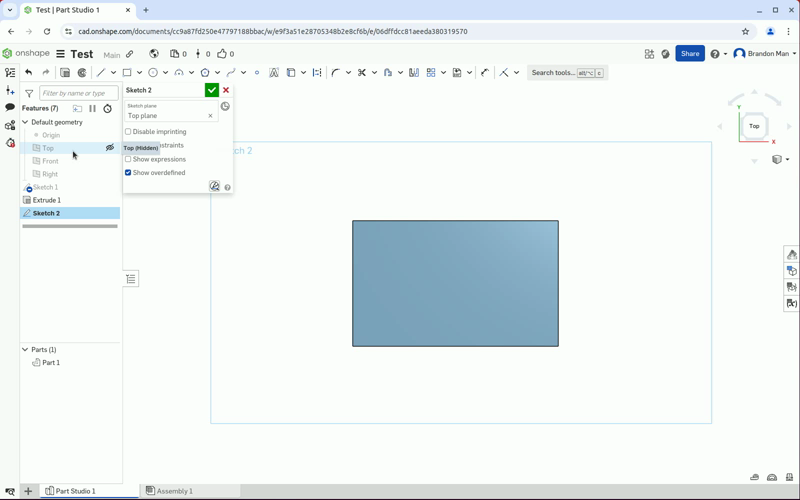
mouse_move(73, 352)
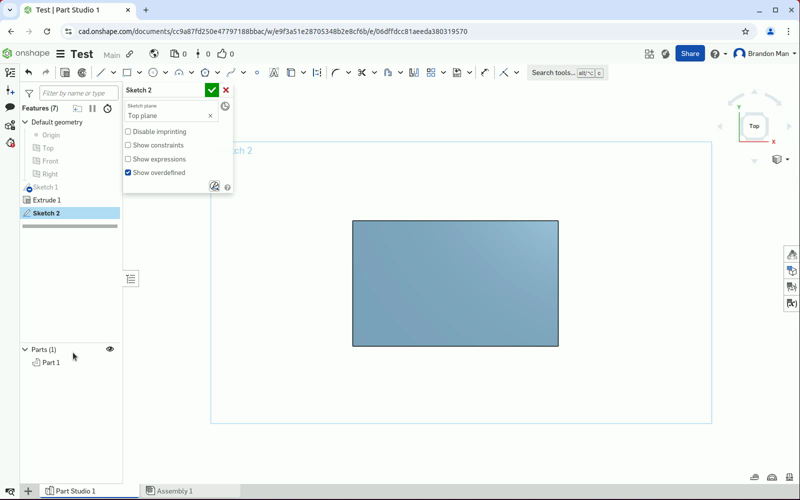
key(y)
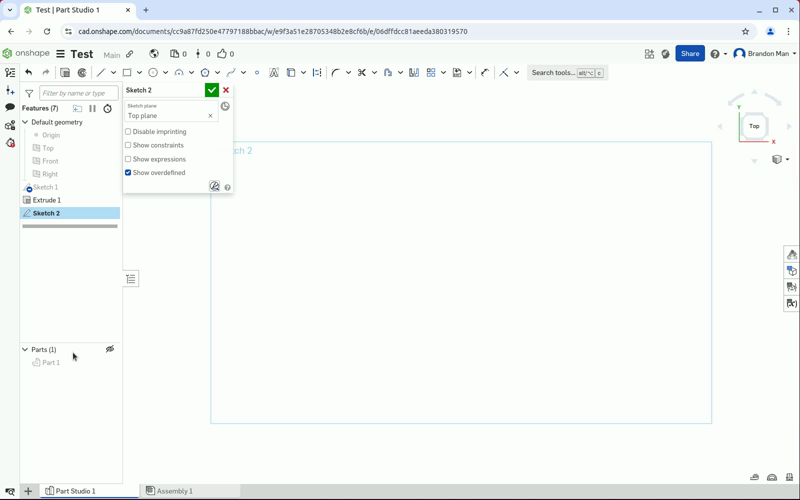
key(l)
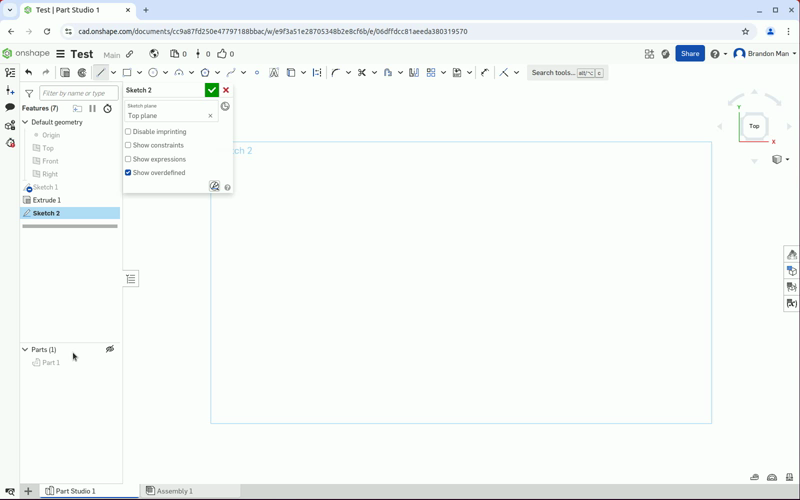
key_down(shift)
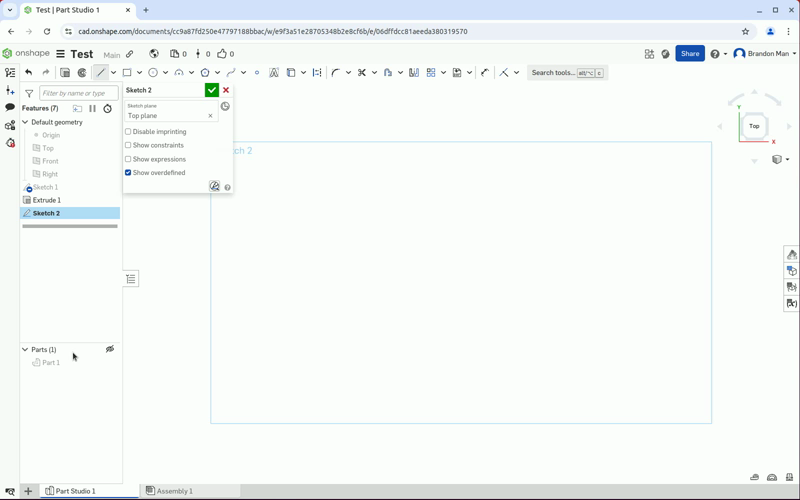
mouse_move(348, 305)
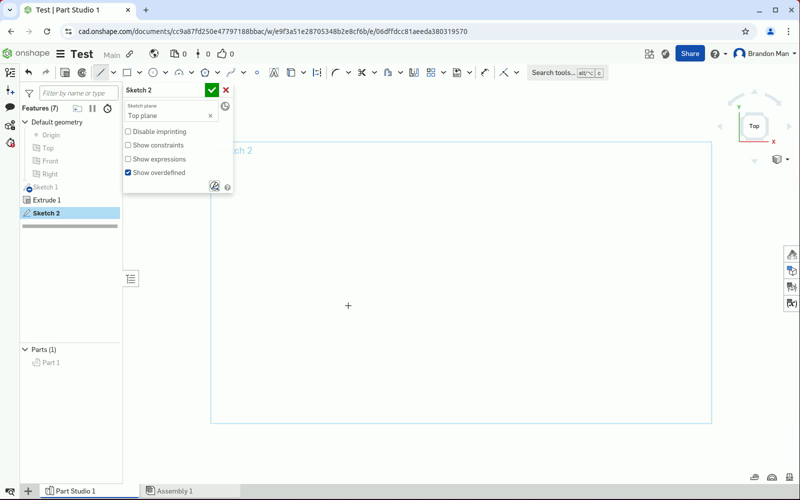
click(348, 305)
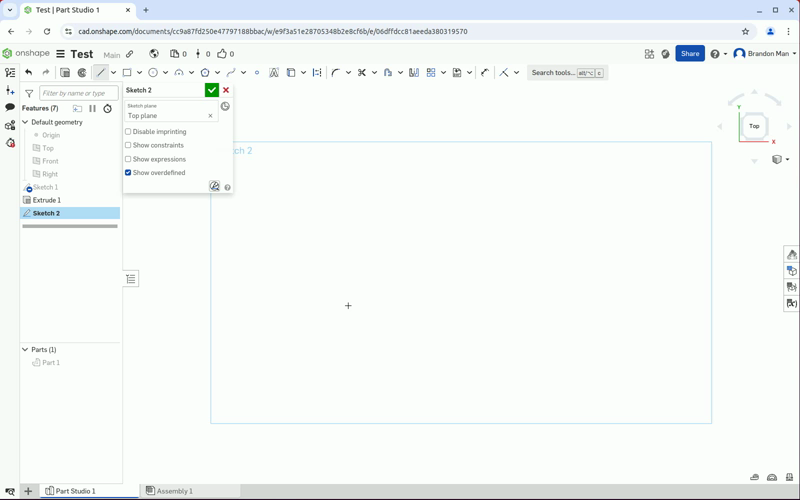
key_up(shift)
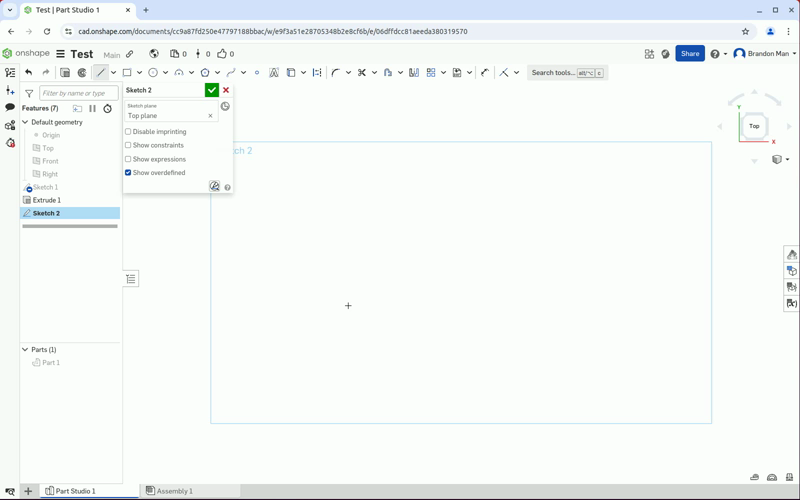
key_down(shift)
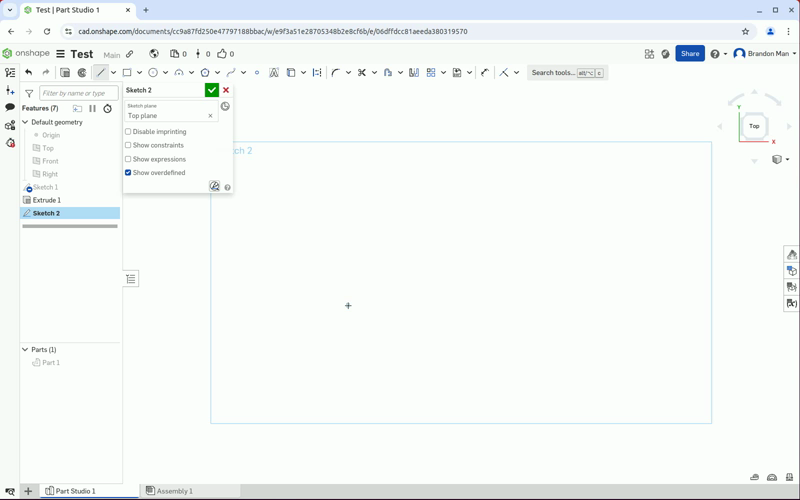
mouse_move(378, 305)
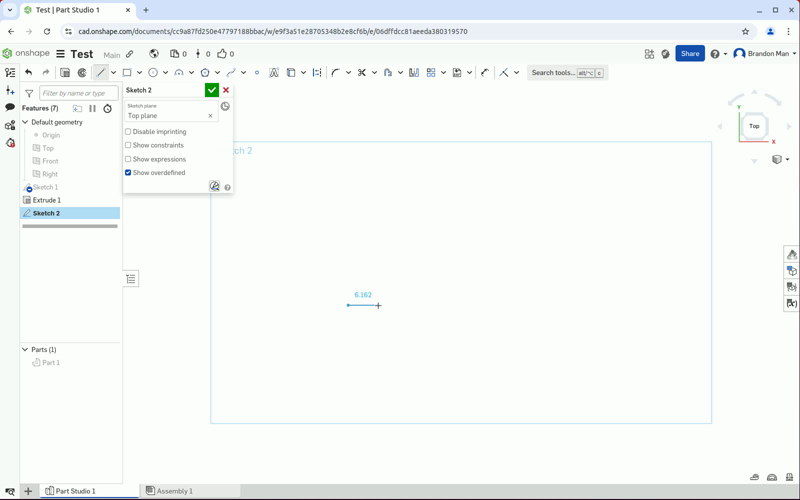
mouse_move(353, 305)
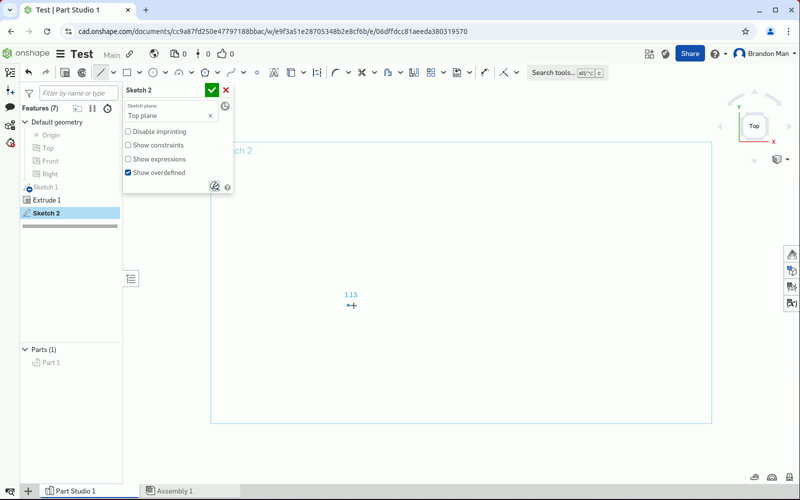
scroll(6)
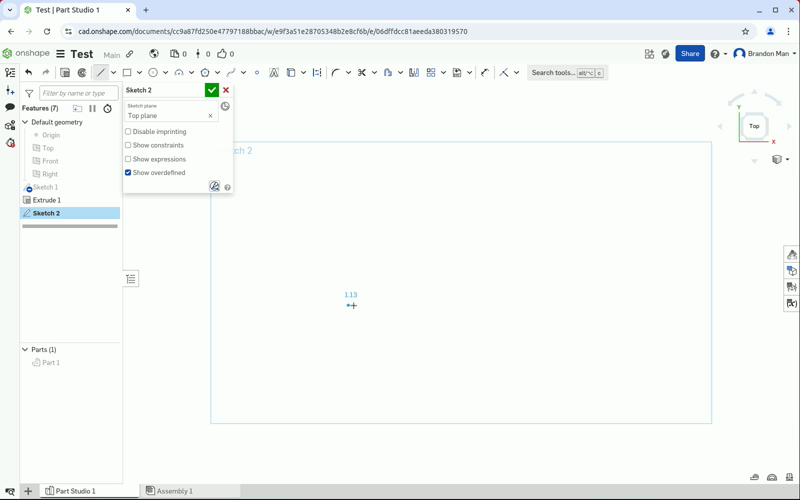
scroll(6)
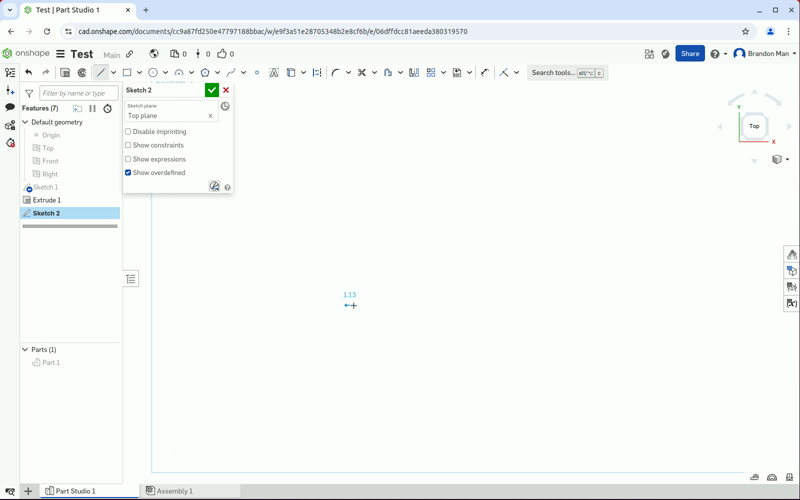
scroll(6)
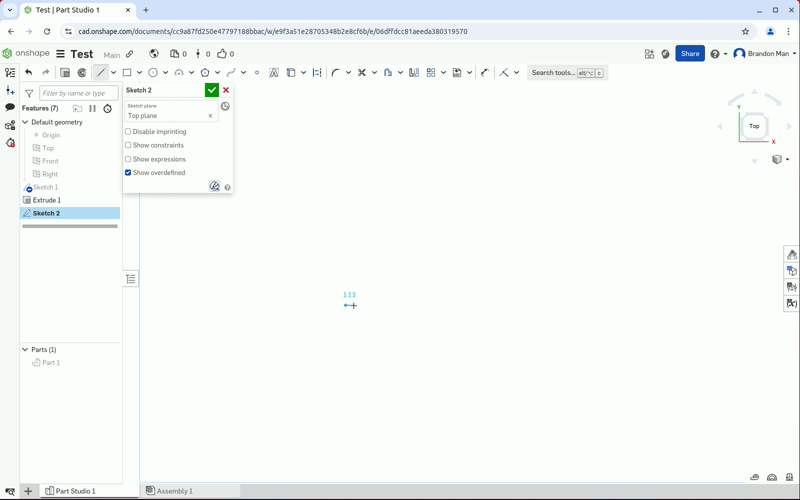
scroll(6)
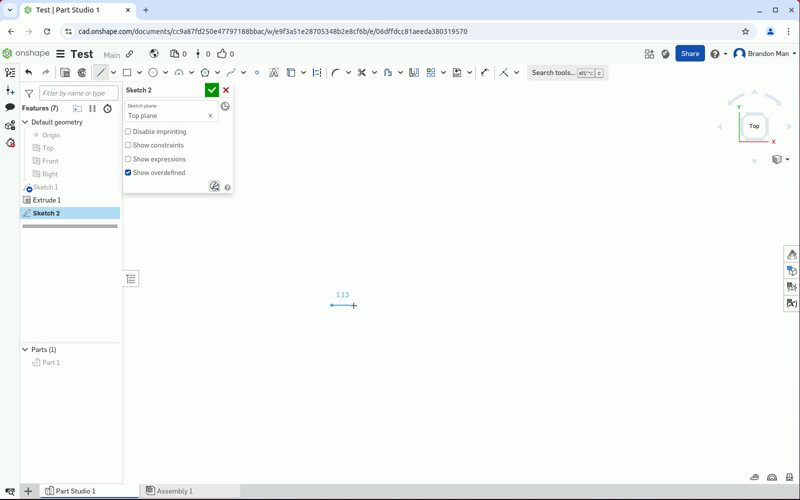
scroll(6)
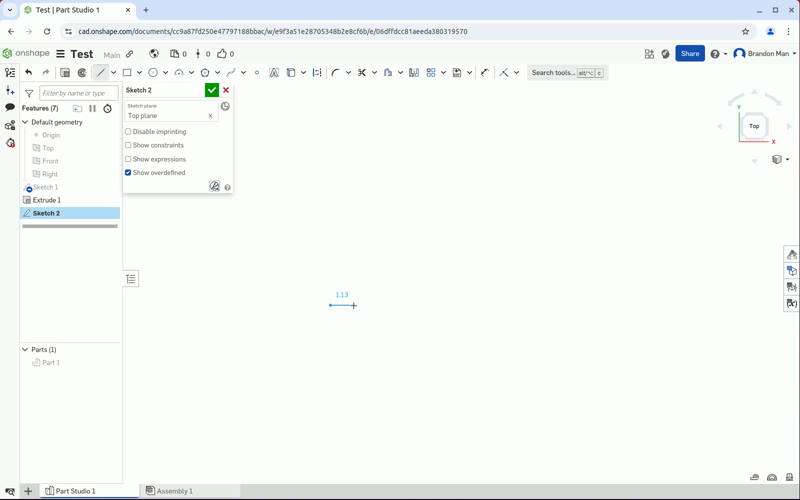
scroll(6)
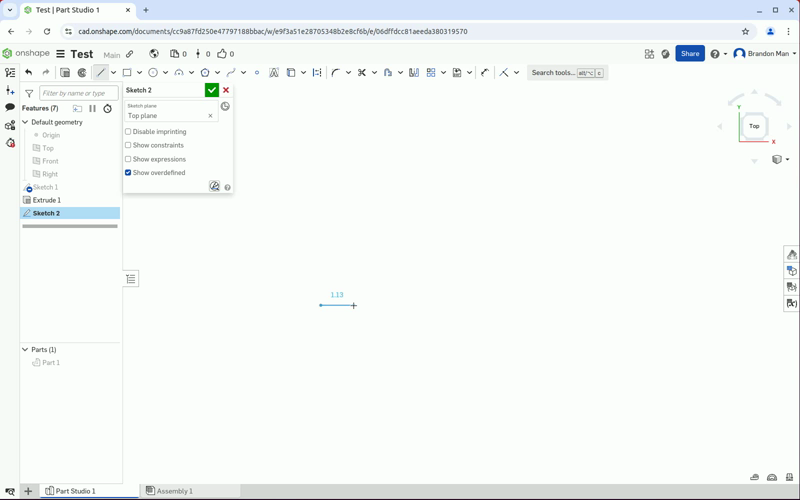
scroll(6)
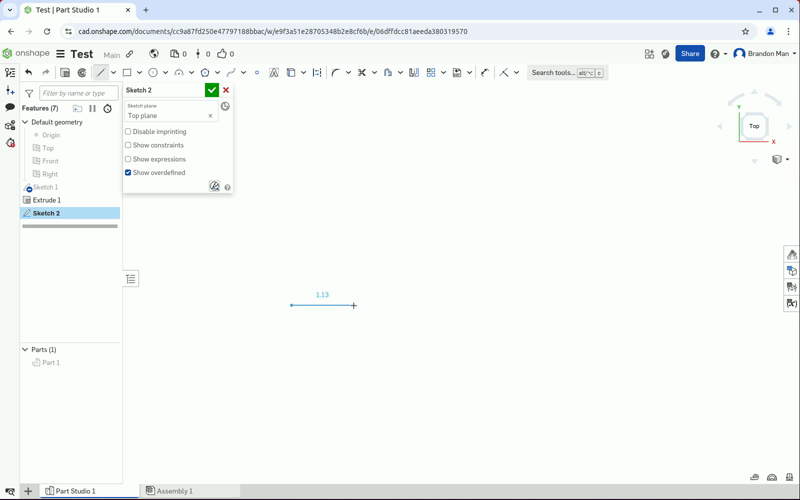
click(353, 305)
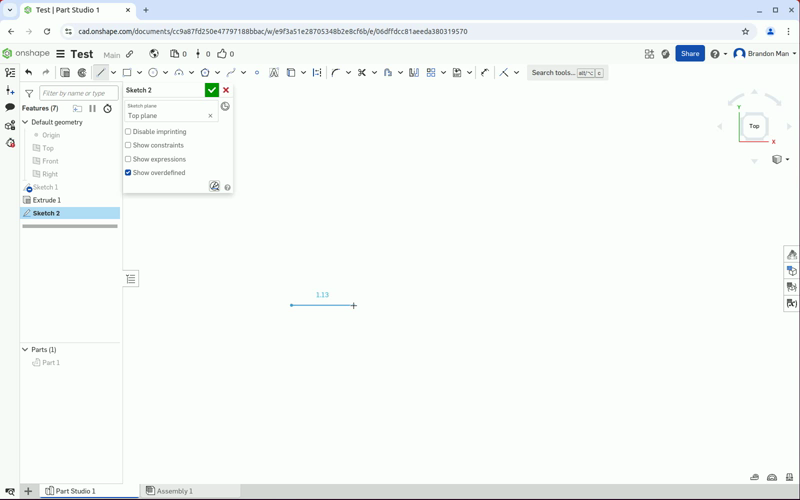
scroll(-6)
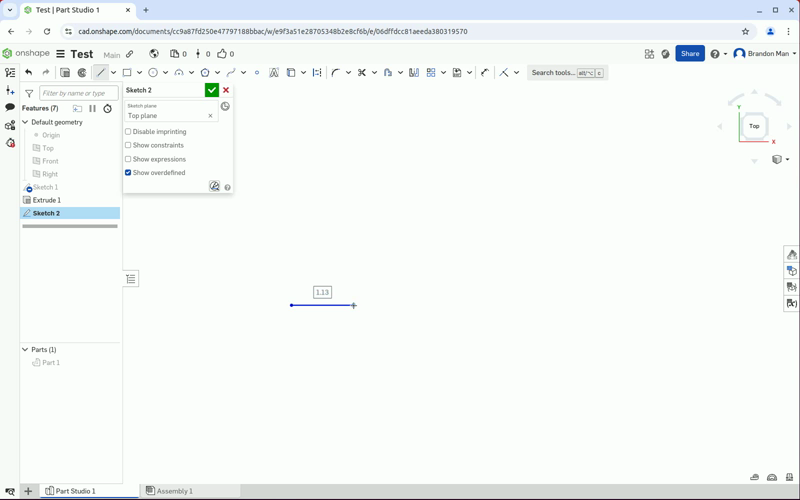
scroll(-6)
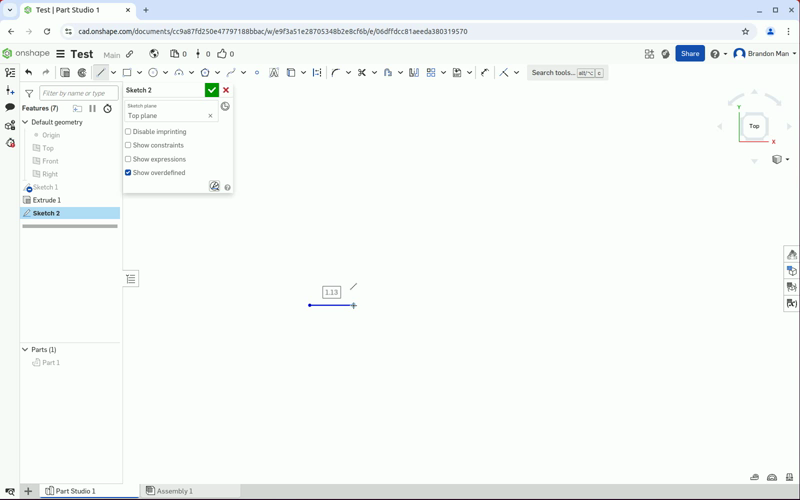
scroll(-6)
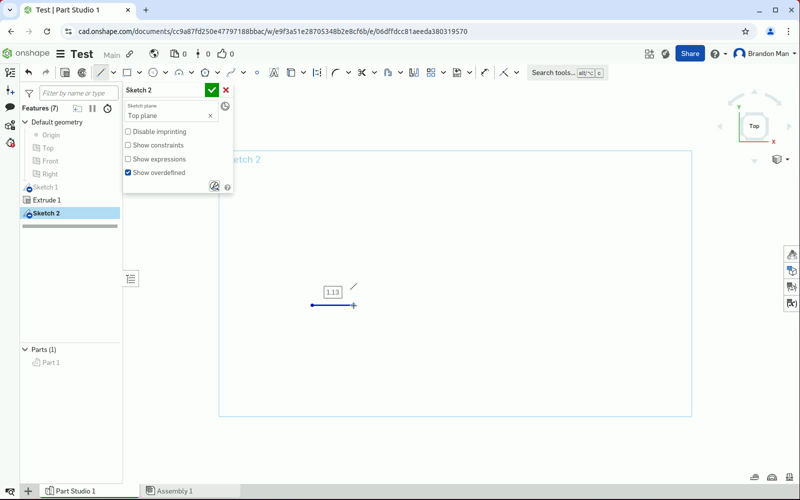
scroll(-6)
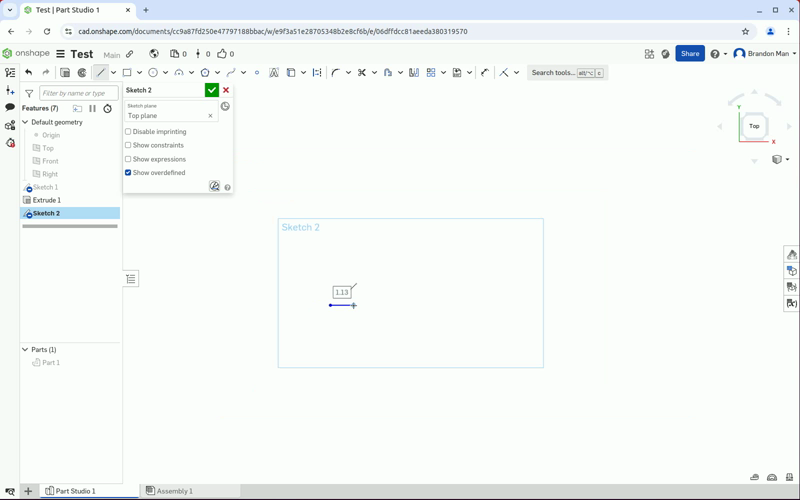
scroll(-6)
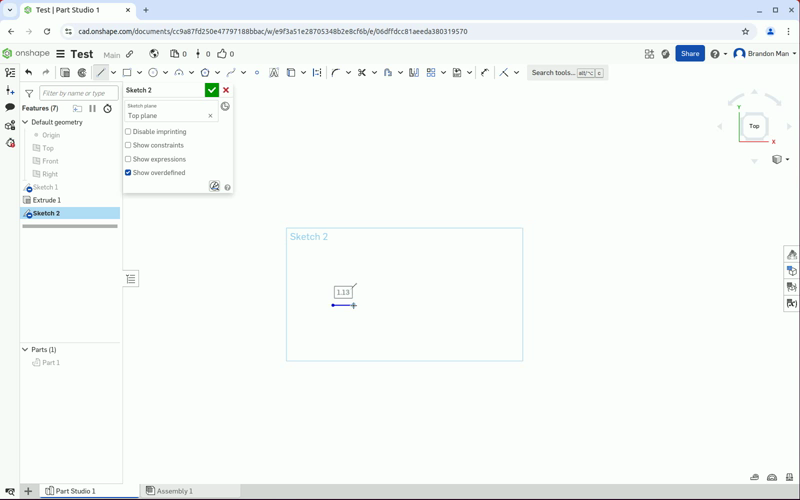
scroll(-6)
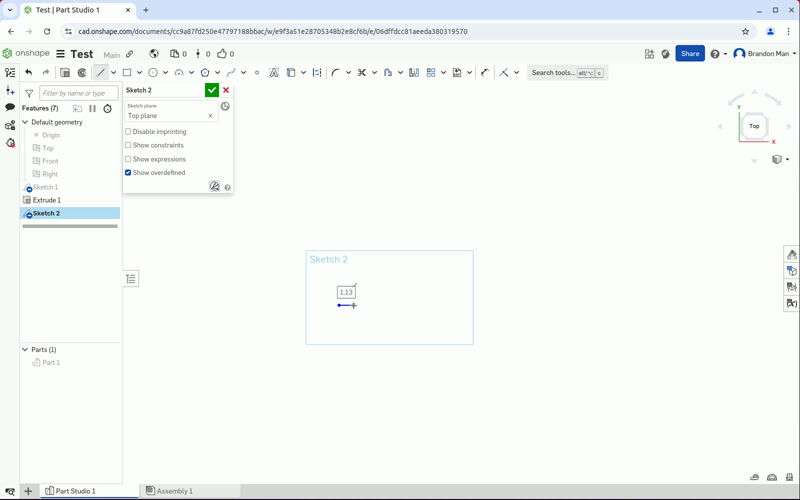
scroll(-6)
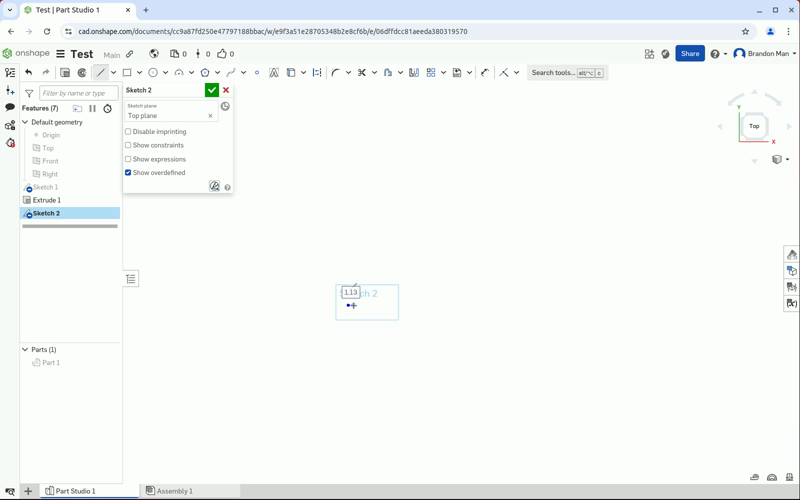
key_up(shift)
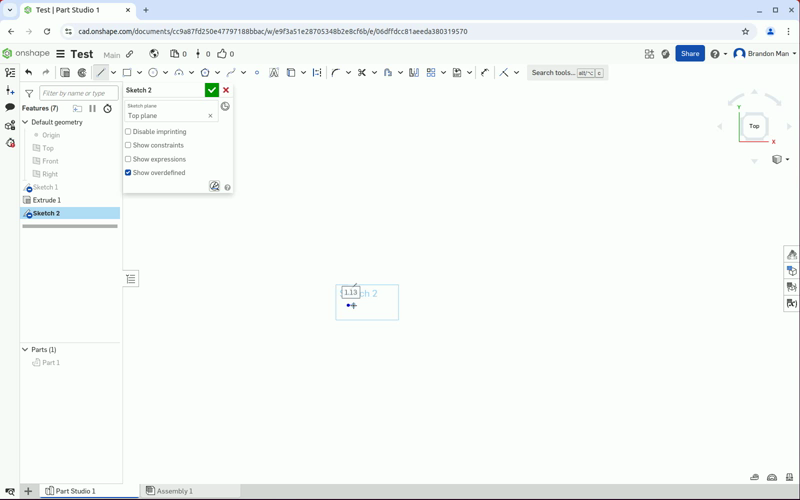
key_down(shift)
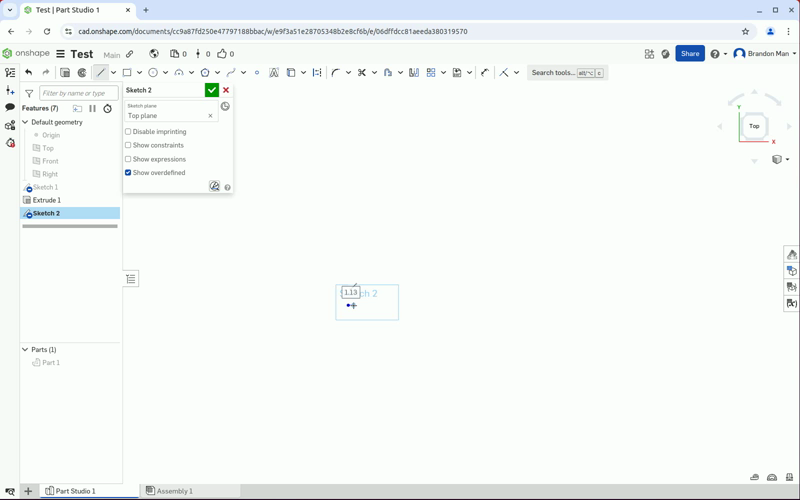
mouse_move(383, 305)
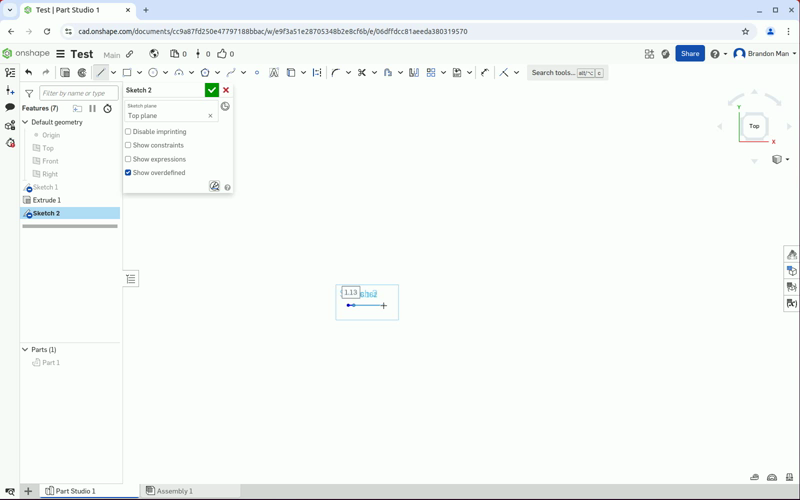
mouse_move(353, 281)
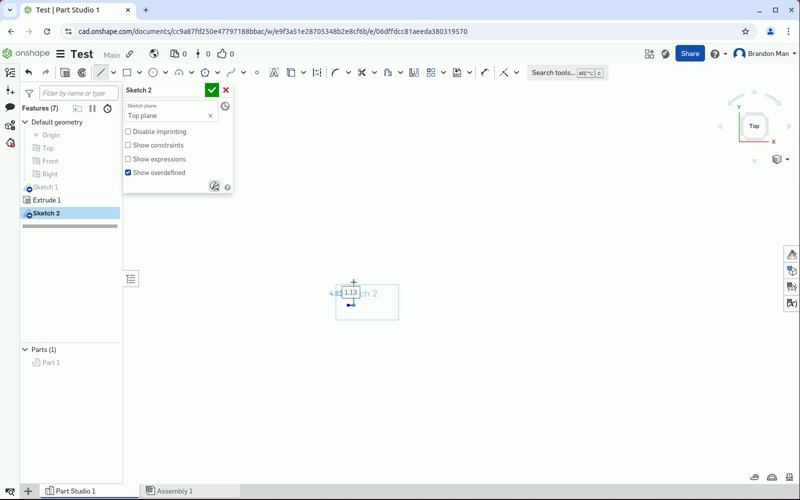
click(353, 281)
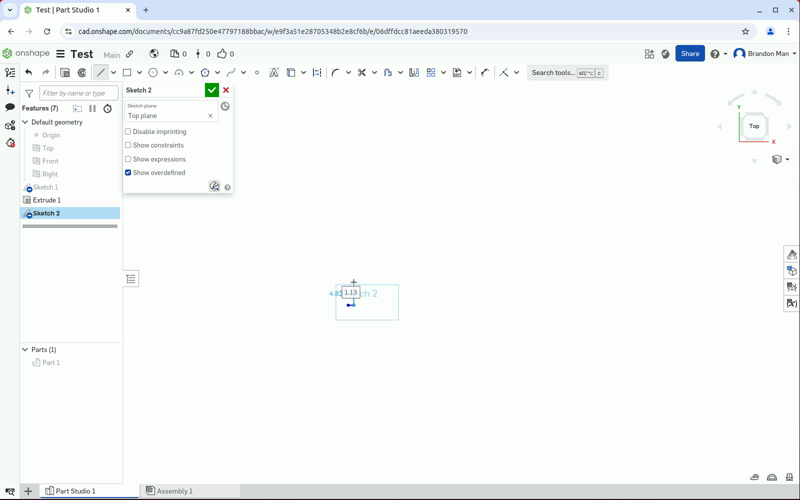
key_up(shift)
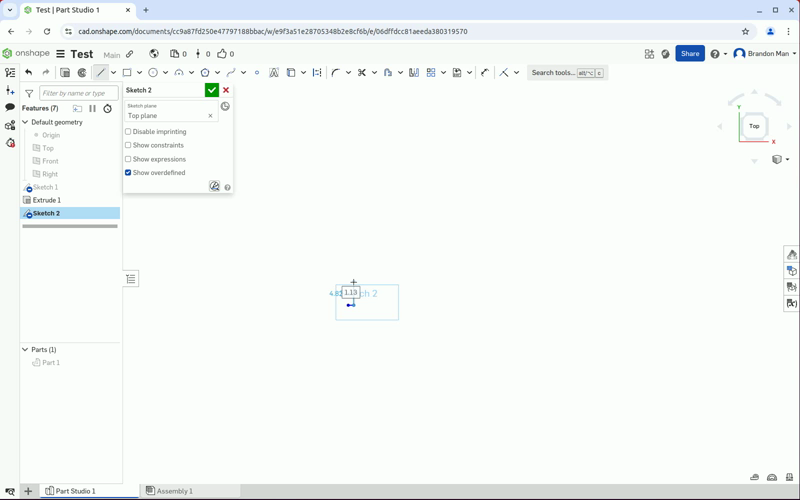
key_down(shift)
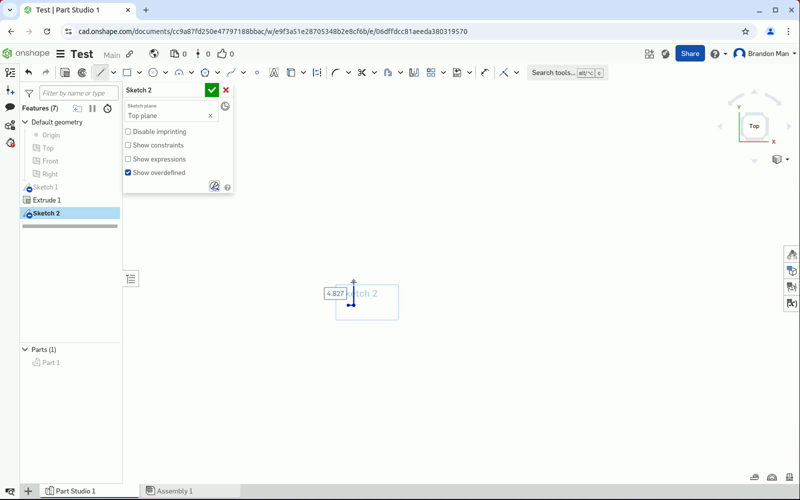
mouse_move(383, 281)
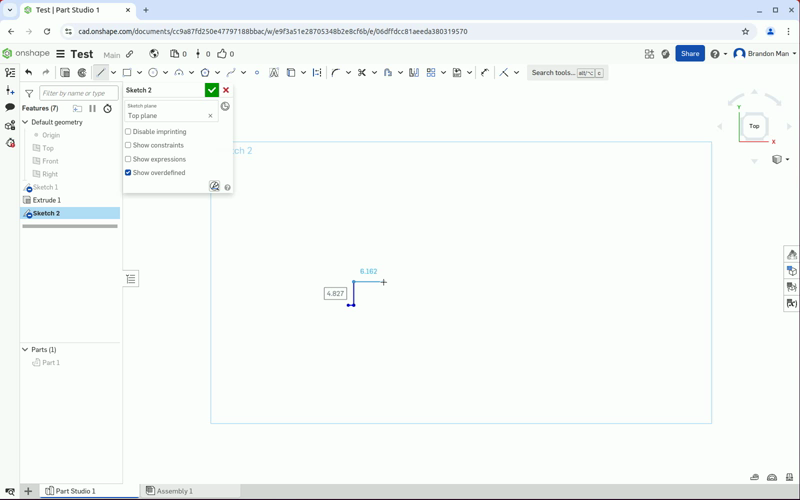
mouse_move(353, 258)
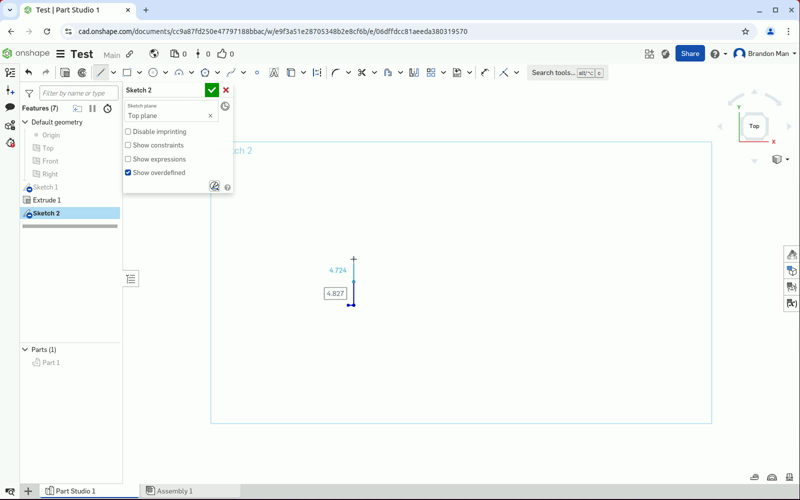
click(353, 258)
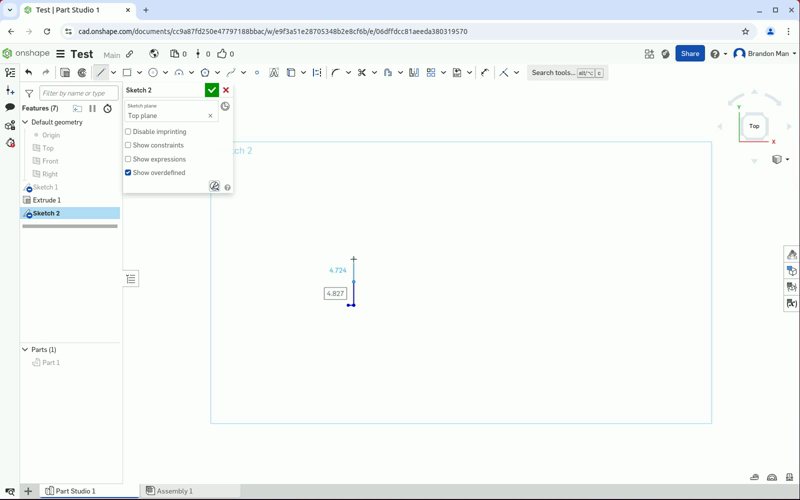
key_up(shift)
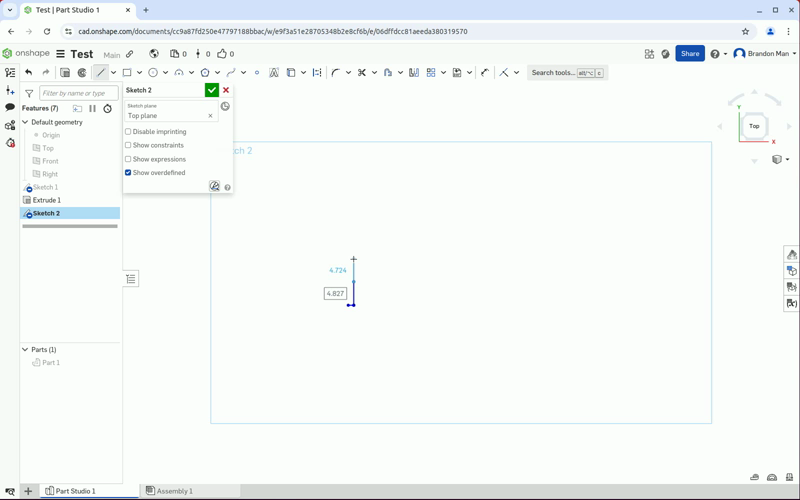
key_down(shift)
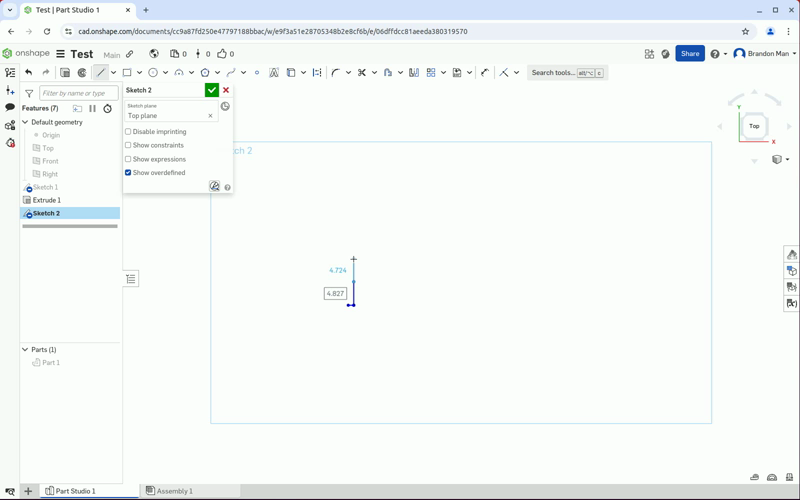
mouse_move(383, 258)
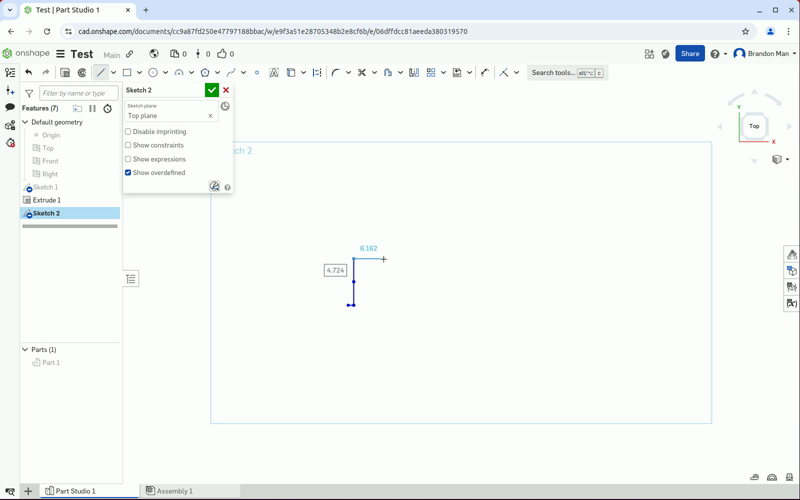
mouse_move(348, 258)
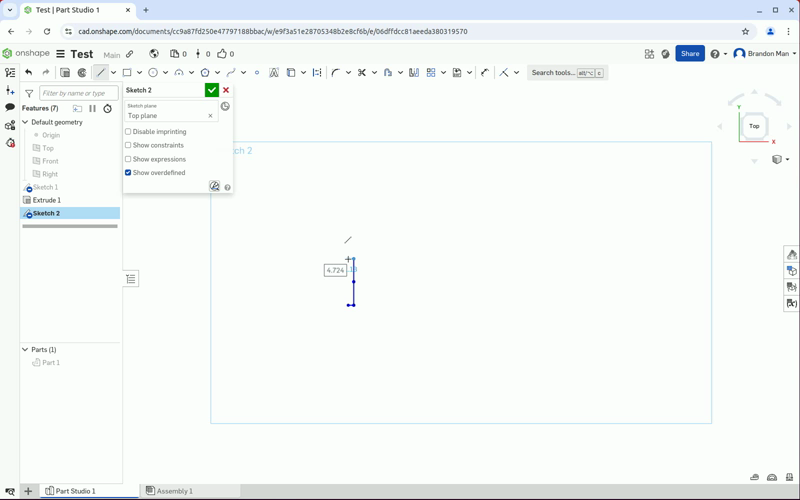
scroll(6)
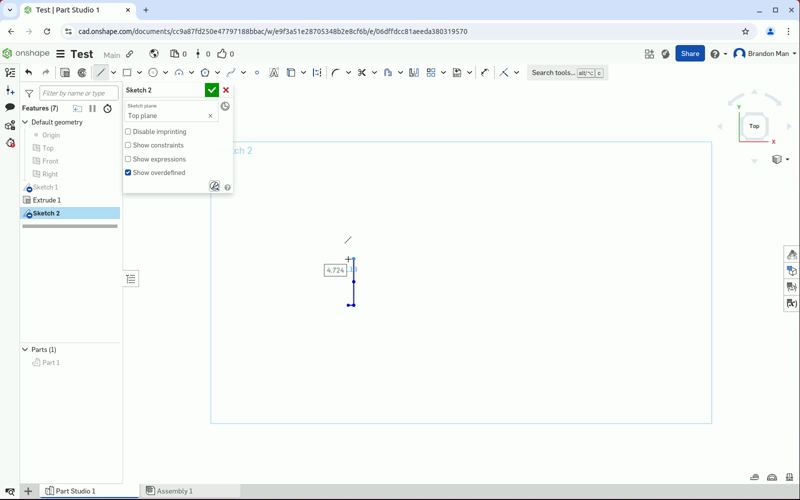
scroll(6)
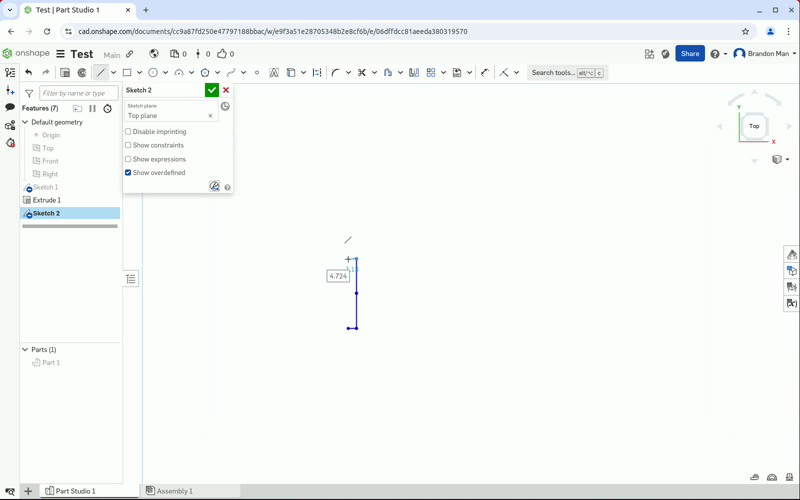
scroll(6)
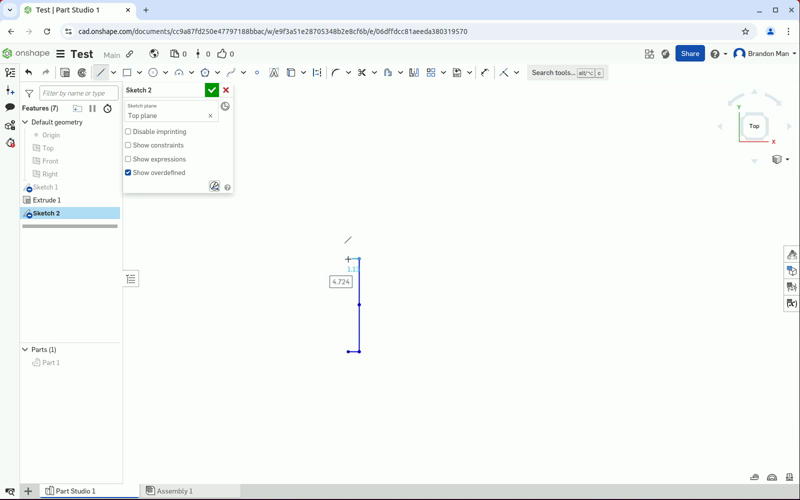
scroll(6)
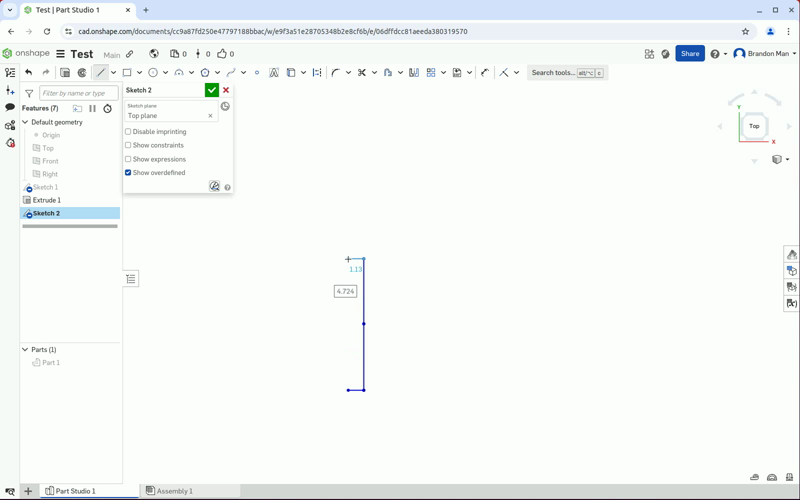
scroll(6)
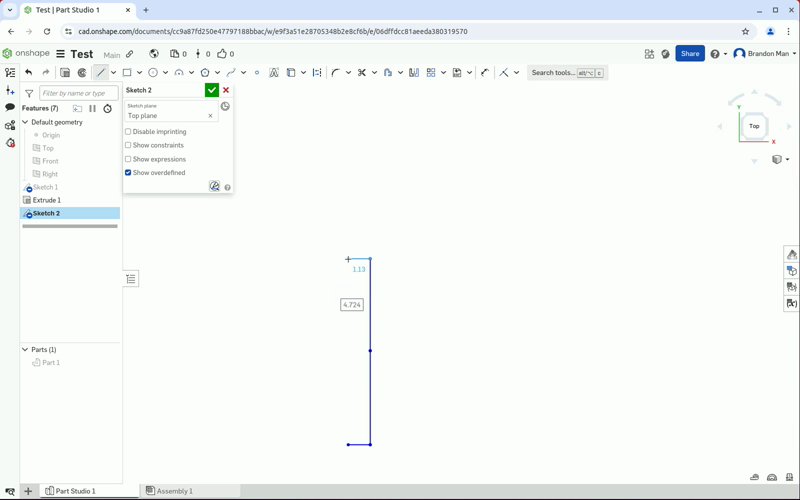
scroll(6)
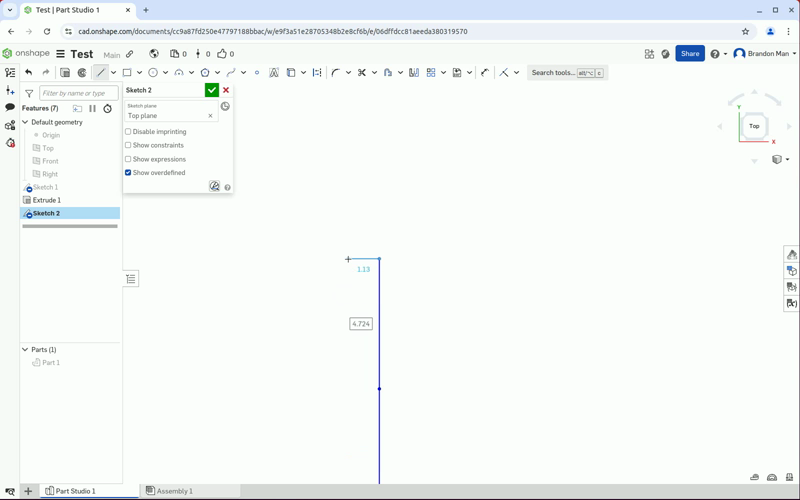
scroll(6)
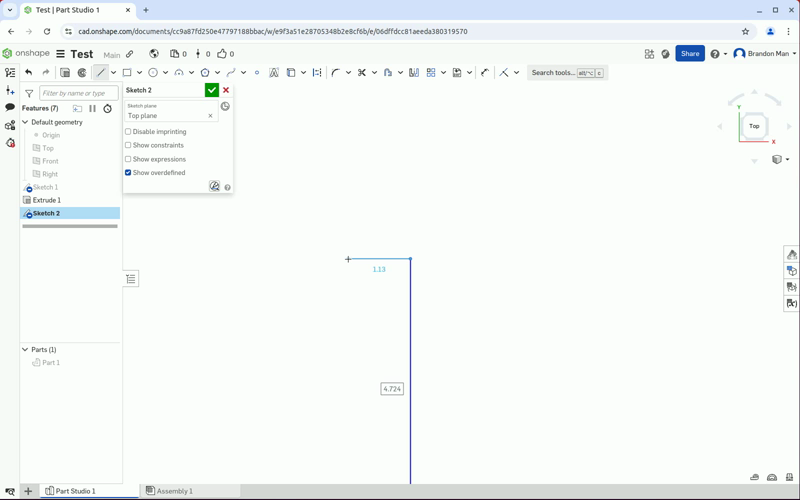
click(348, 258)
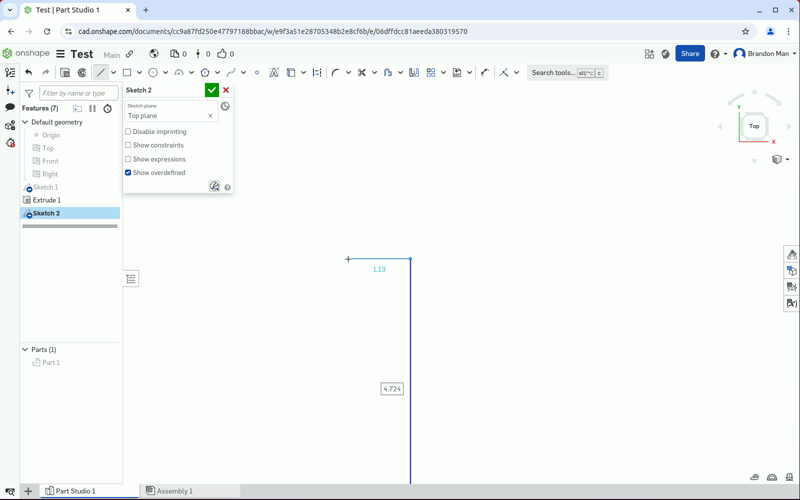
scroll(-6)
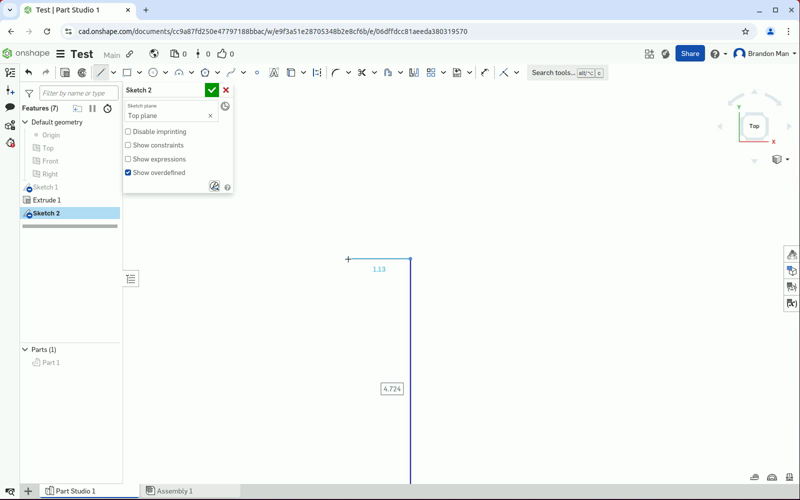
scroll(-6)
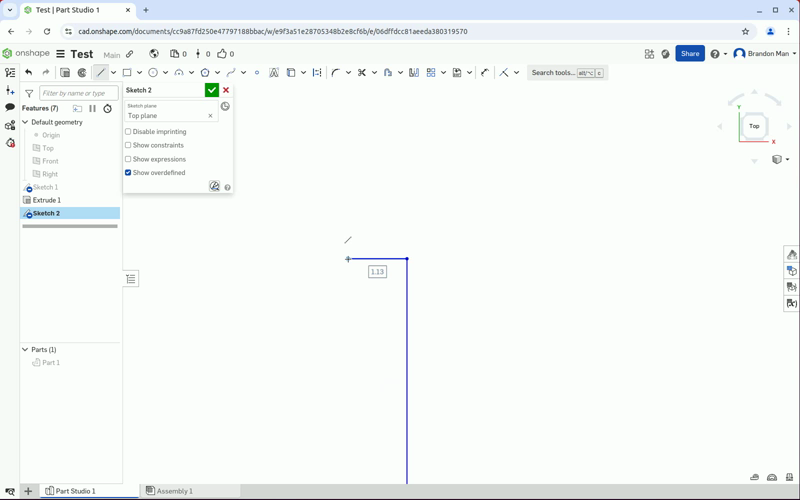
scroll(-6)
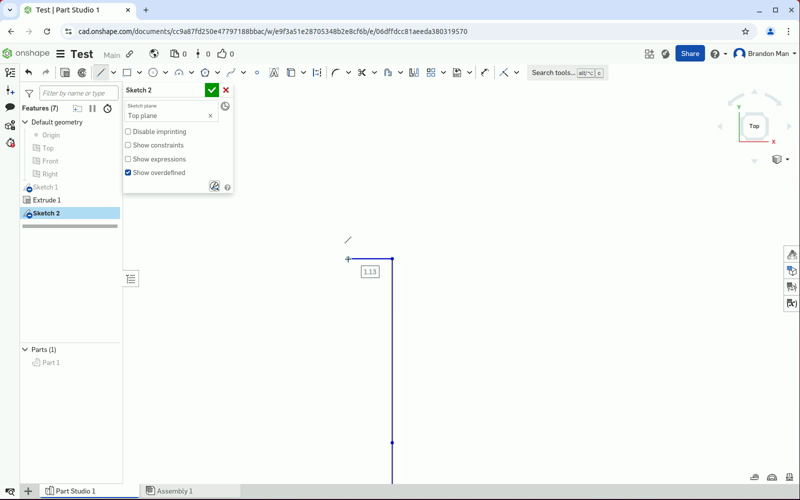
scroll(-6)
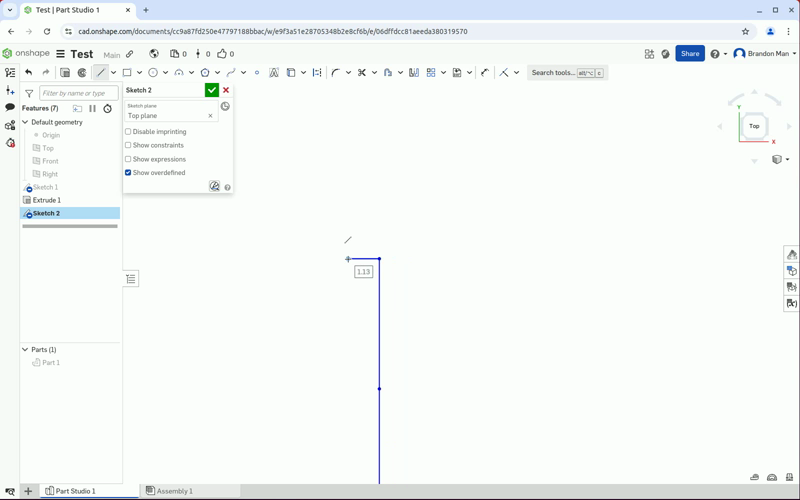
scroll(-6)
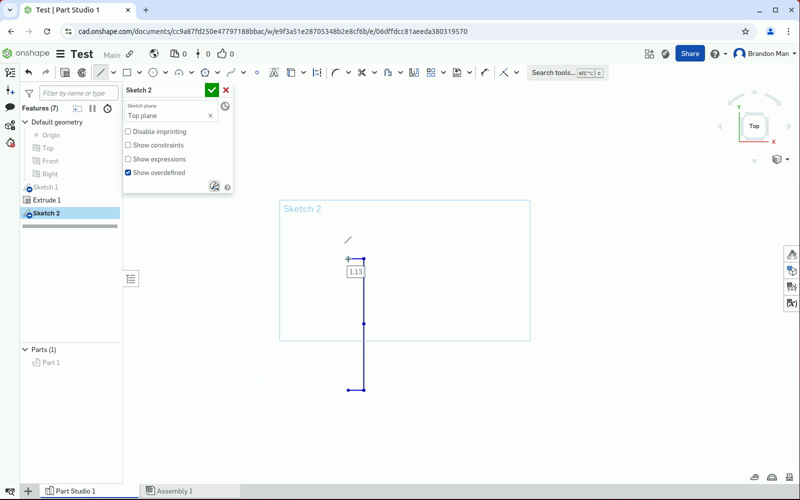
scroll(-6)
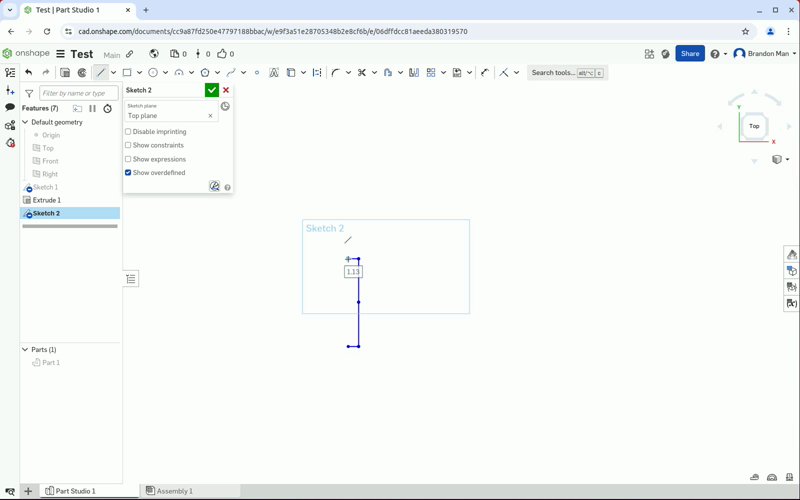
scroll(-6)
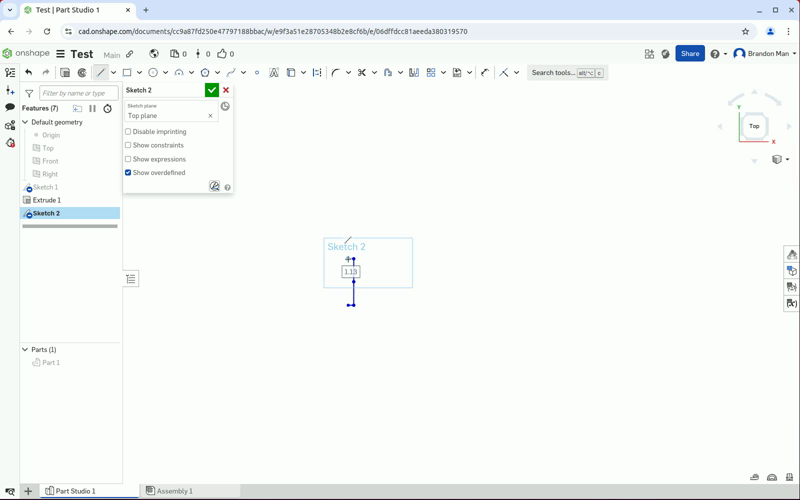
key_up(shift)
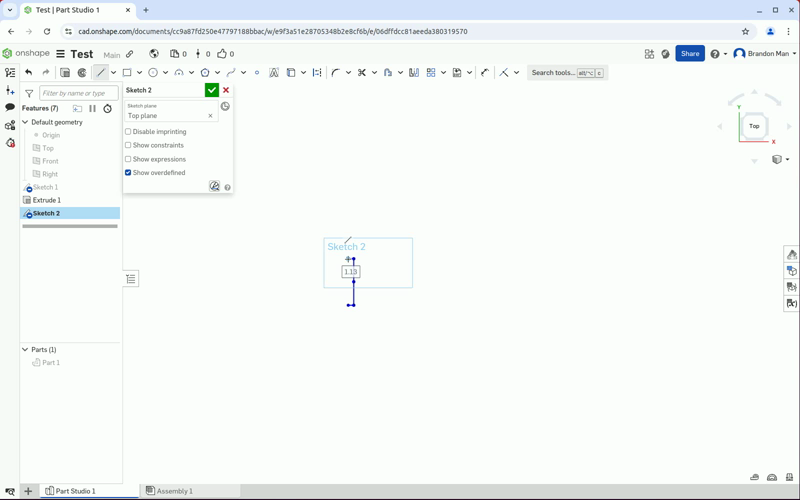
mouse_move(378, 258)
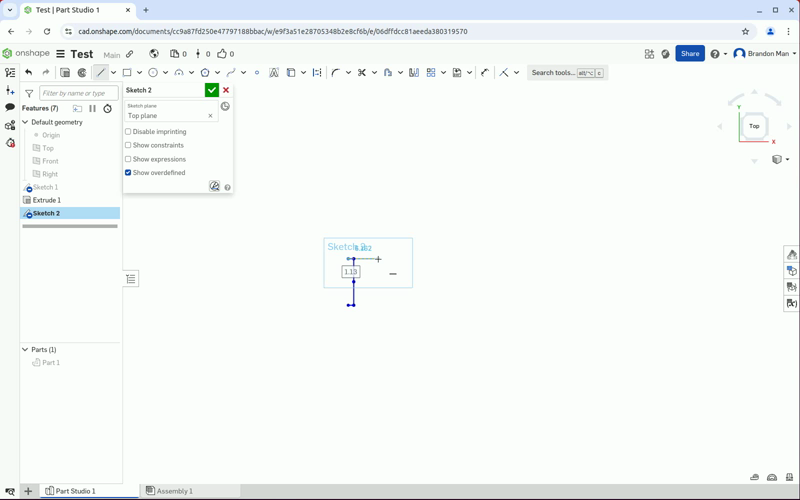
key_down(shift)
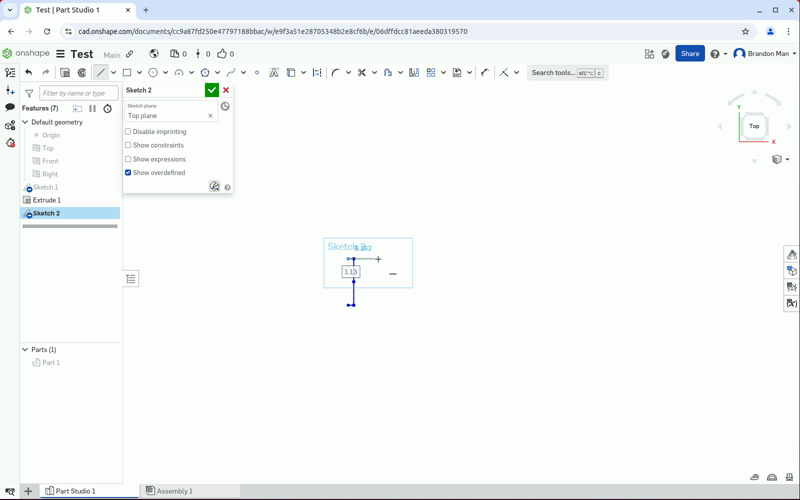
mouse_move(348, 305)
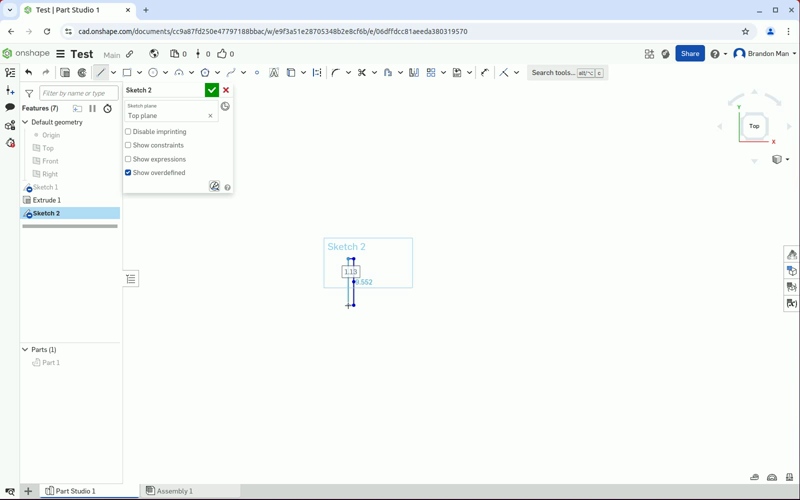
key_up(shift)
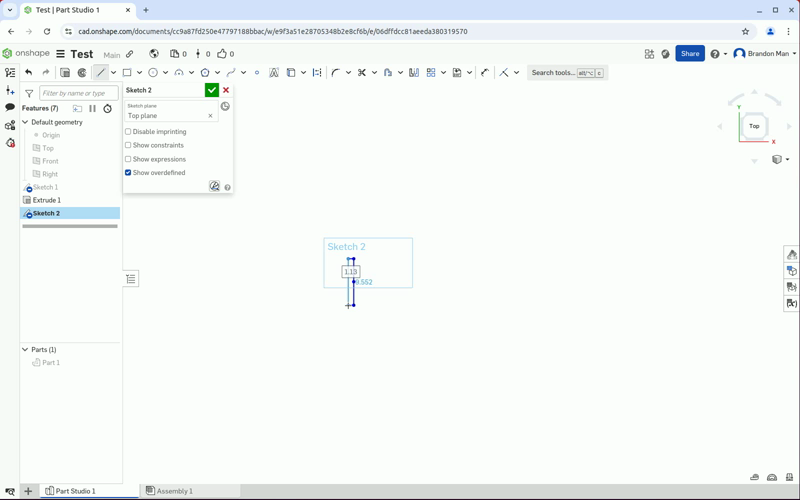
click(348, 305)
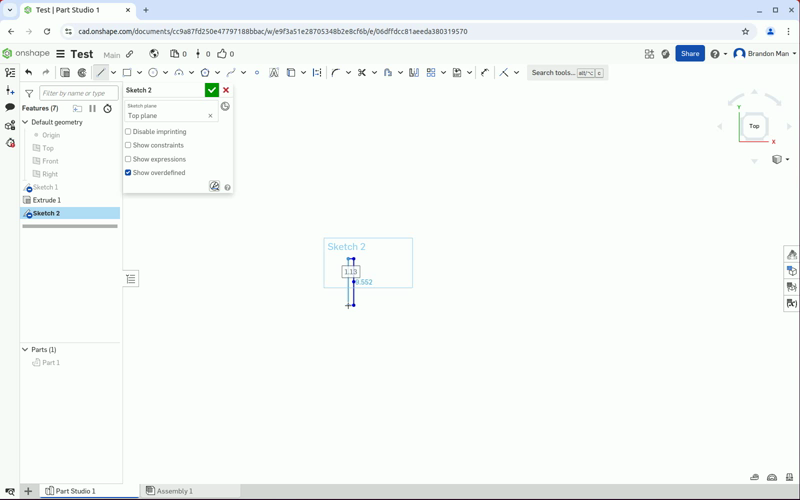
key(esc)
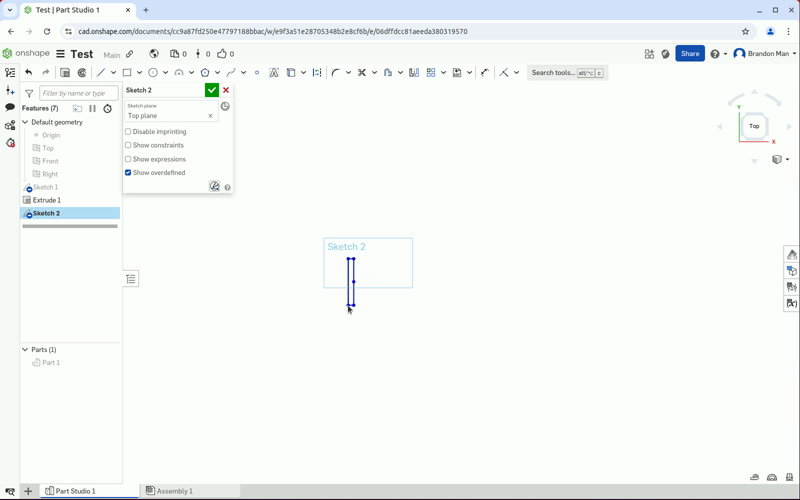
mouse_move(349, 303)
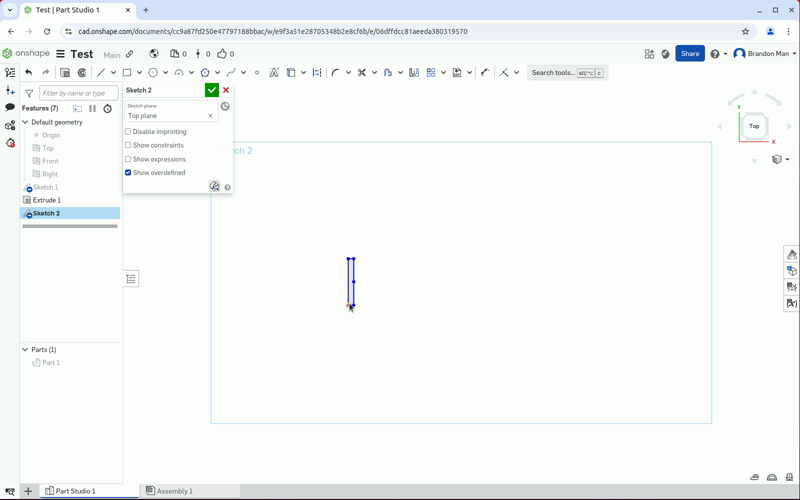
scroll(6)
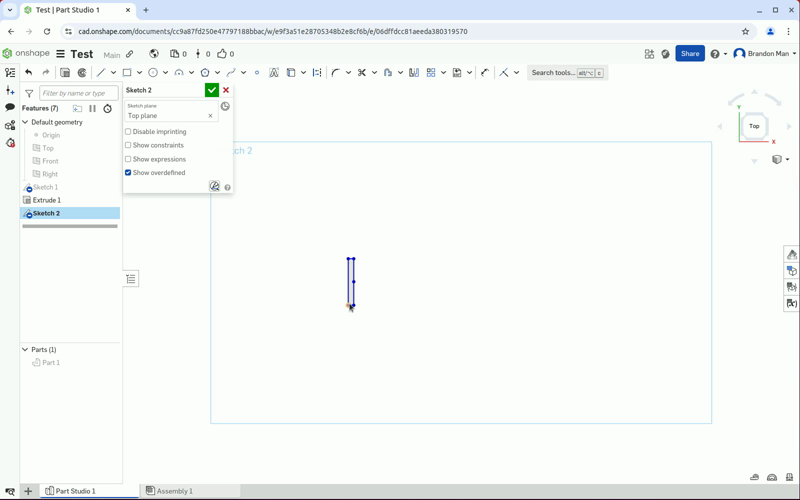
scroll(6)
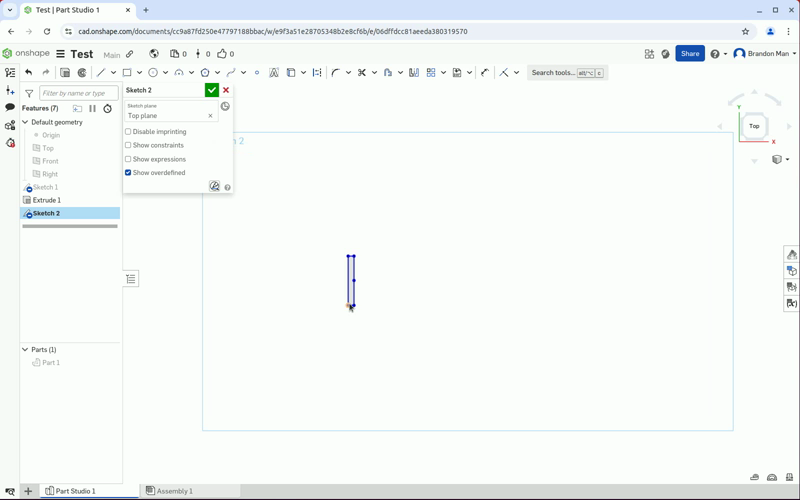
scroll(6)
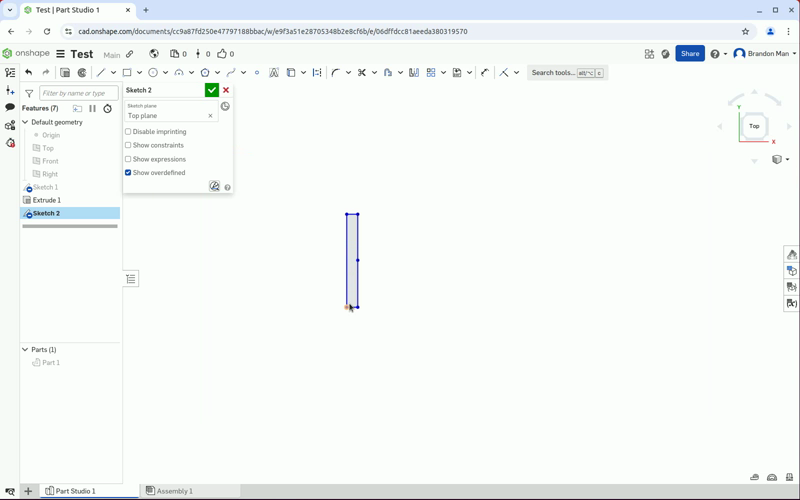
scroll(6)
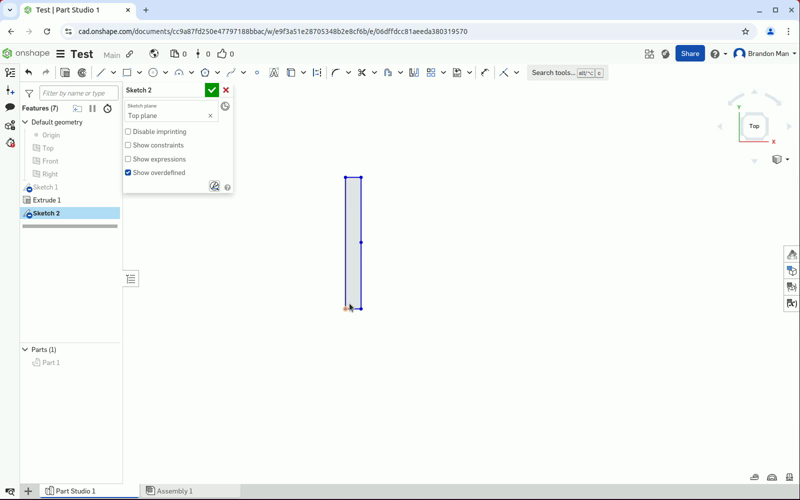
scroll(6)
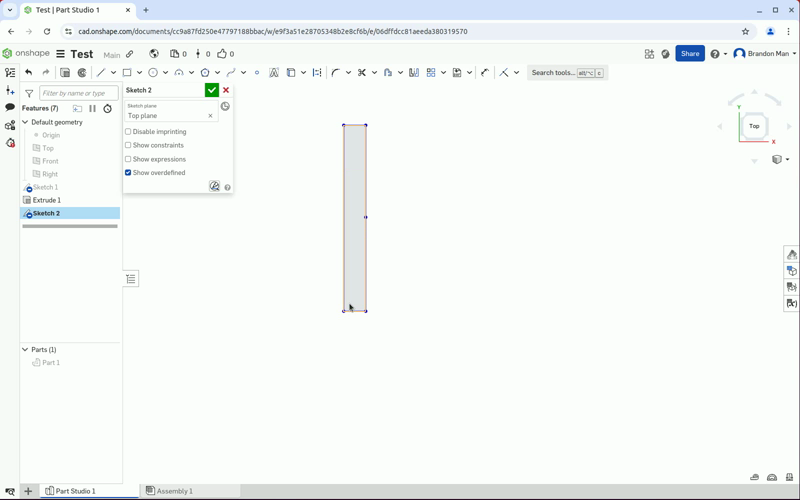
scroll(6)
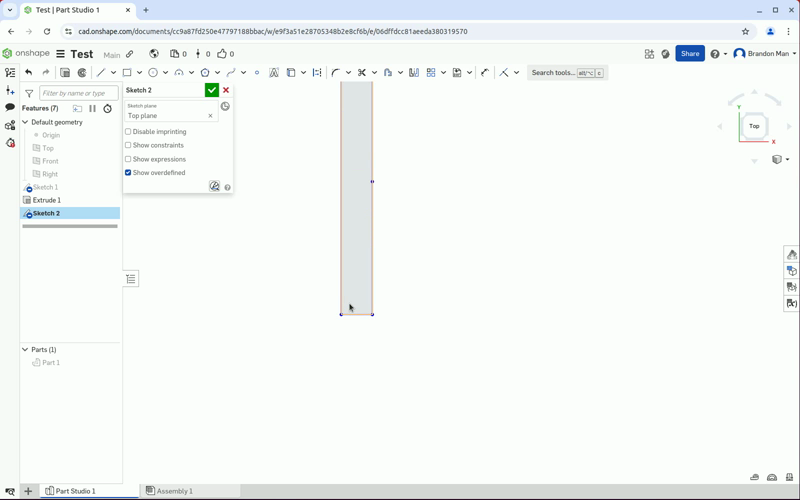
scroll(6)
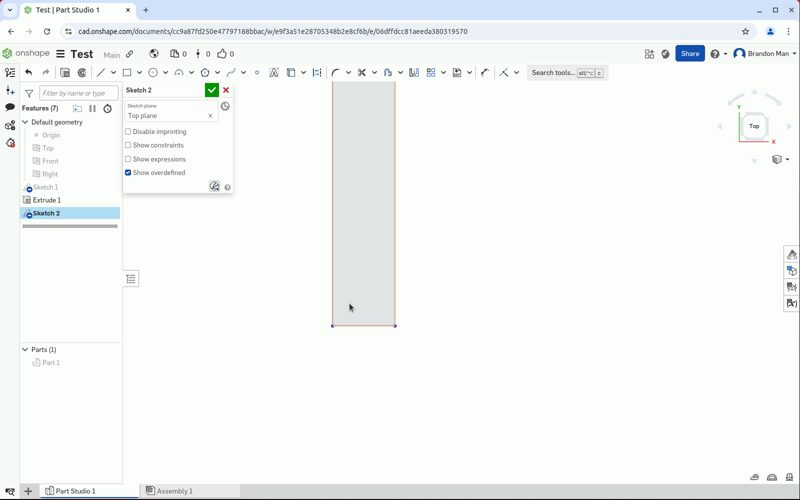
click(349, 303)
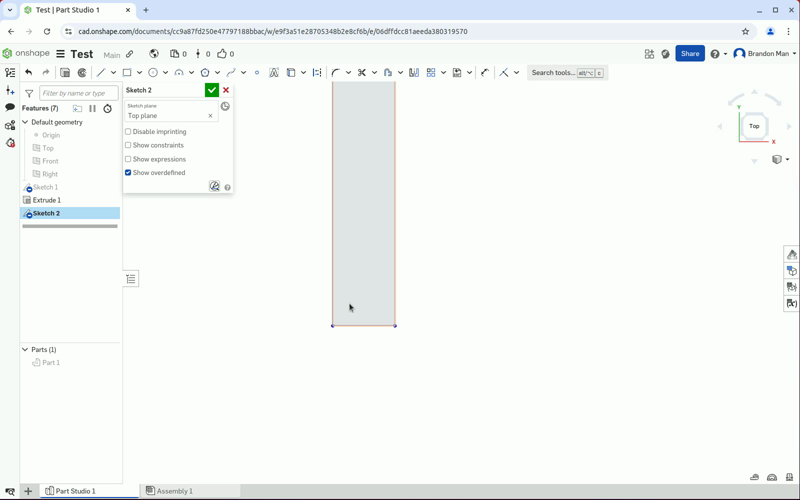
scroll(-6)
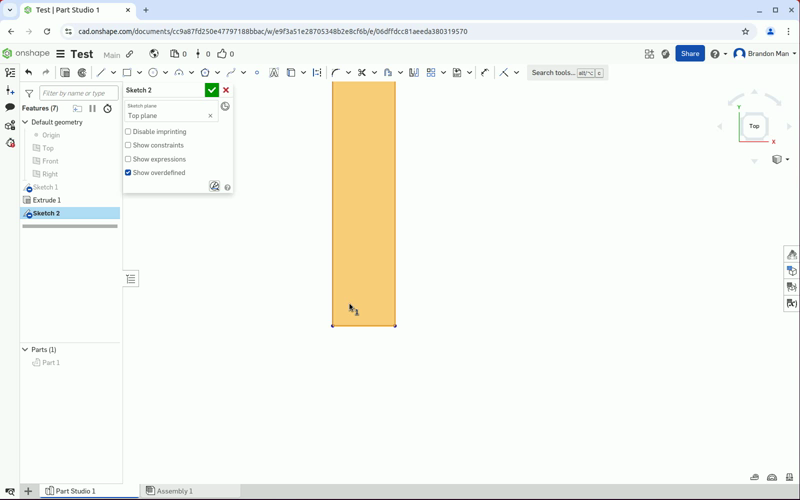
scroll(-6)
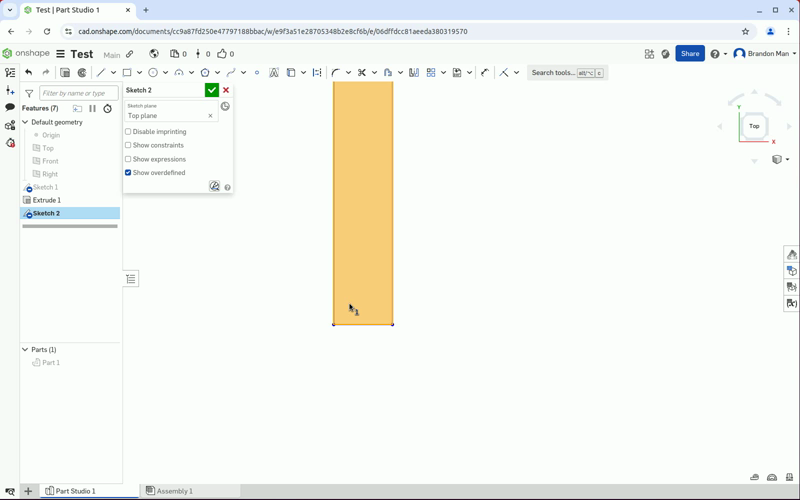
scroll(-6)
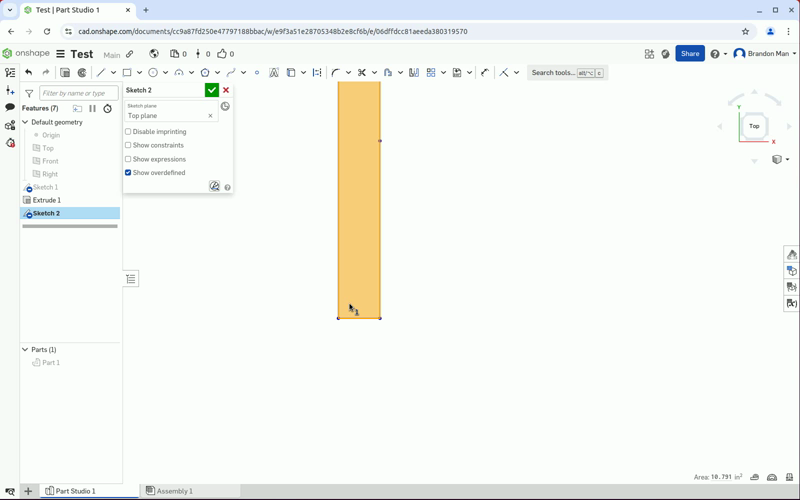
scroll(-6)
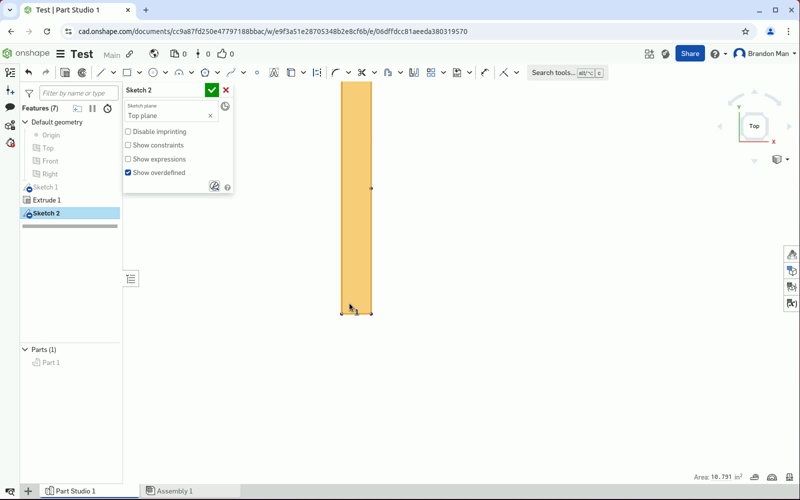
scroll(-6)
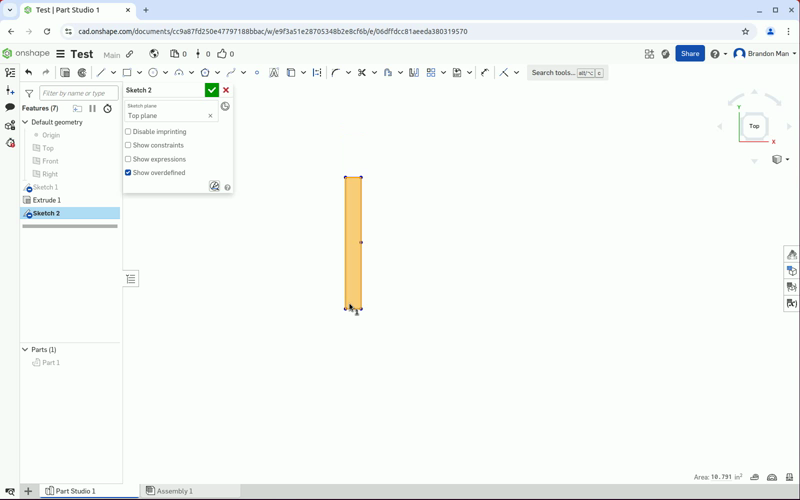
scroll(-6)
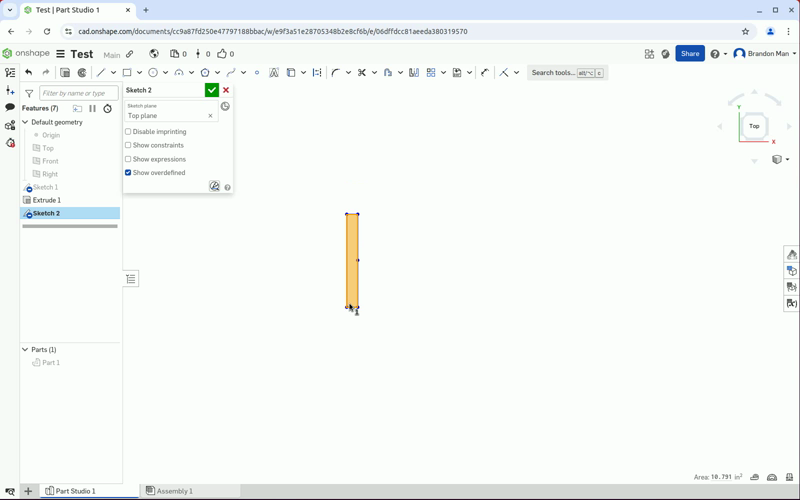
scroll(-6)
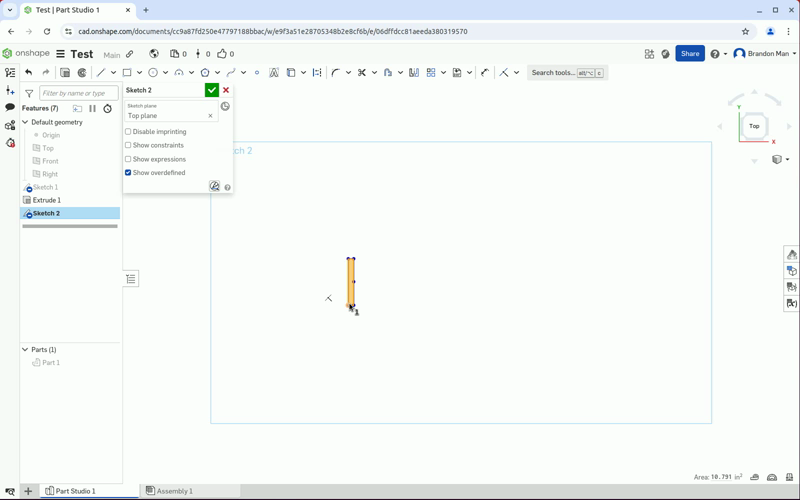
mouse_move(73, 352)
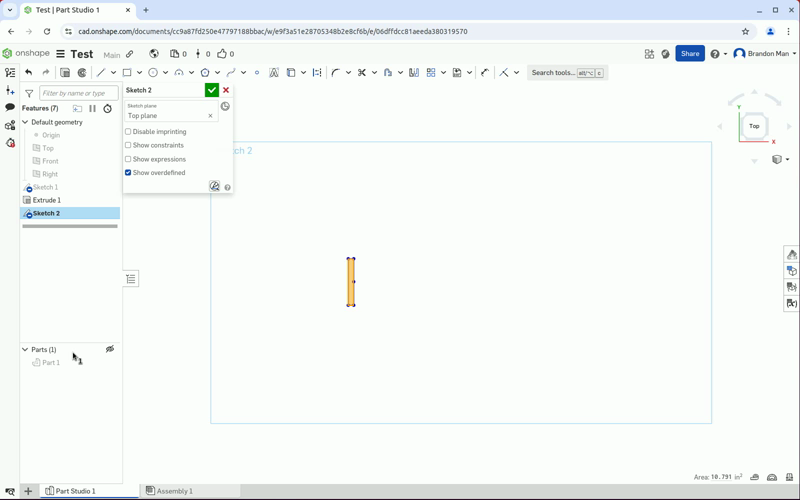
key(shift+y)
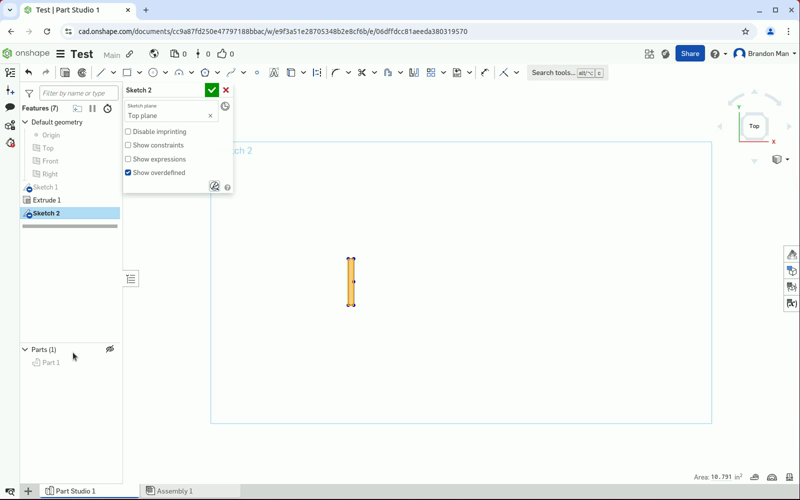
key(shift+e)
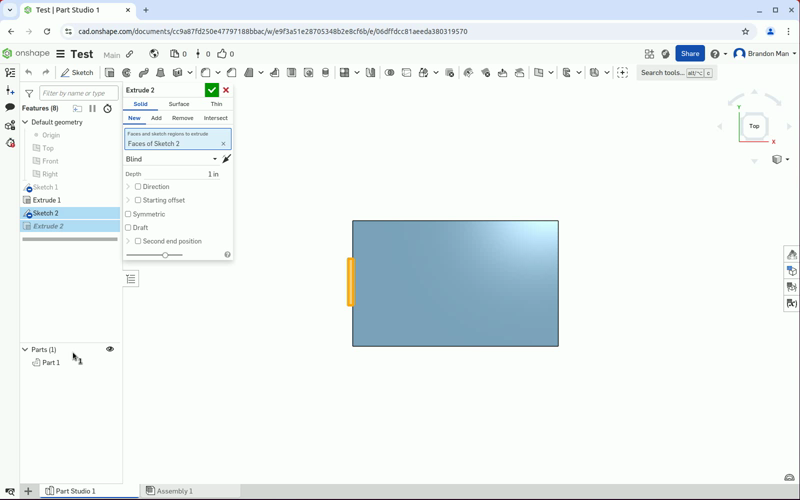
mouse_move(143, 106)
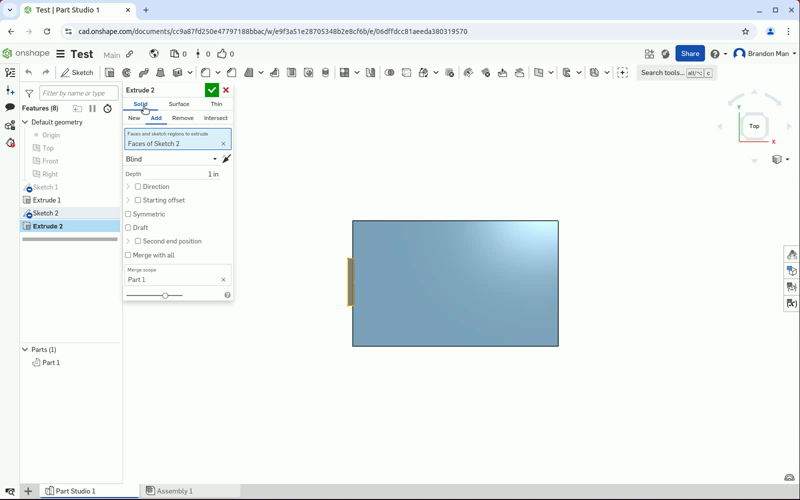
click(143, 106)
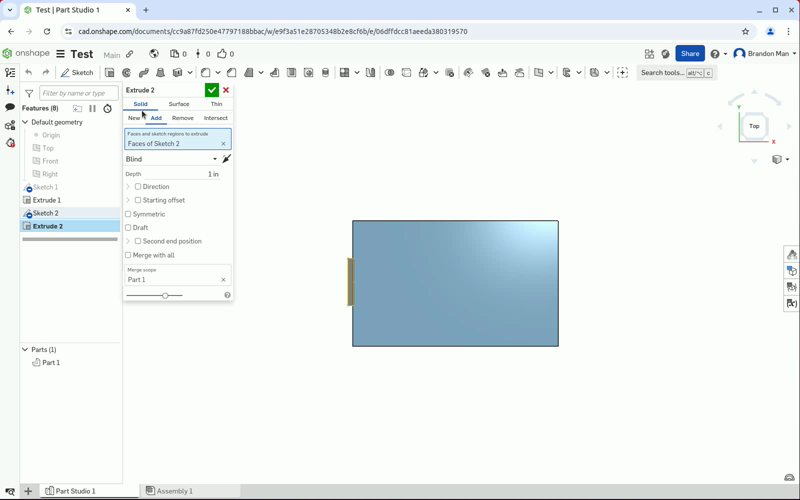
mouse_move(137, 120)
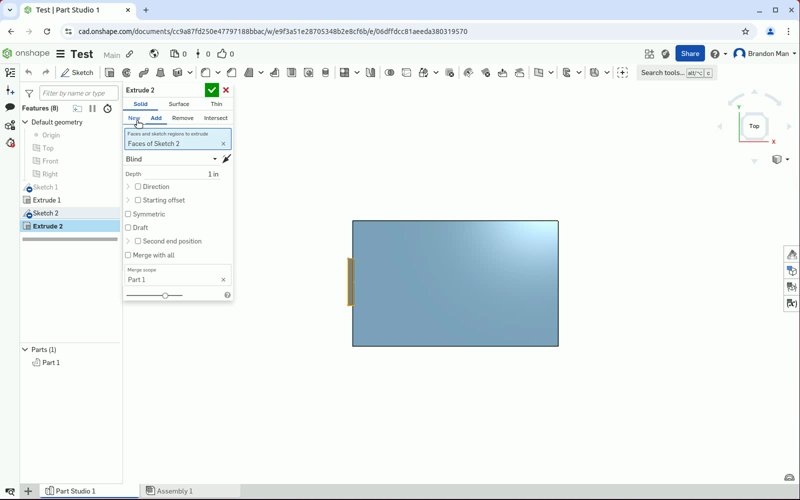
click(137, 120)
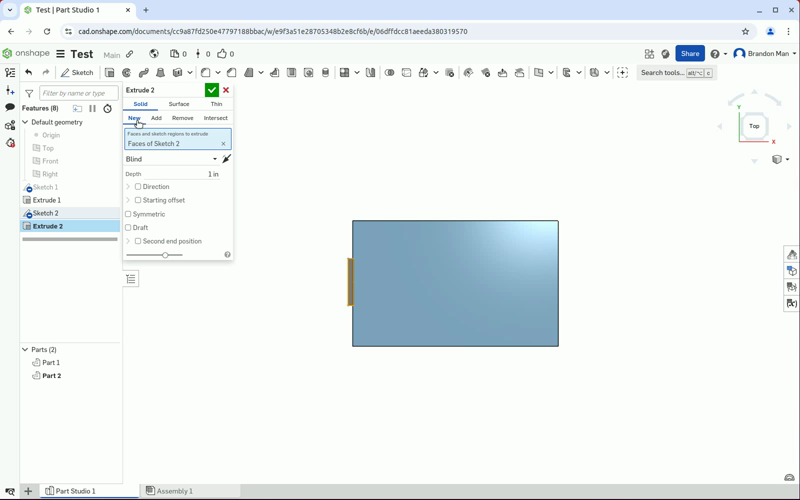
key(tab, 4)
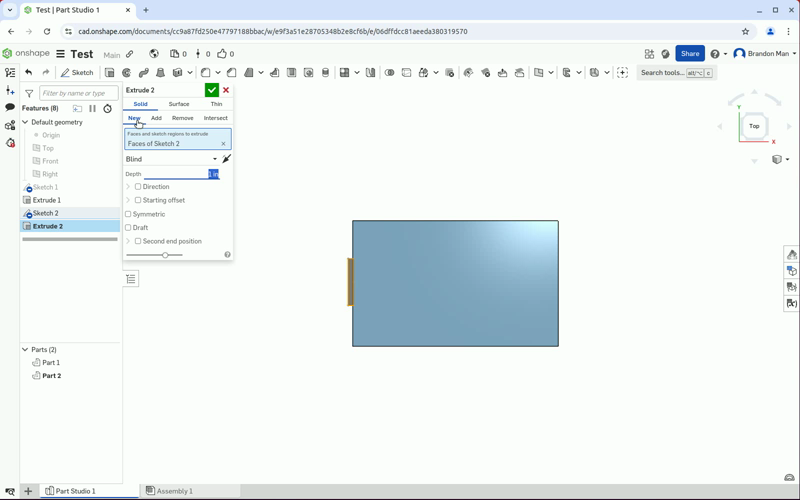
text(0.963)
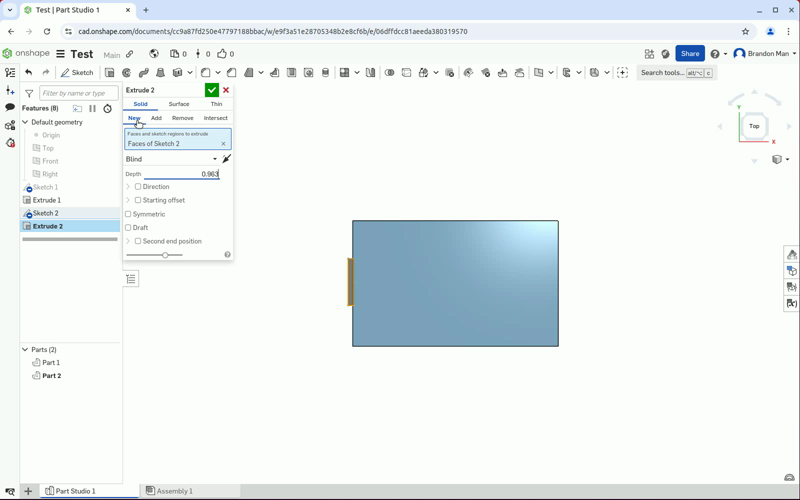
key(enter)
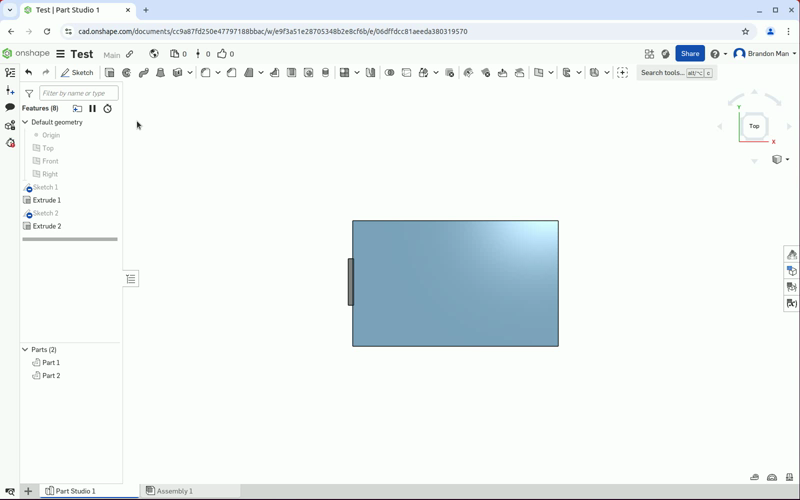
key(shift+h)
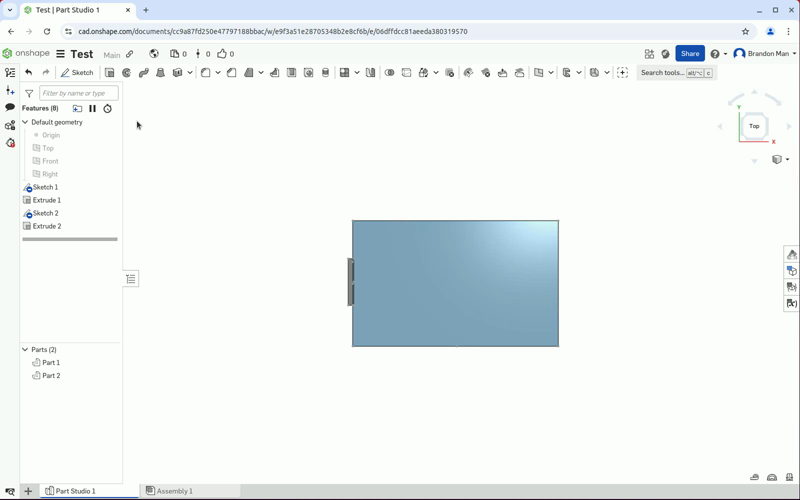
key(shift+h)
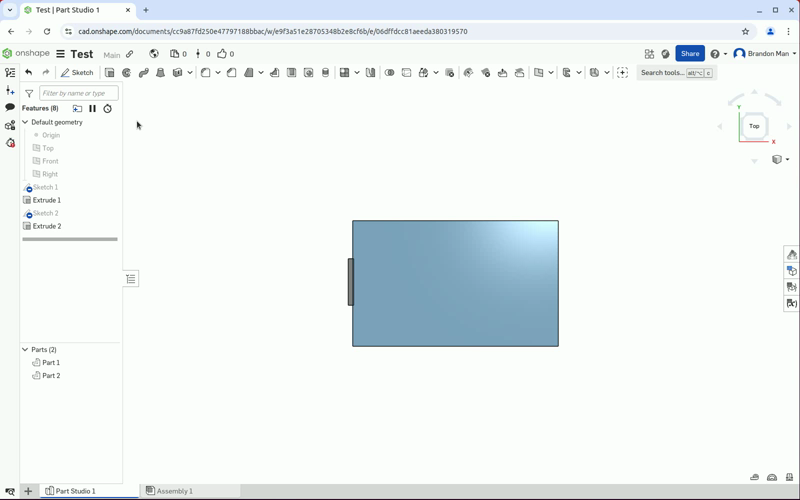
mouse_move(73, 189)
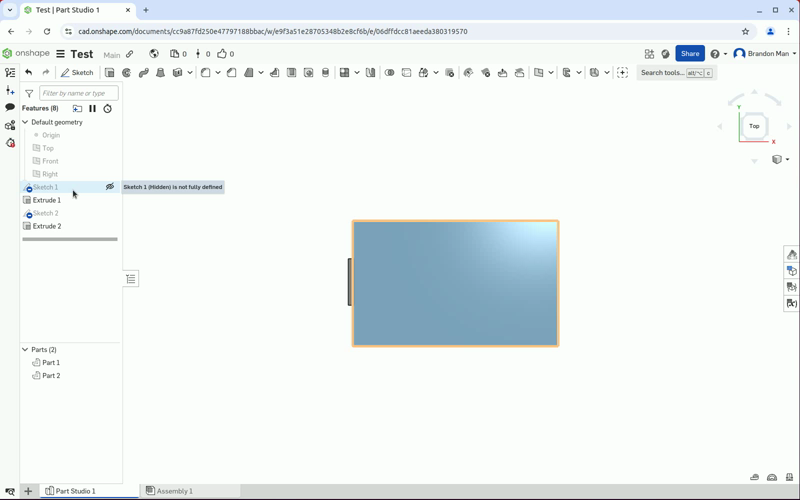
click(73, 189)
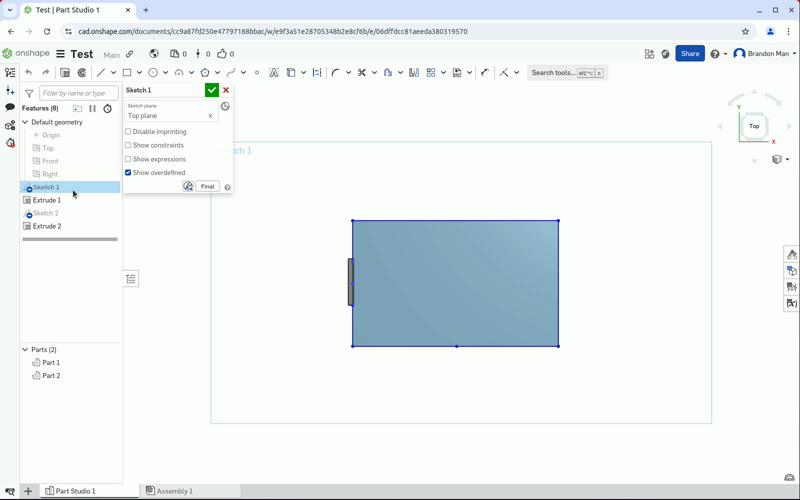
mouse_move(229, 92)
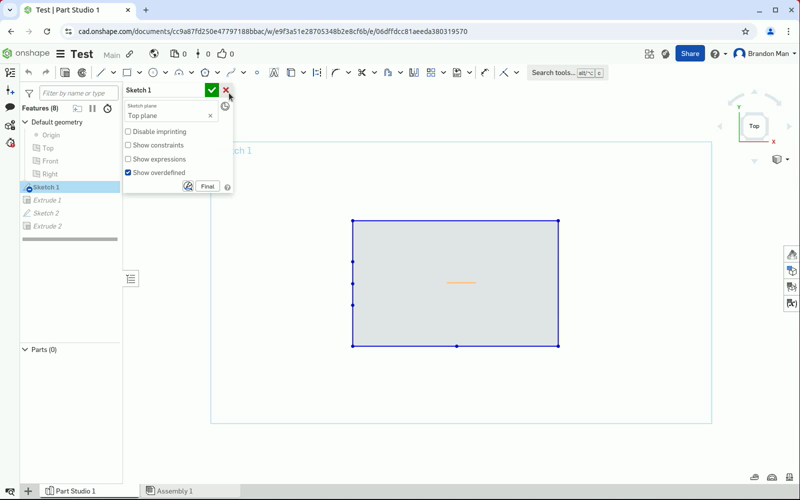
click(229, 92)
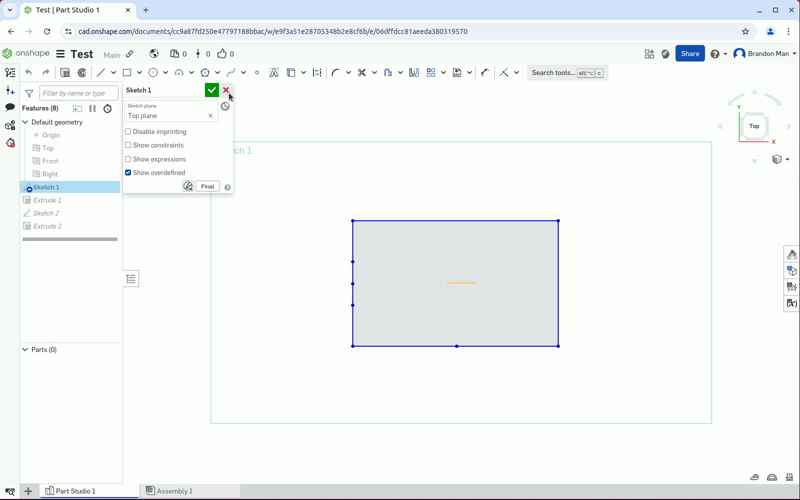
key(shift+s)
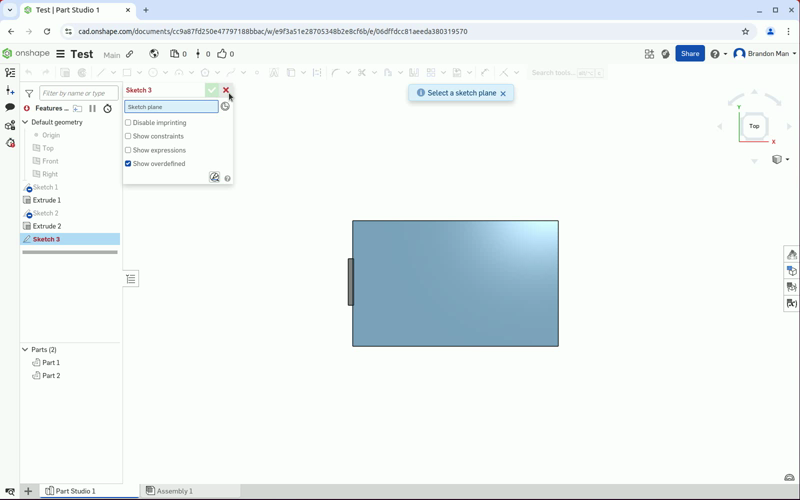
mouse_move(73, 150)
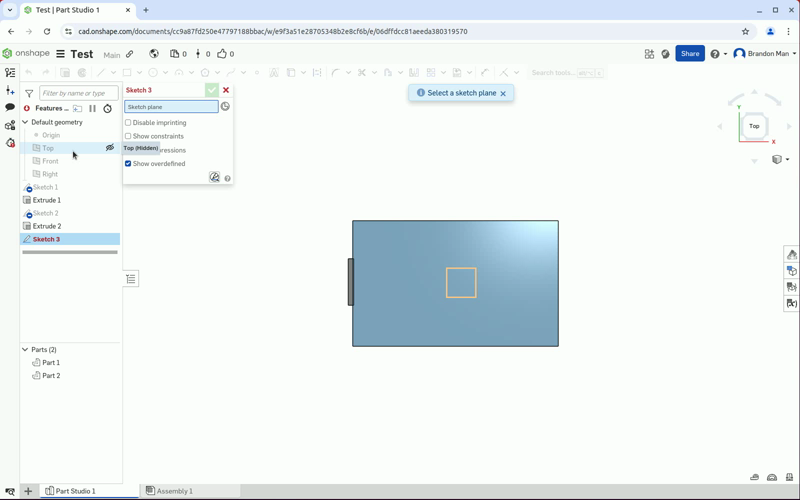
click(73, 150)
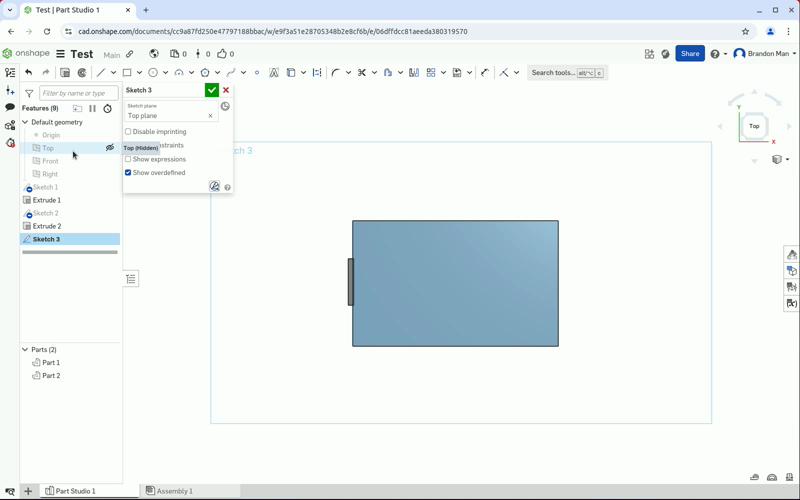
mouse_move(73, 352)
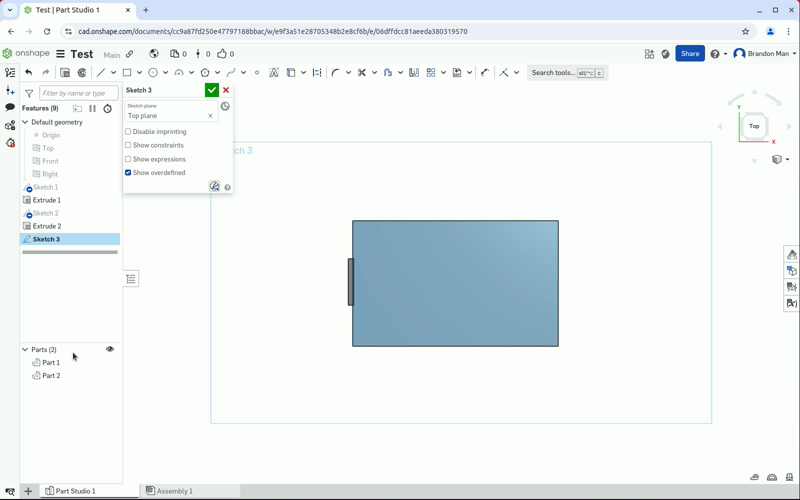
key(y)
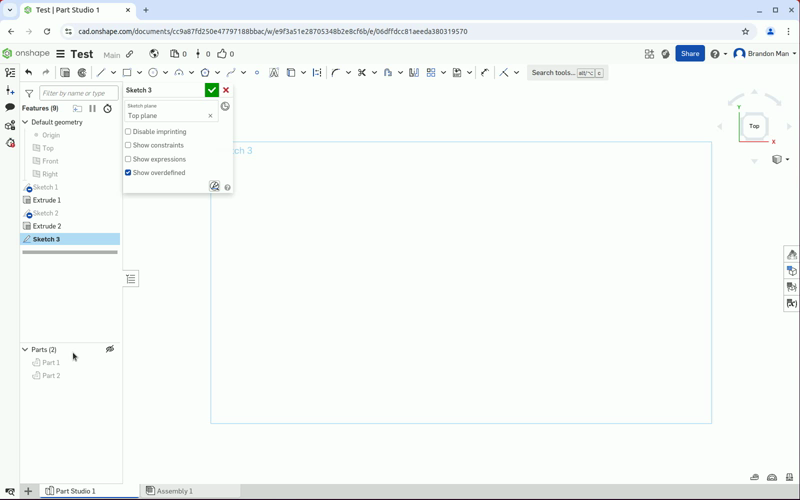
key(l)
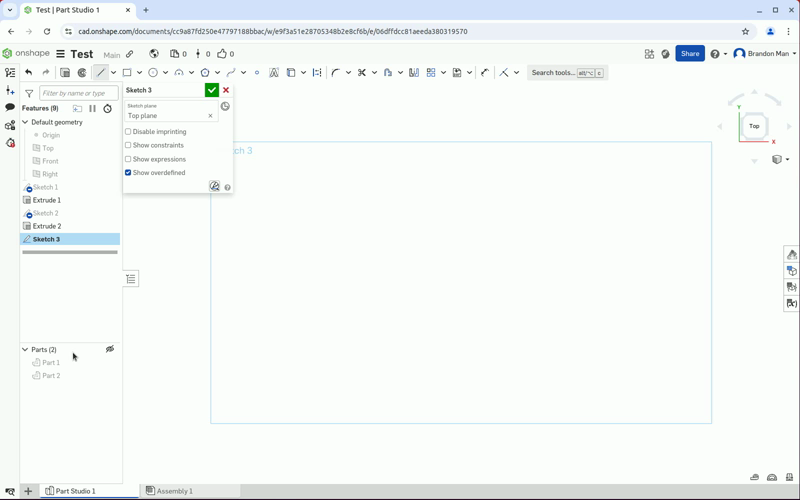
key_down(shift)
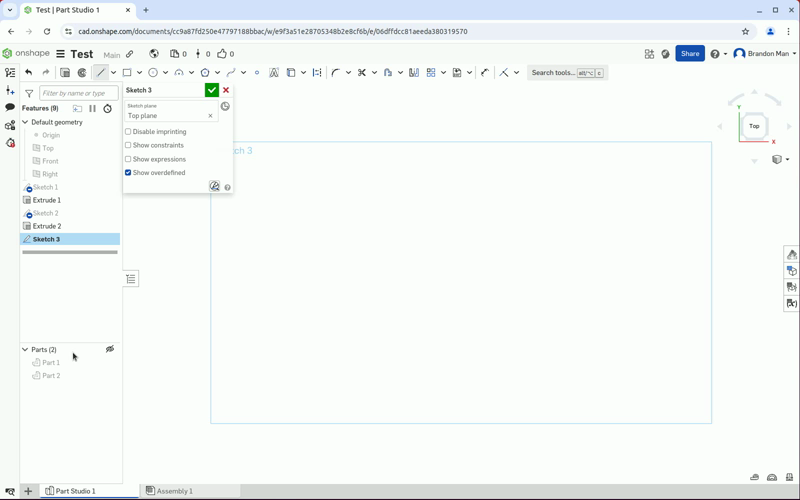
mouse_move(348, 351)
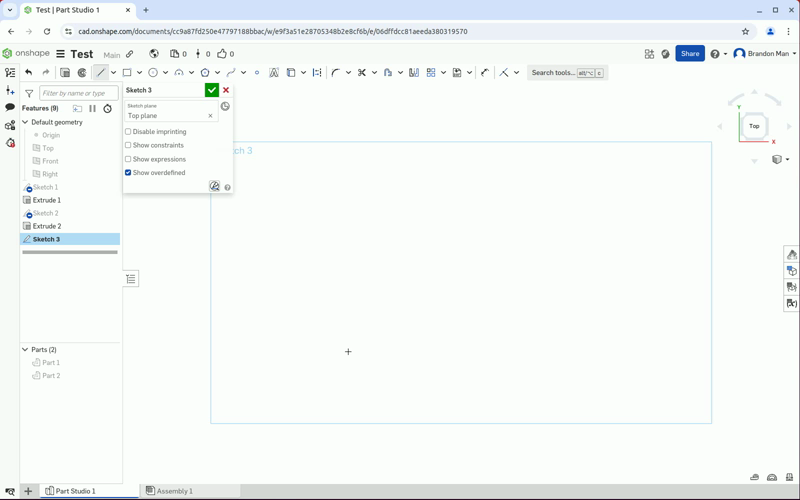
click(348, 351)
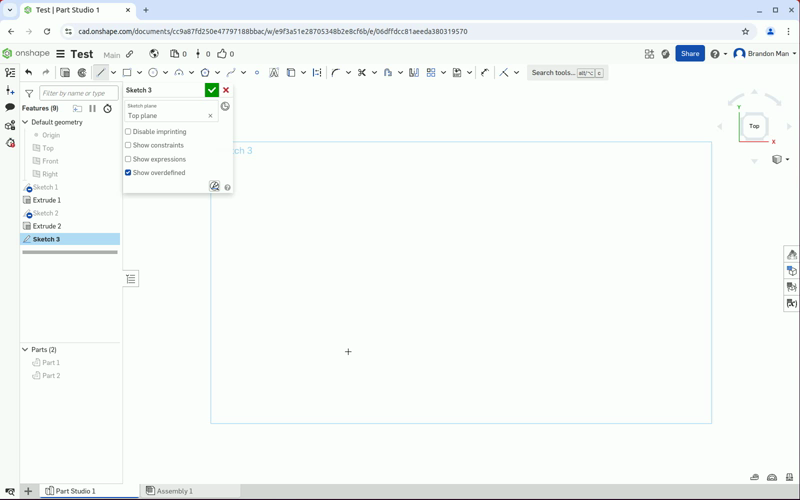
key_up(shift)
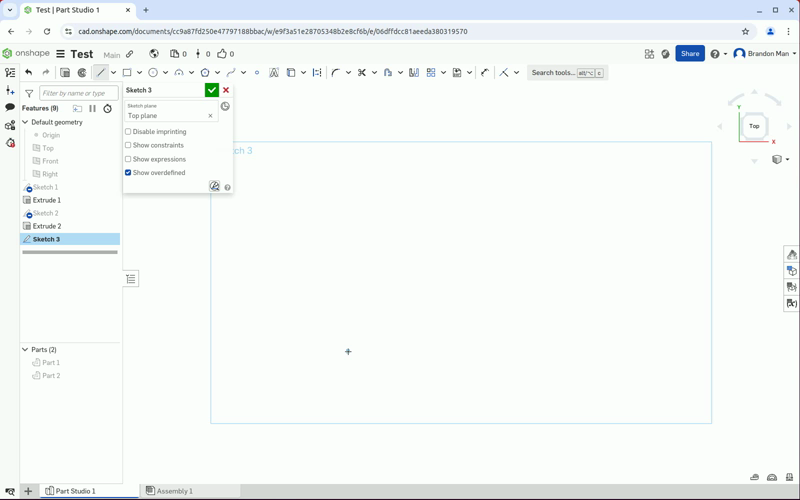
key_down(shift)
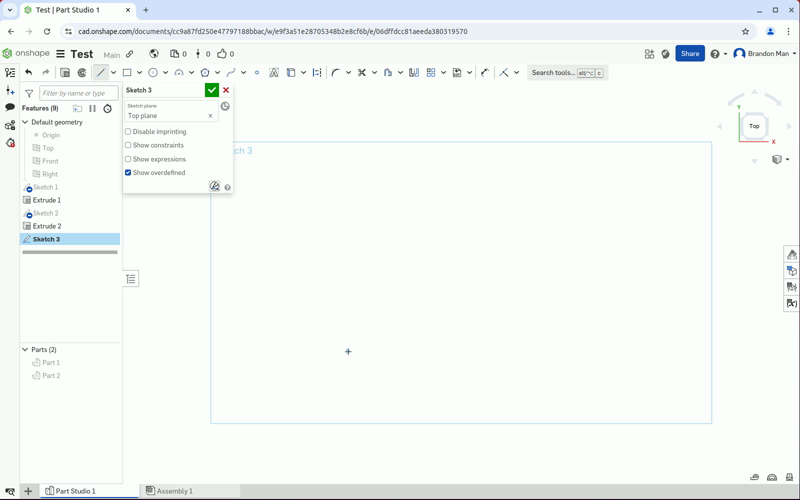
mouse_move(562, 351)
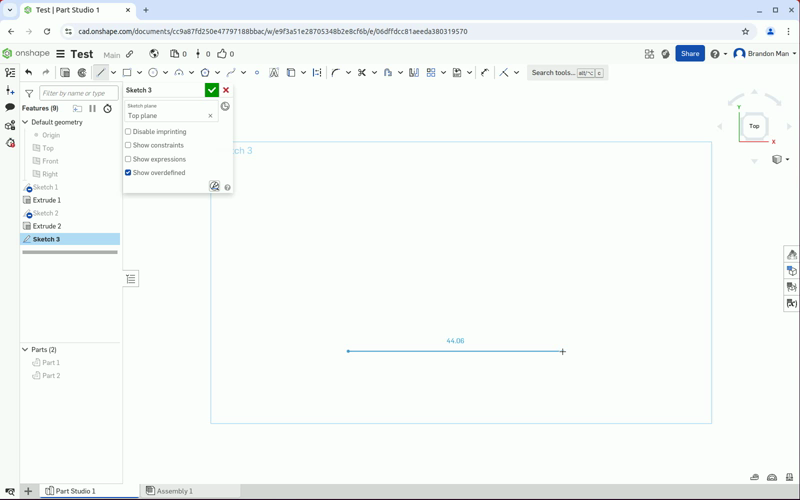
click(562, 351)
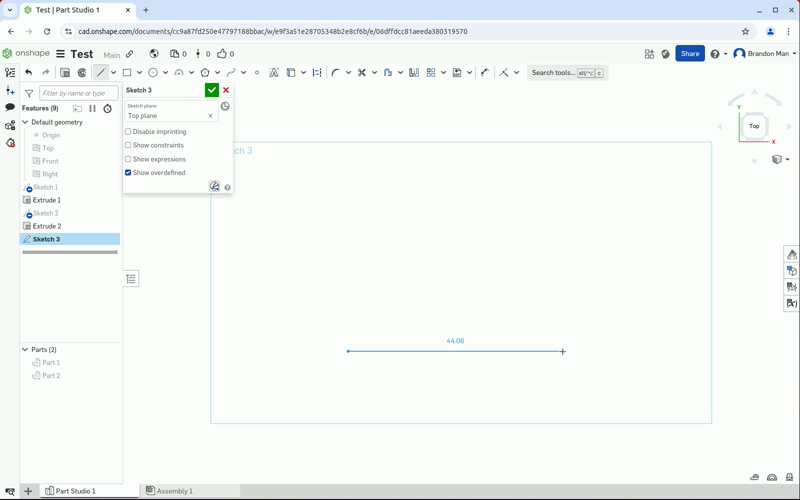
key_up(shift)
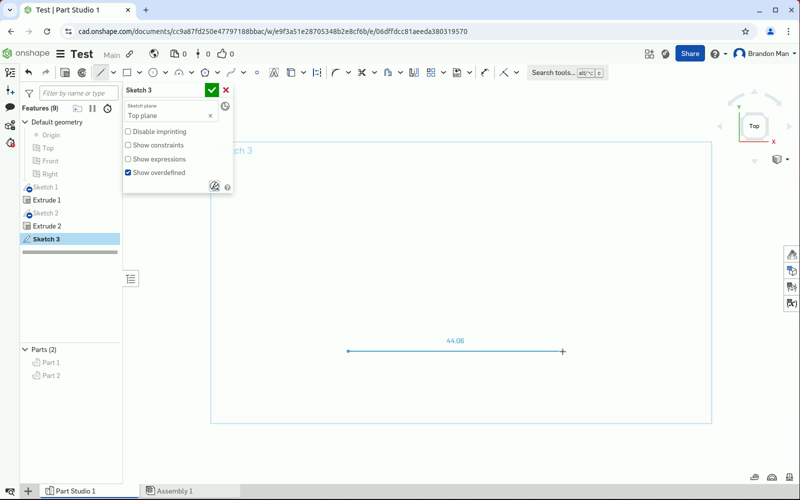
key_down(shift)
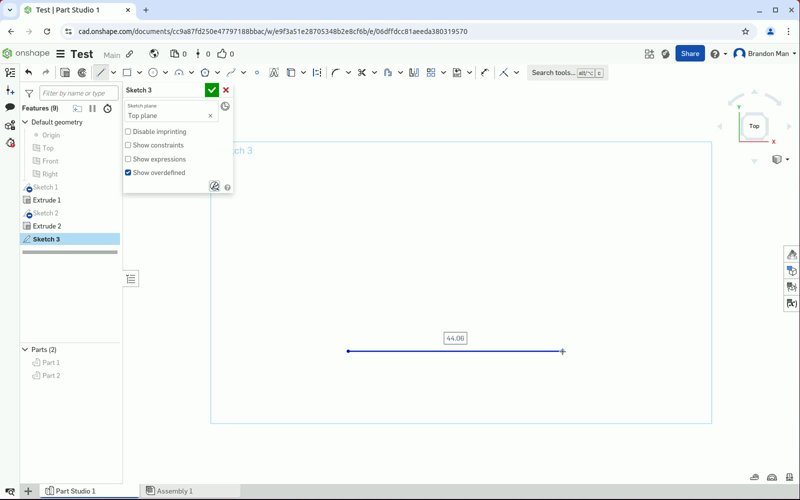
mouse_move(562, 215)
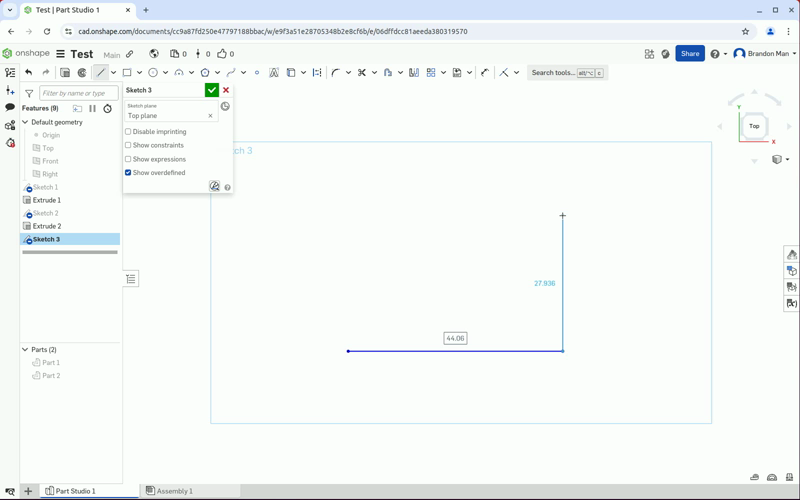
click(562, 215)
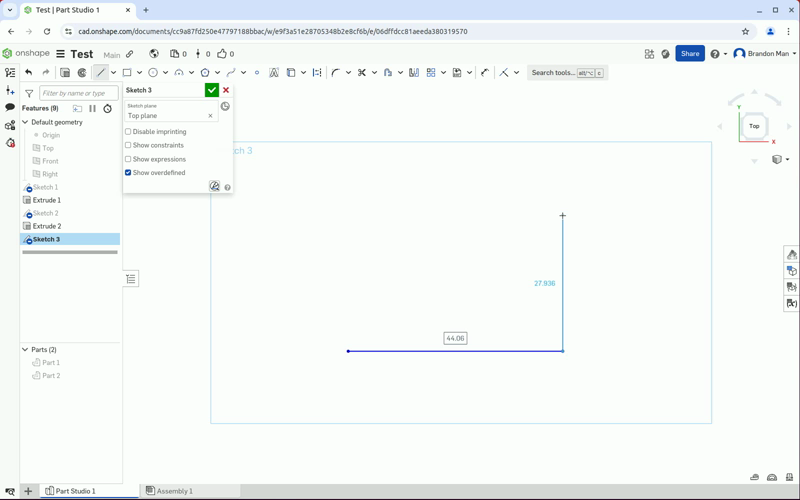
key_up(shift)
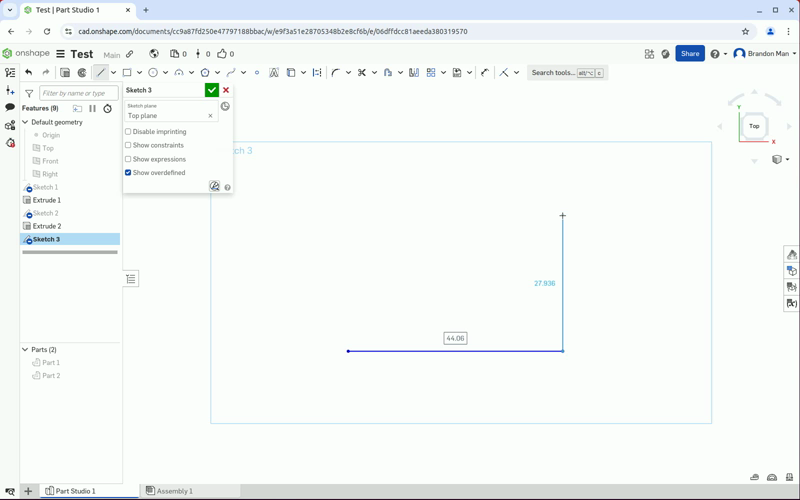
key_down(shift)
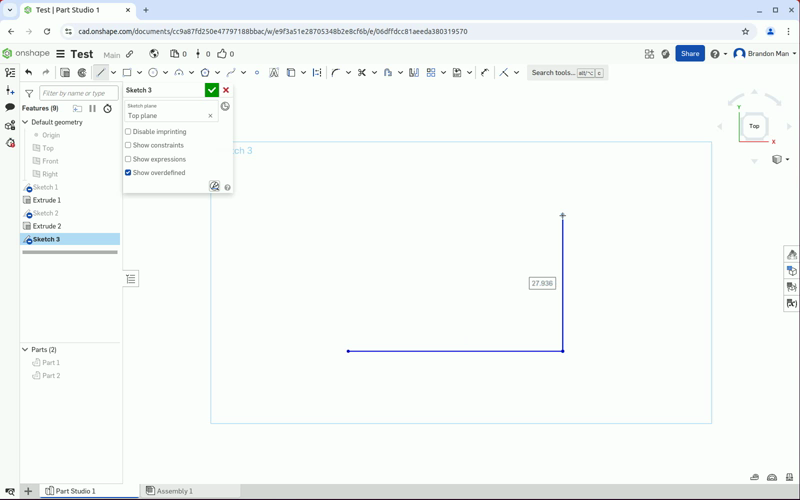
mouse_move(348, 215)
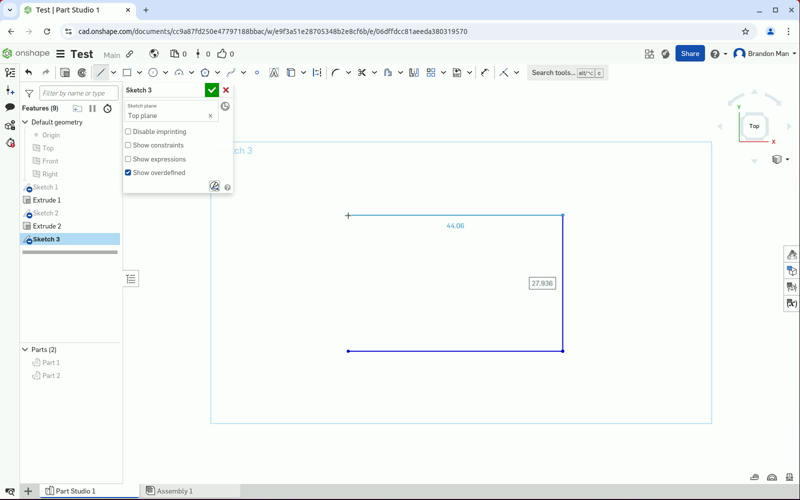
click(348, 215)
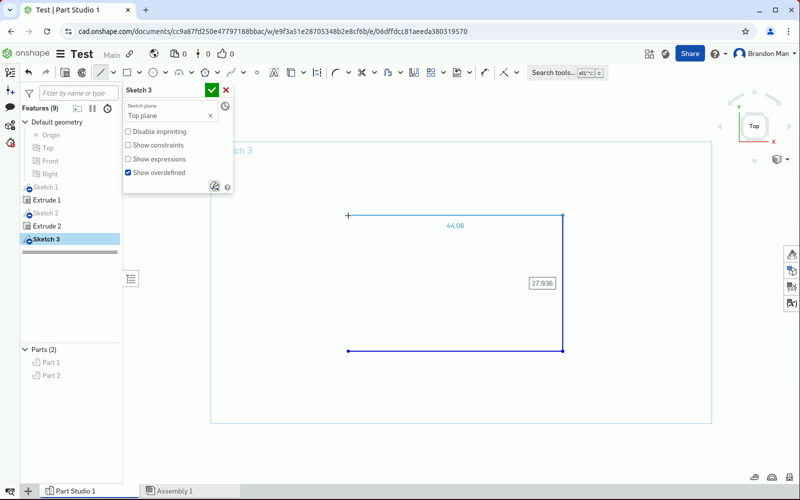
key_up(shift)
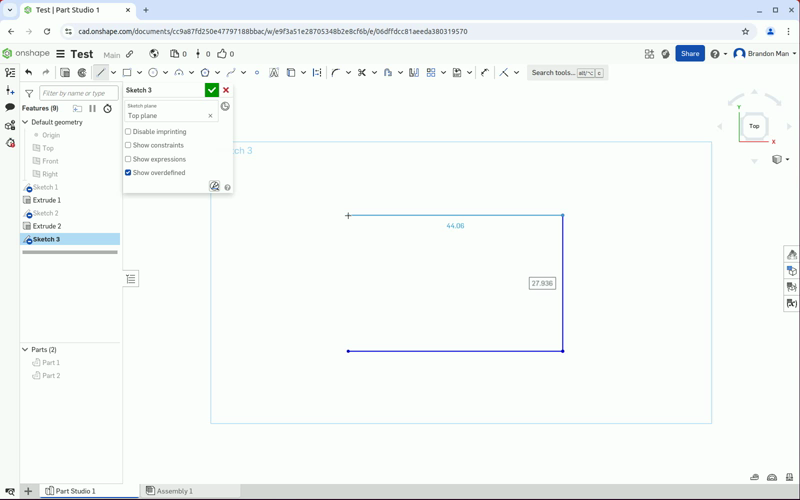
key_down(shift)
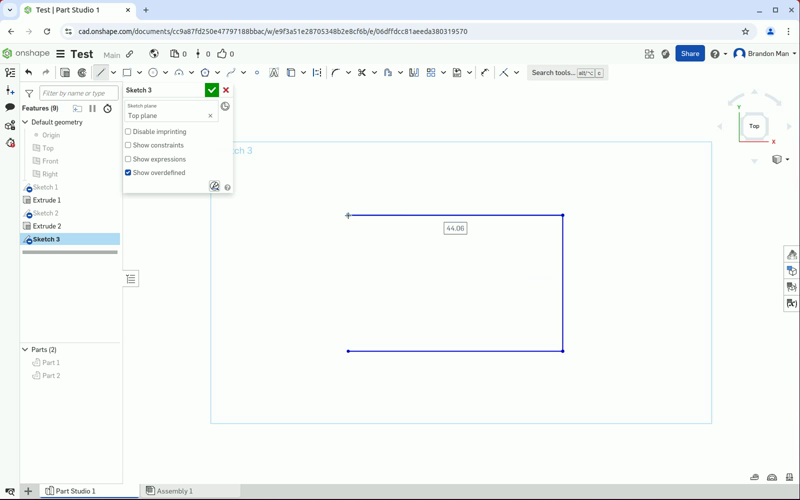
mouse_move(378, 215)
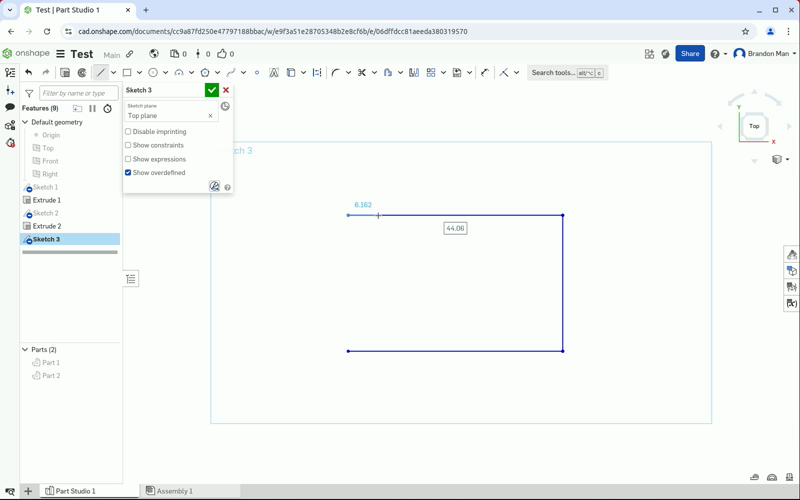
mouse_move(348, 260)
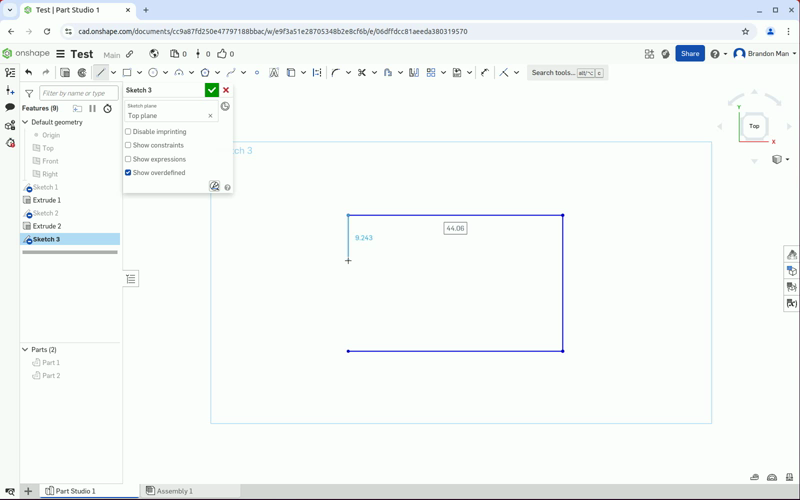
click(348, 260)
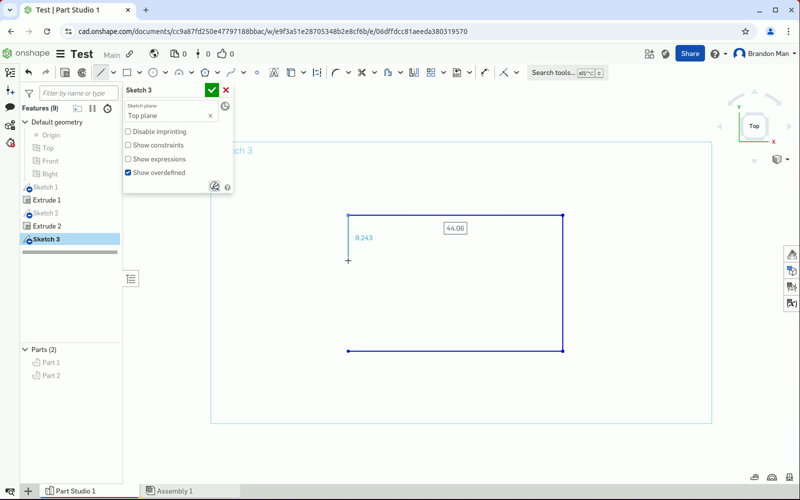
key_up(shift)
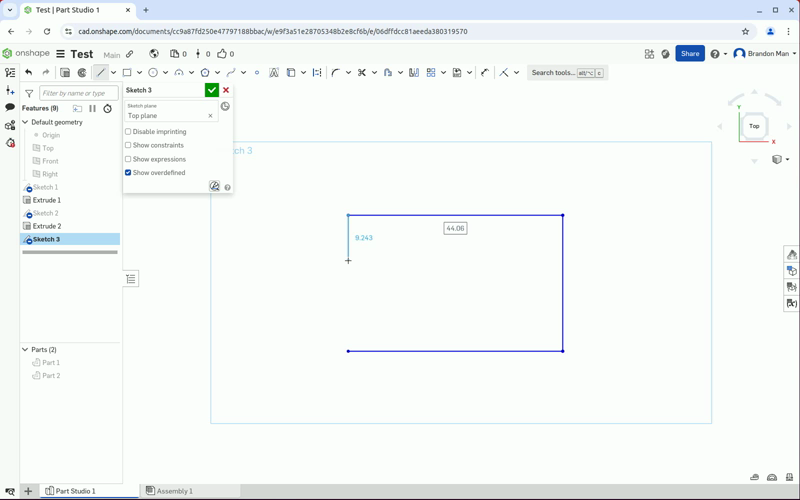
key_down(shift)
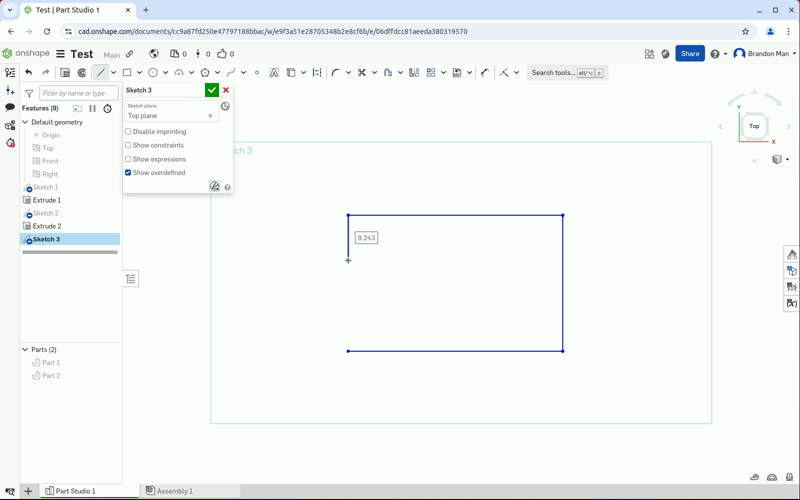
mouse_move(378, 260)
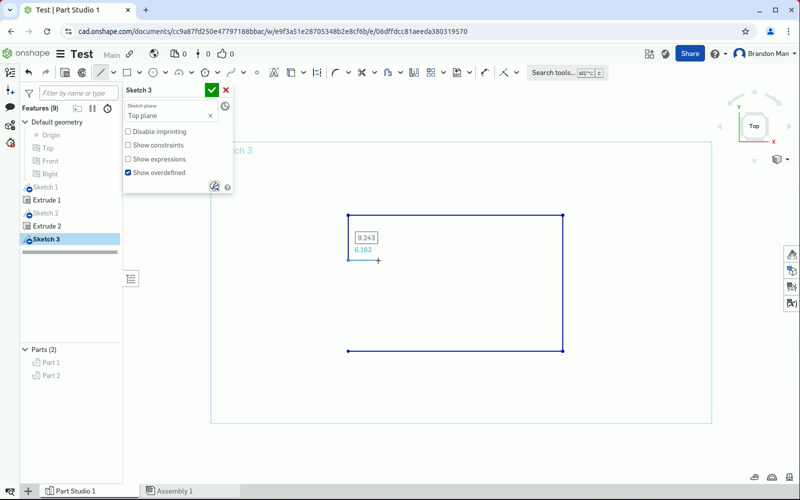
mouse_move(352, 260)
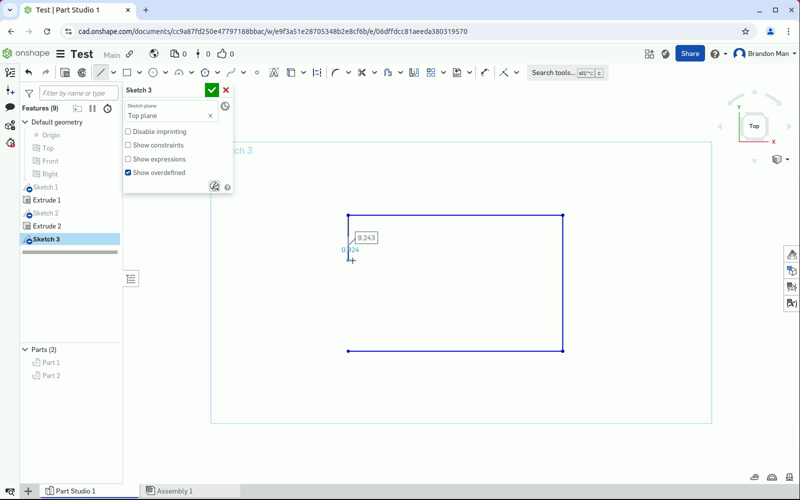
scroll(6)
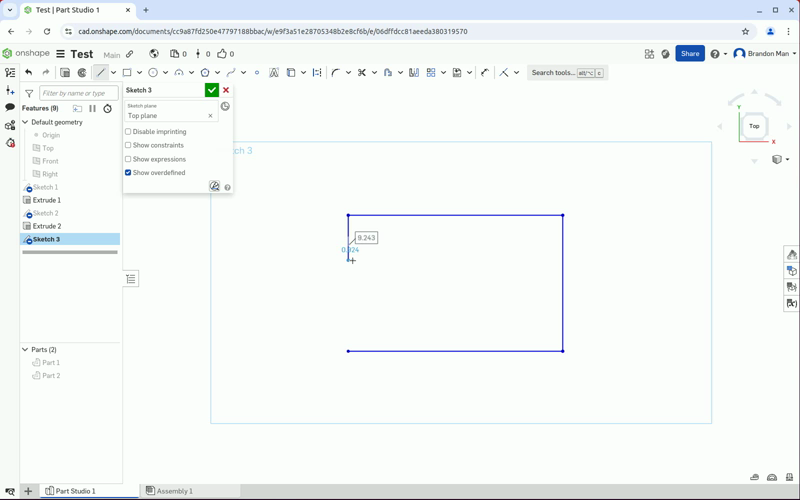
scroll(6)
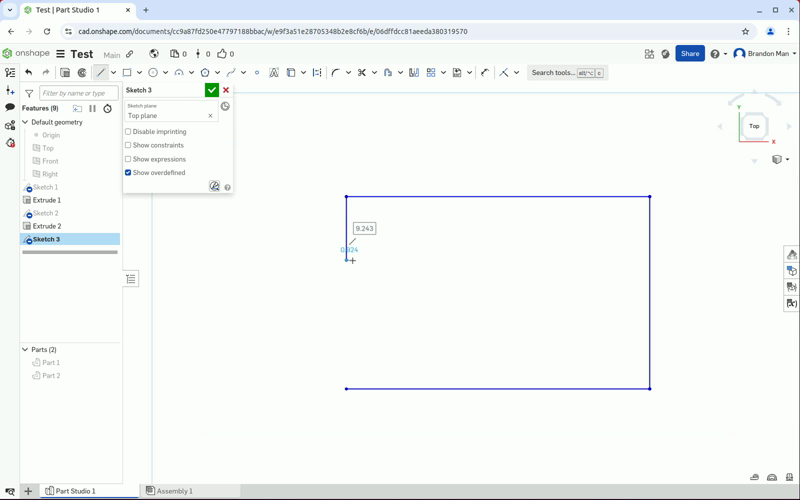
scroll(6)
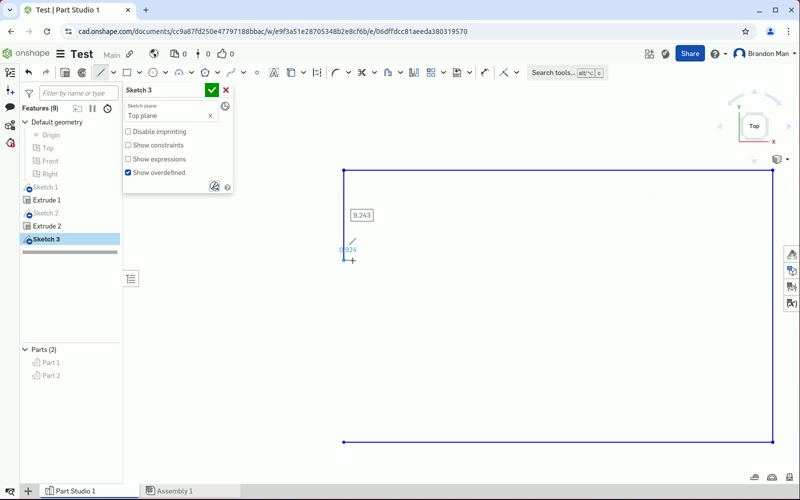
scroll(6)
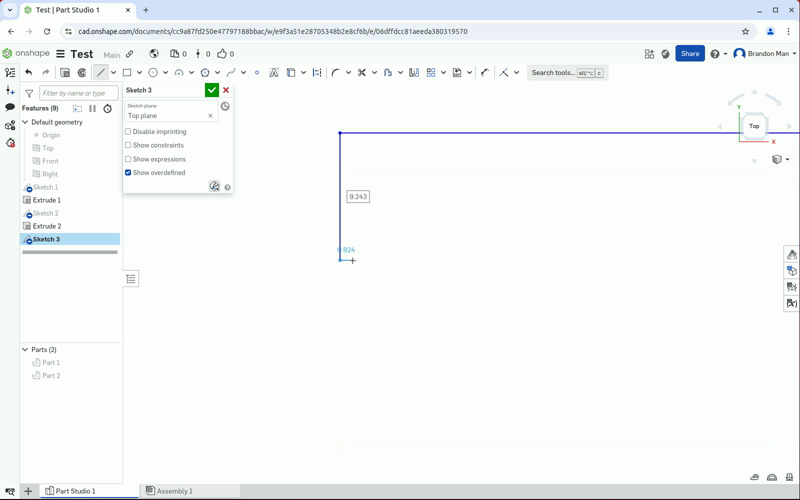
scroll(6)
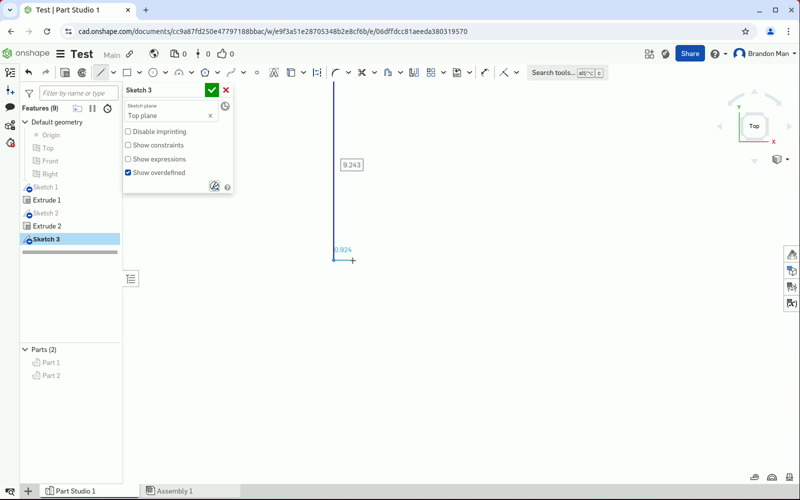
scroll(6)
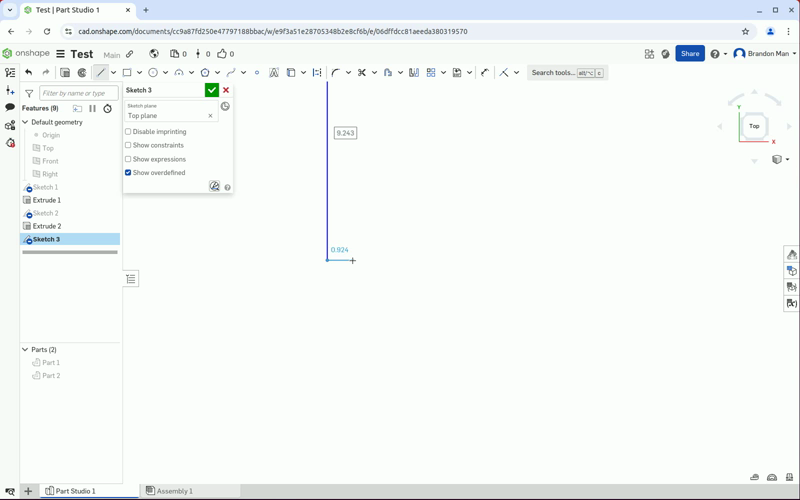
scroll(6)
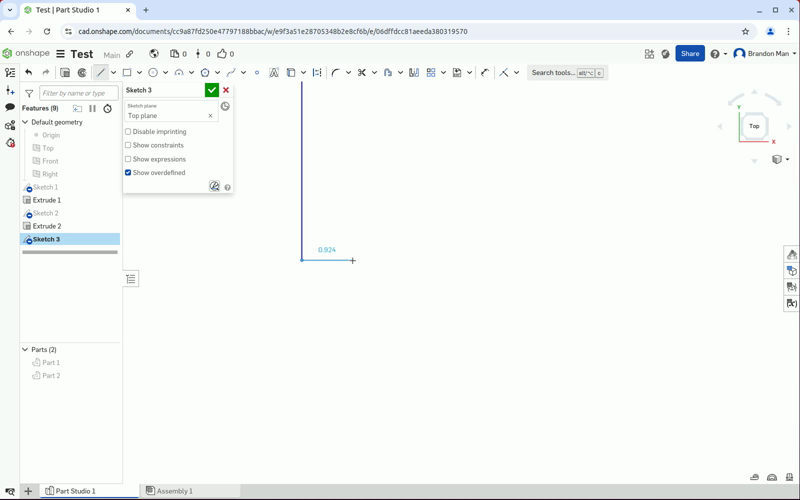
click(352, 260)
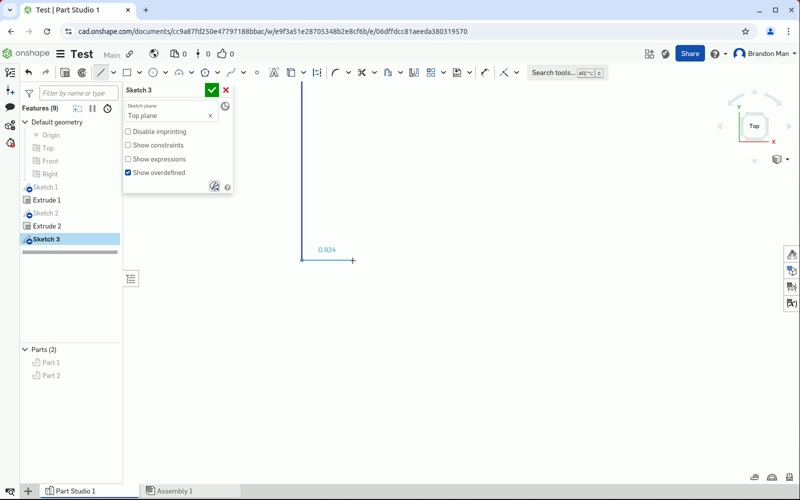
scroll(-6)
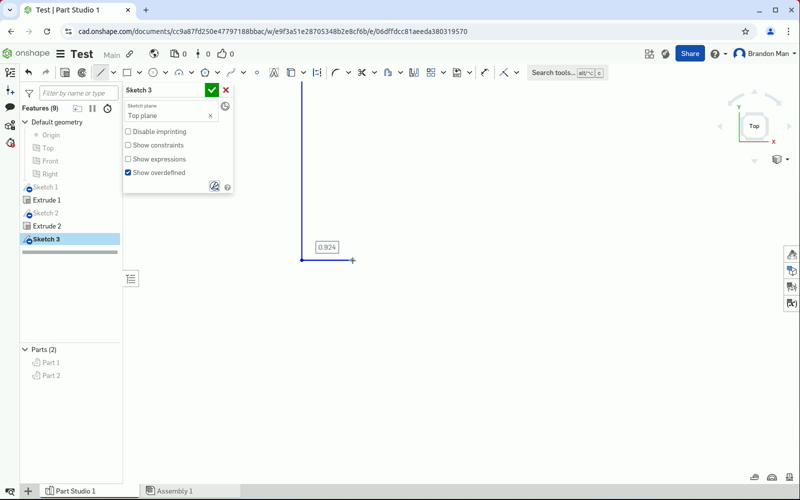
scroll(-6)
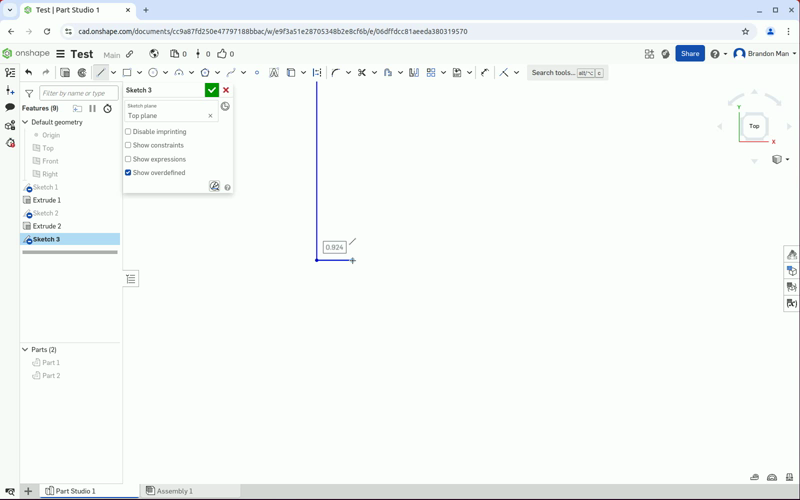
scroll(-6)
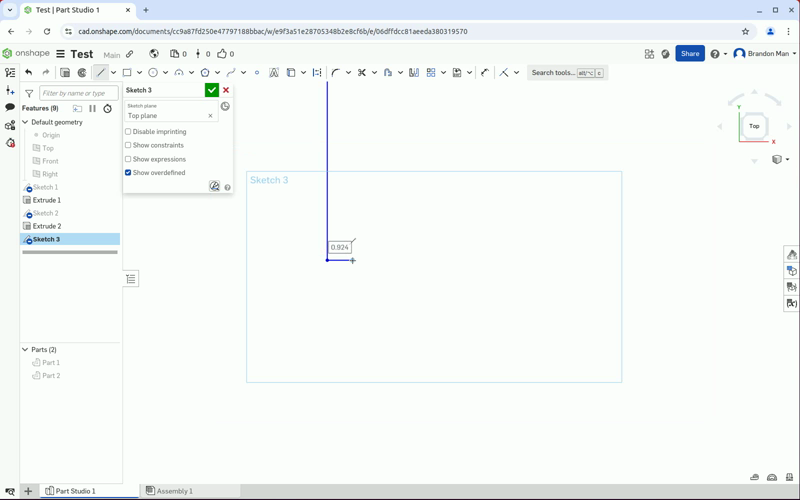
scroll(-6)
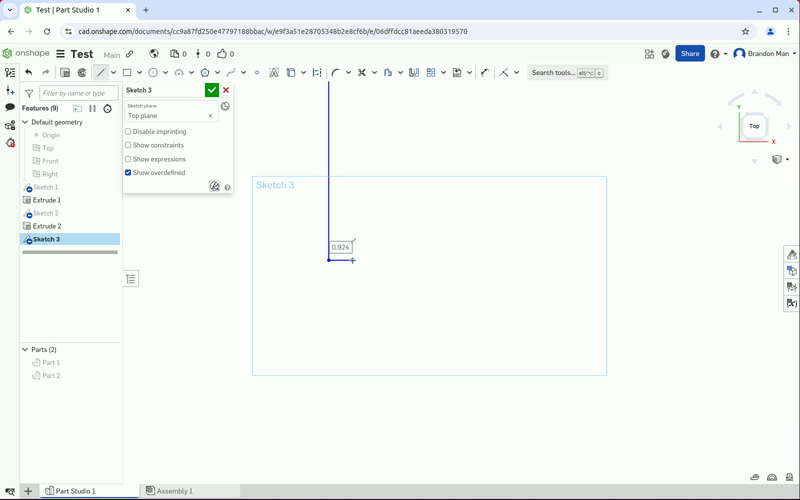
scroll(-6)
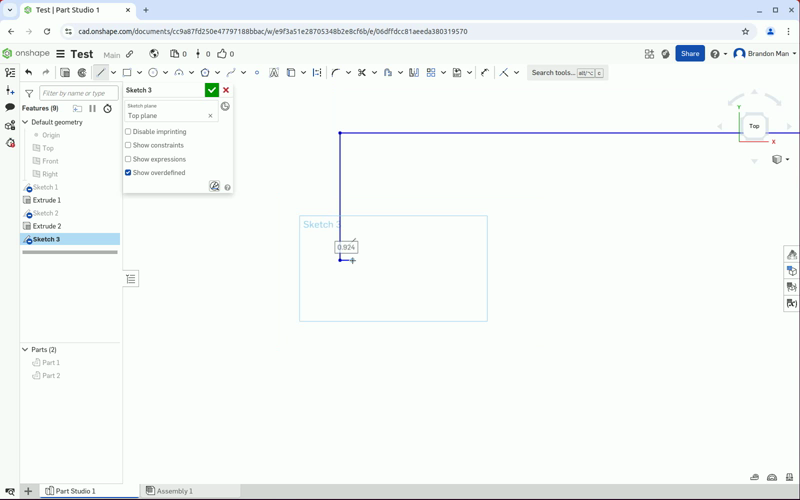
scroll(-6)
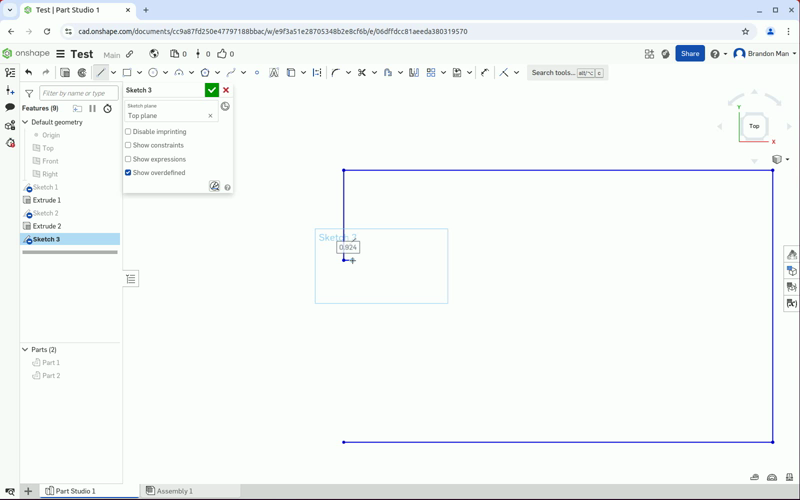
scroll(-6)
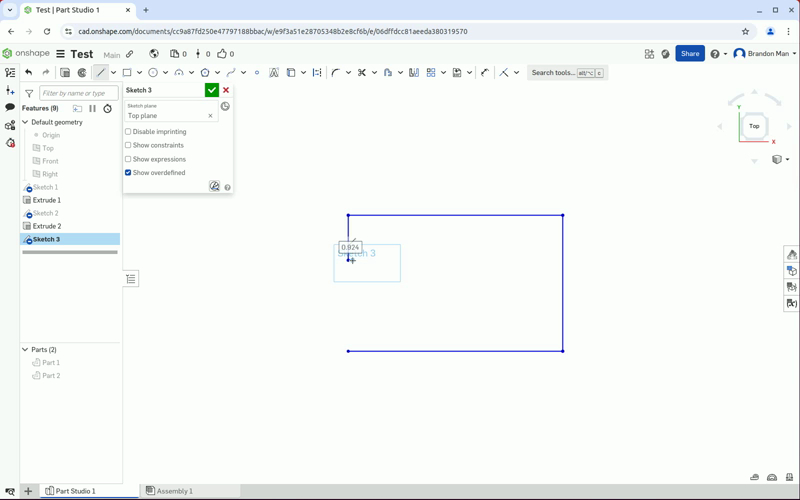
key_up(shift)
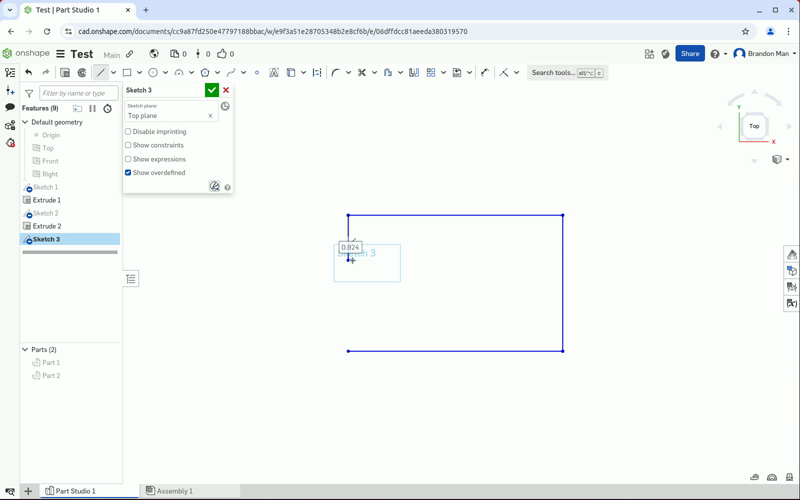
key_down(shift)
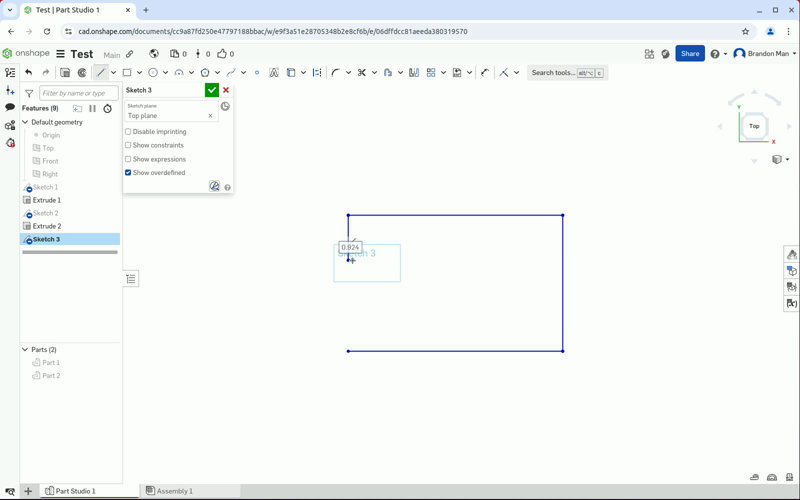
mouse_move(382, 260)
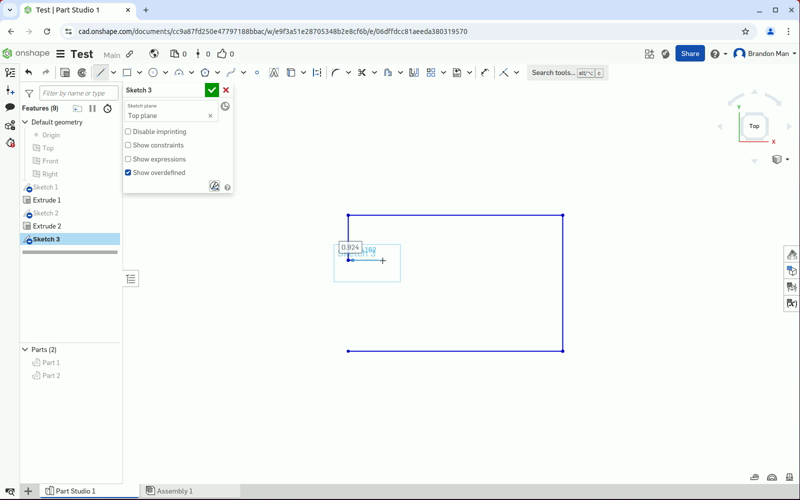
mouse_move(352, 222)
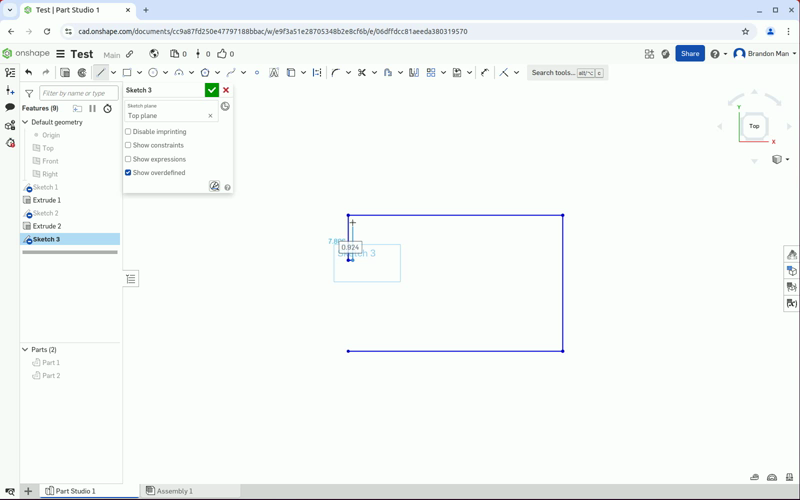
click(352, 222)
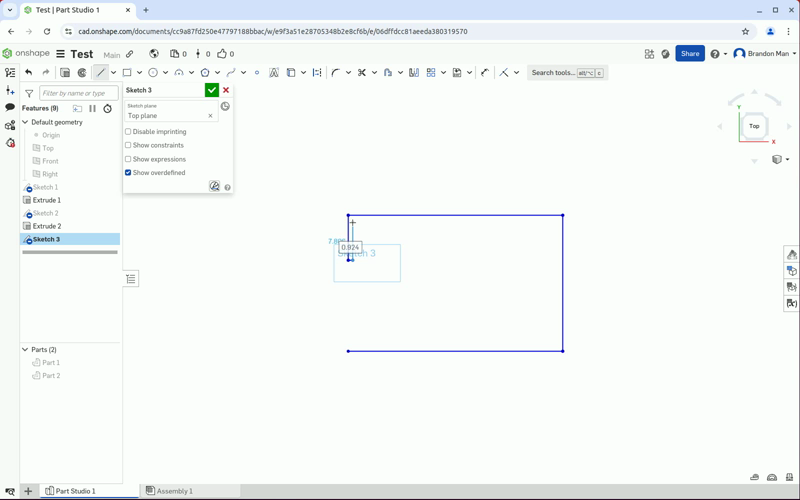
key_up(shift)
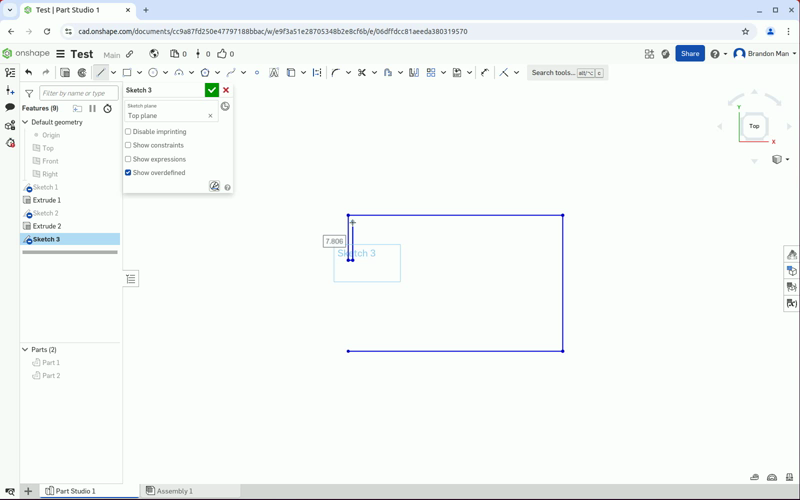
key_down(shift)
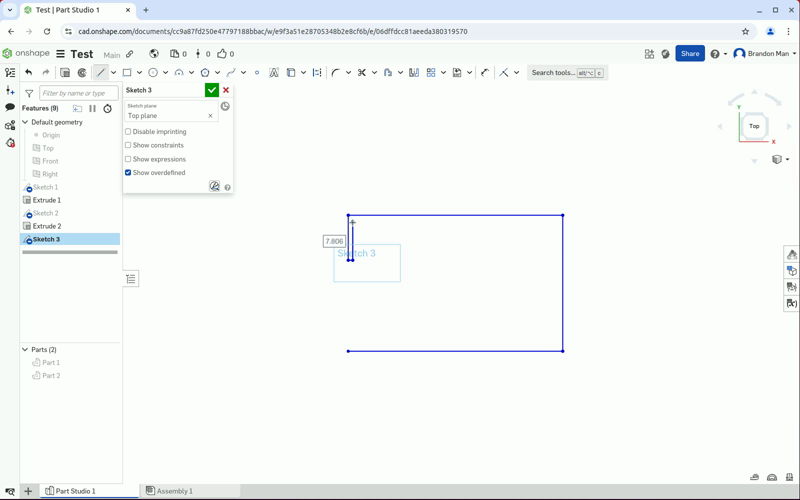
mouse_move(558, 222)
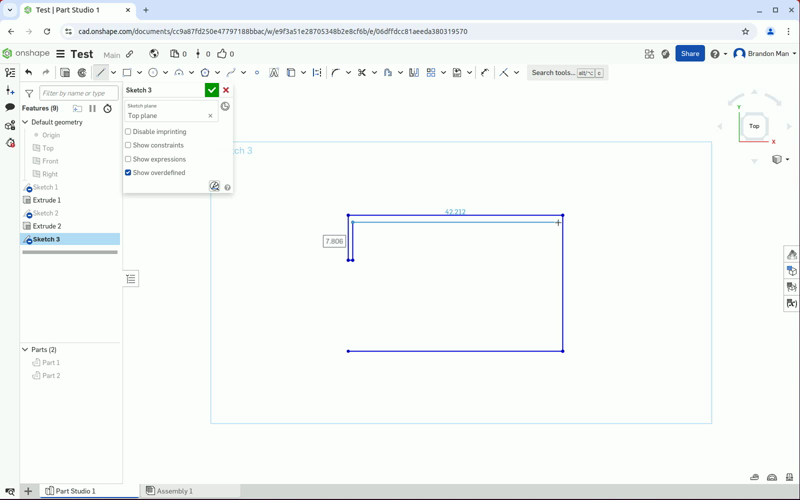
click(558, 222)
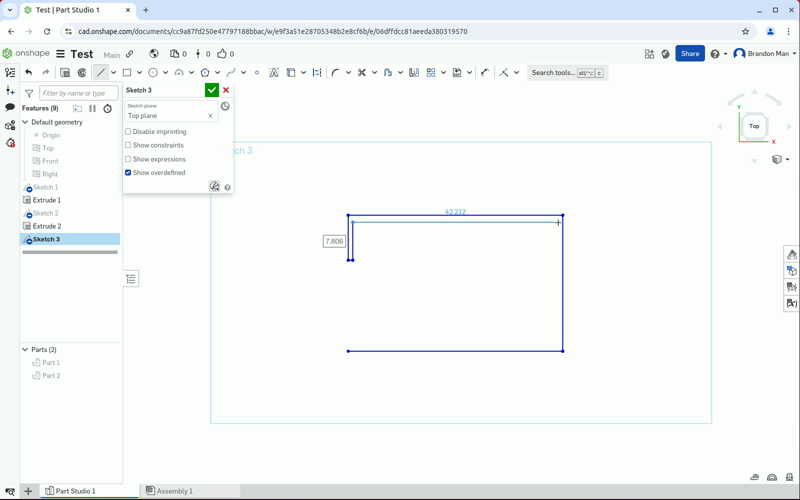
key_up(shift)
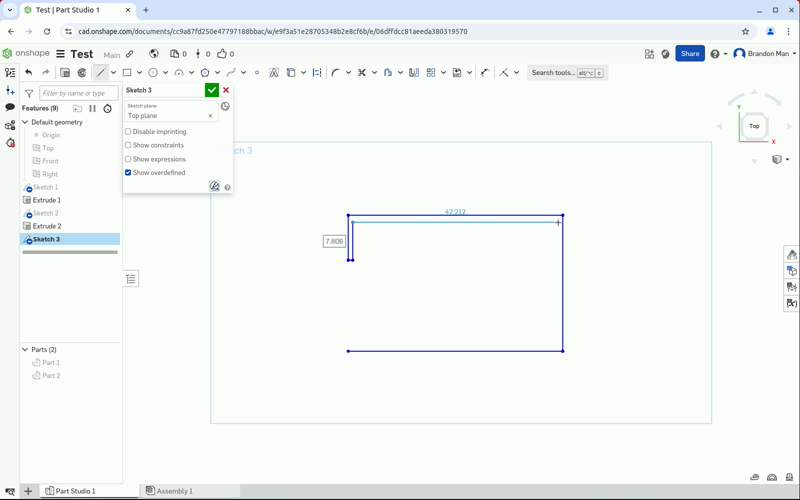
key_down(shift)
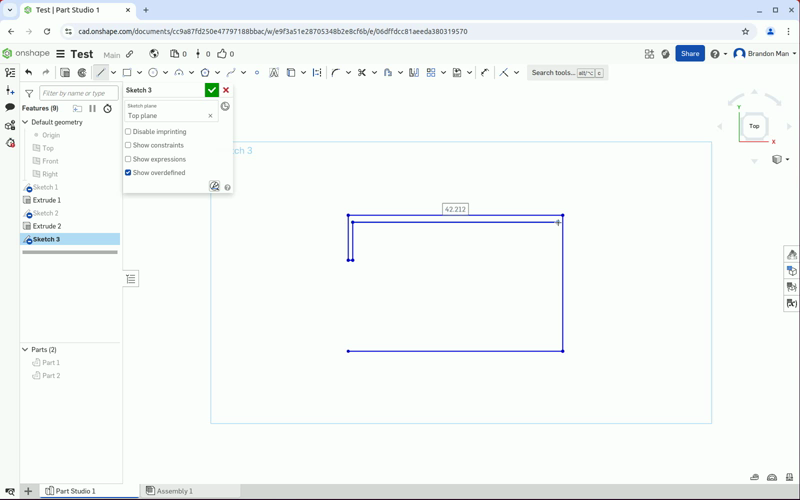
mouse_move(558, 346)
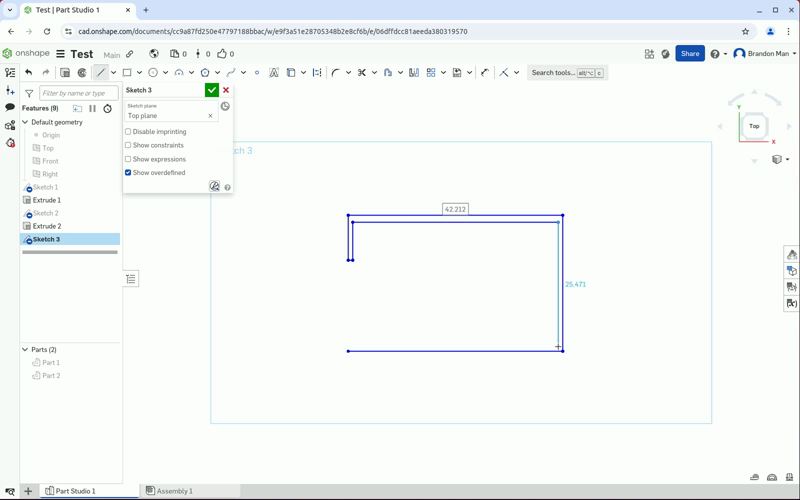
click(558, 346)
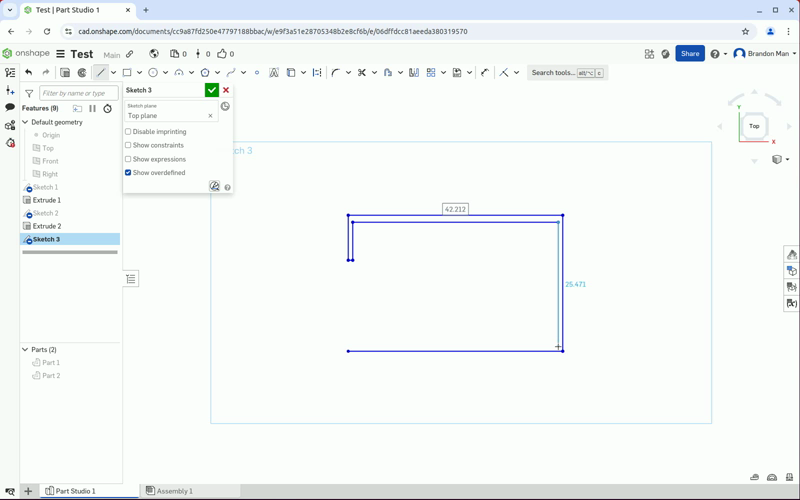
key_up(shift)
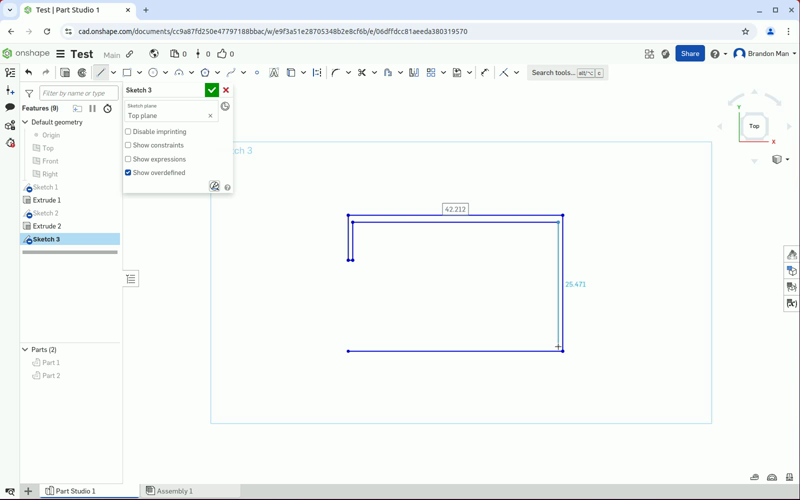
key_down(shift)
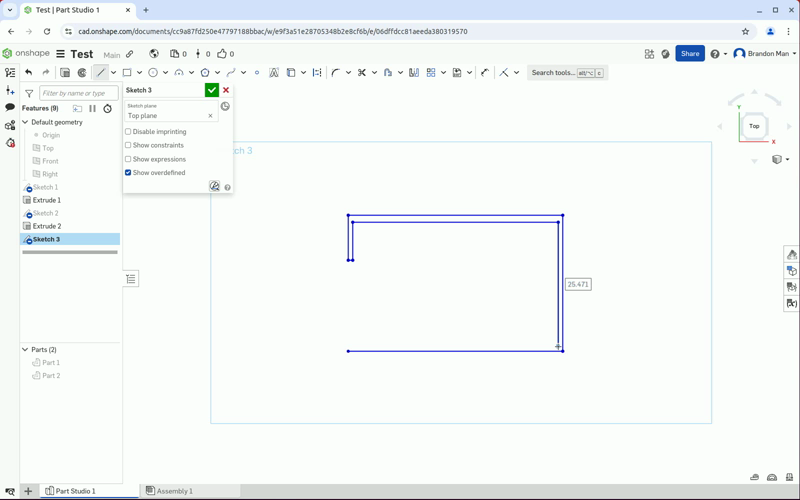
mouse_move(456, 346)
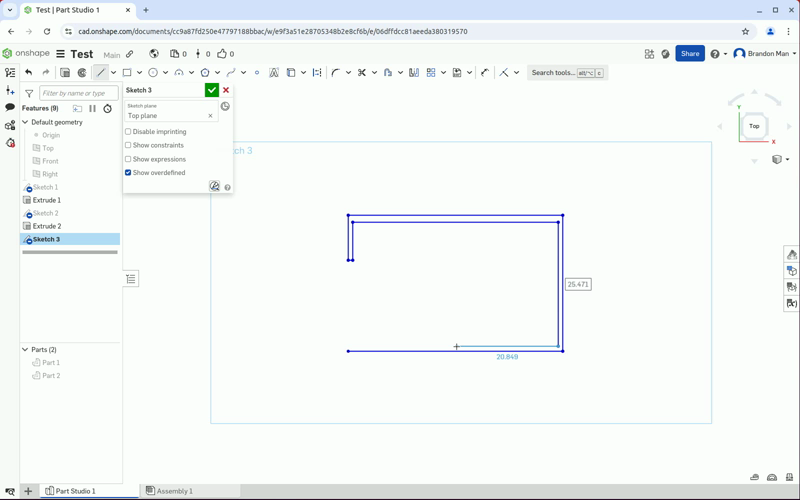
click(456, 346)
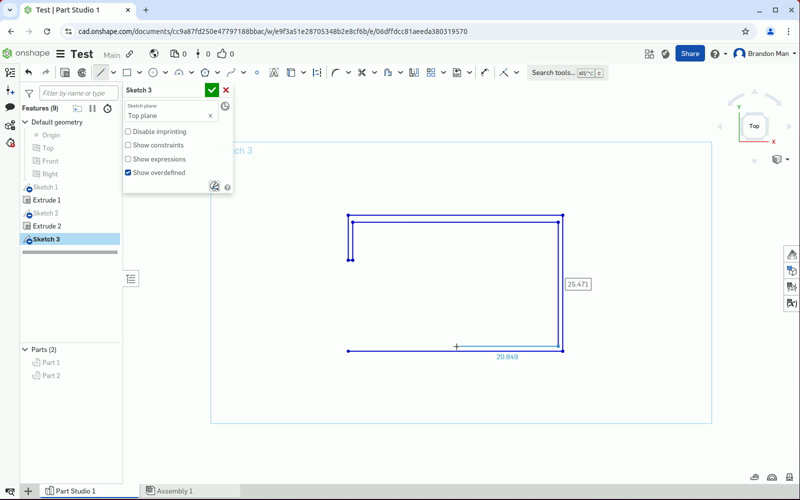
key_up(shift)
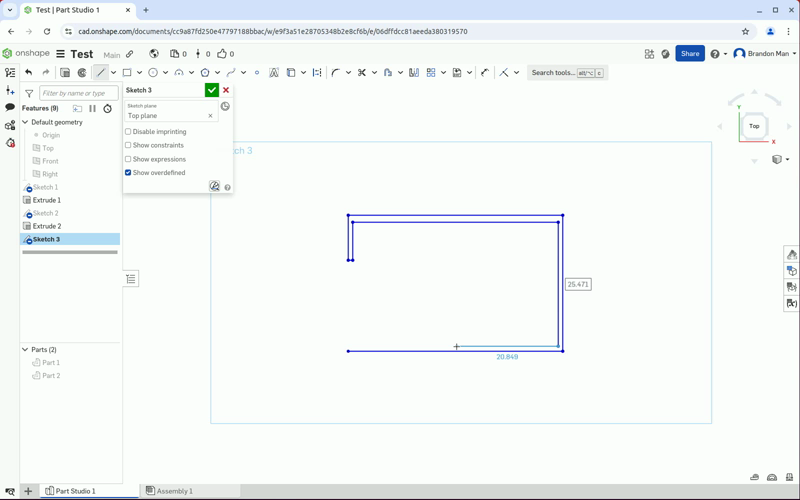
key_down(shift)
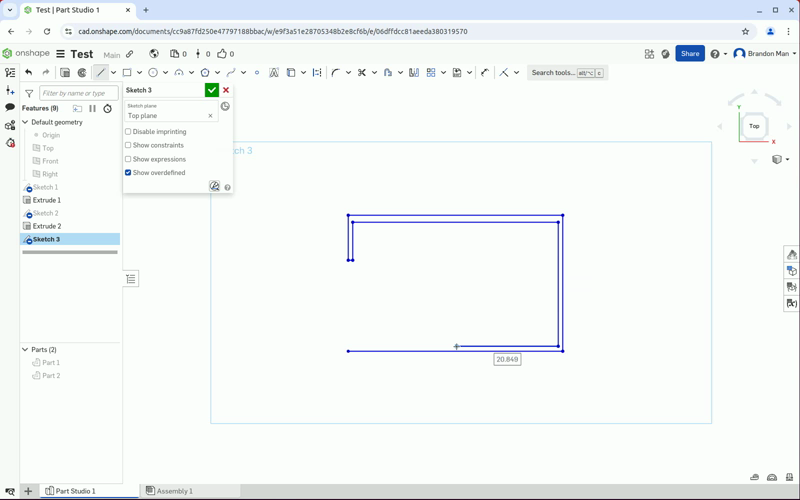
mouse_move(352, 346)
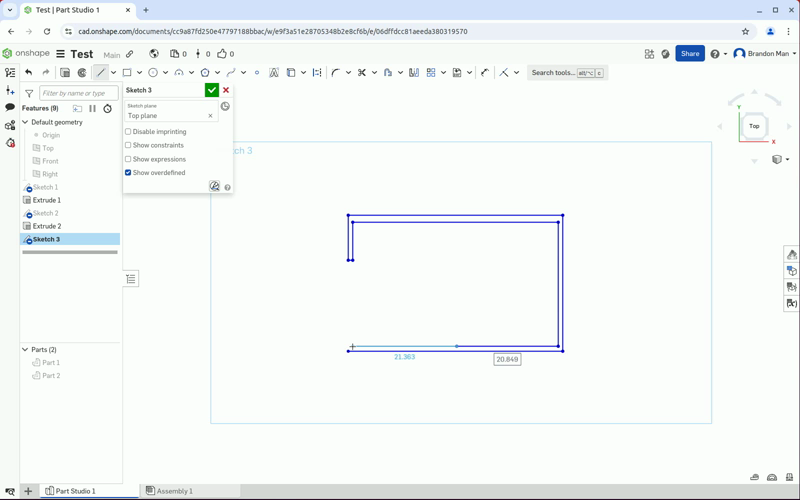
click(352, 346)
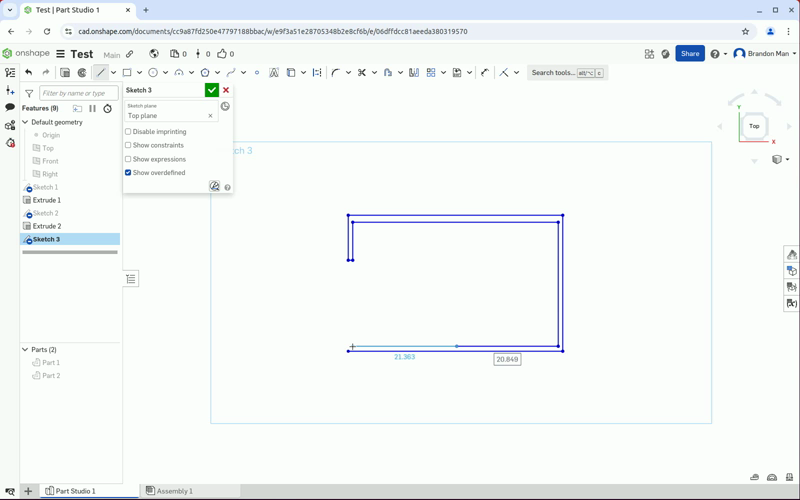
key_up(shift)
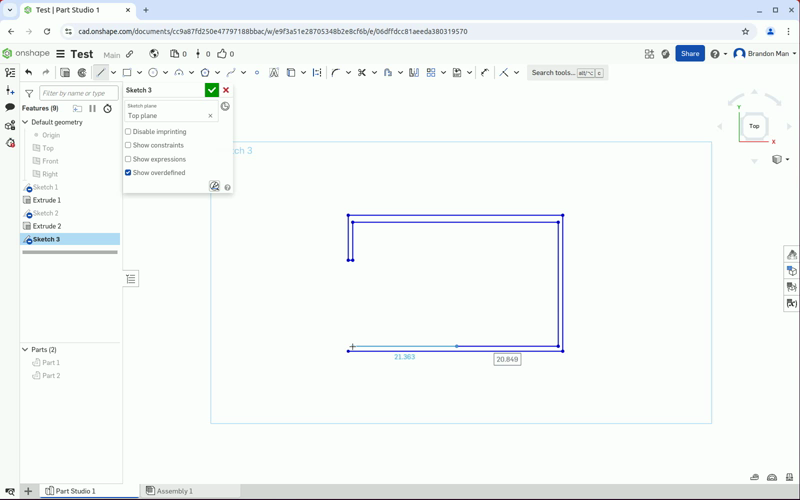
key_down(shift)
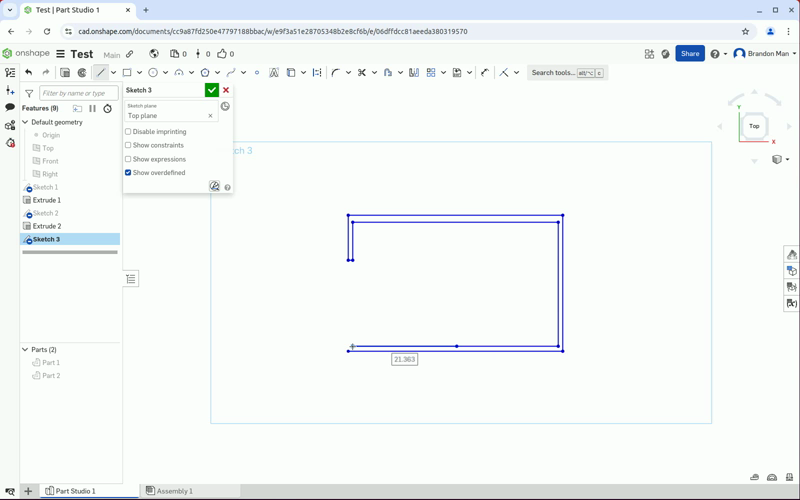
mouse_move(382, 346)
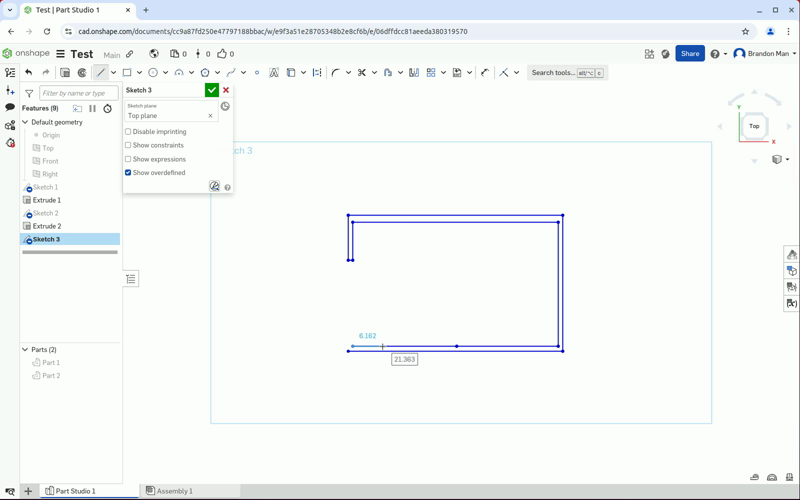
mouse_move(352, 305)
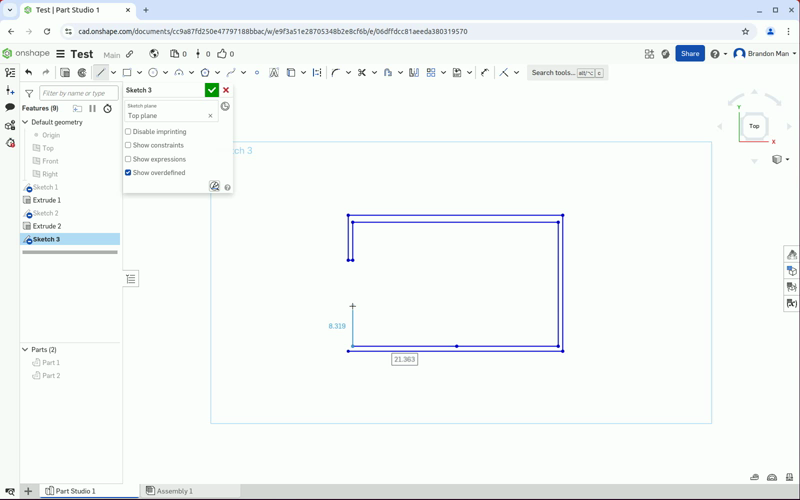
click(352, 305)
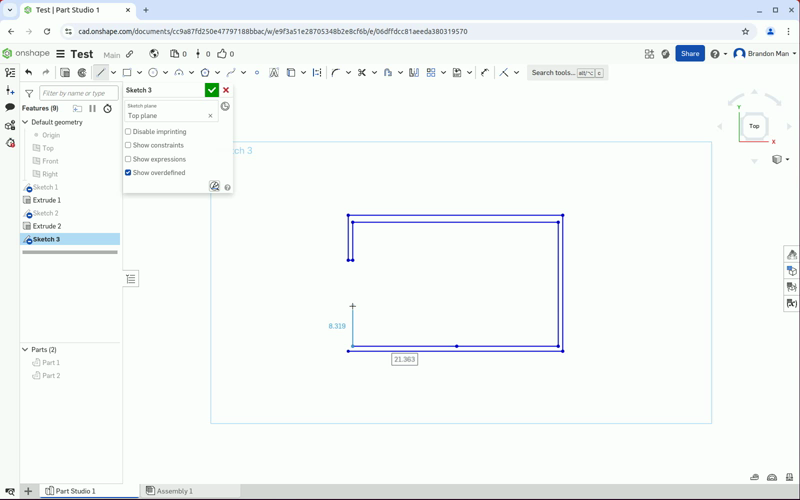
key_up(shift)
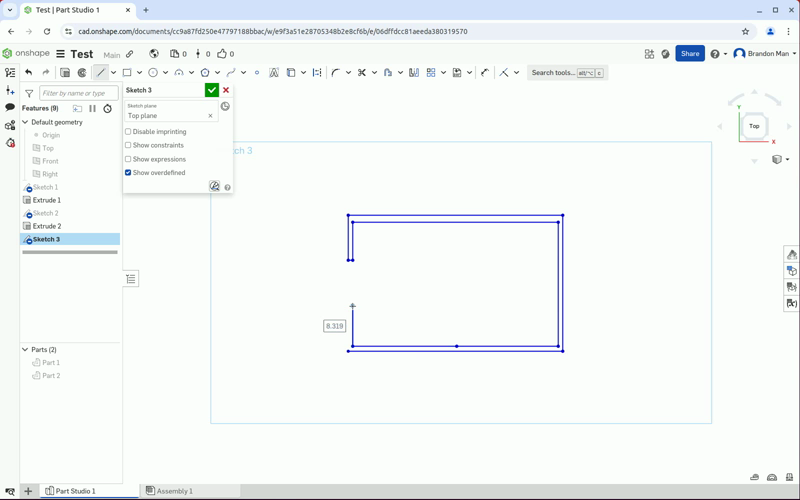
key_down(shift)
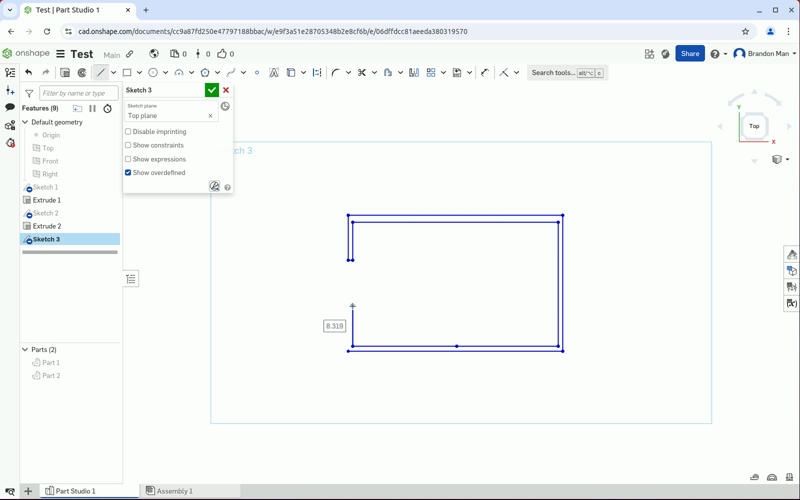
mouse_move(382, 305)
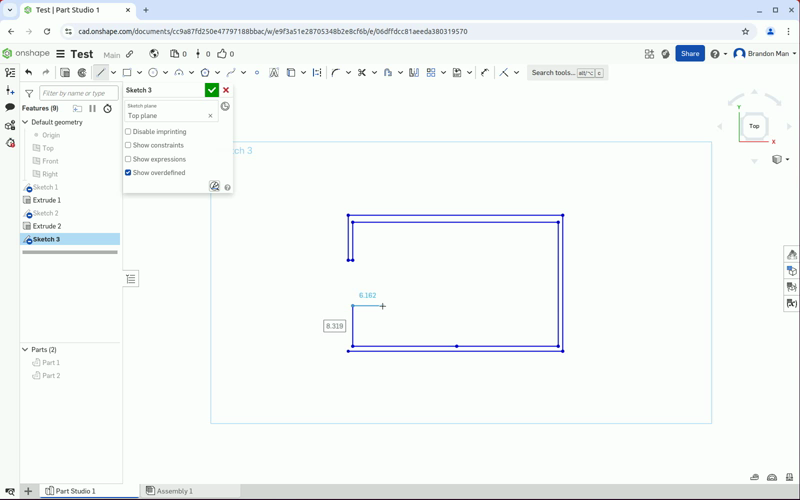
mouse_move(348, 305)
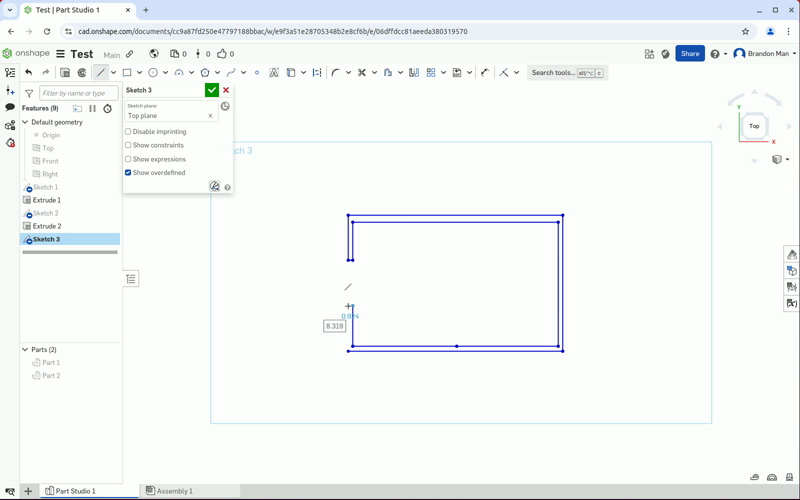
scroll(6)
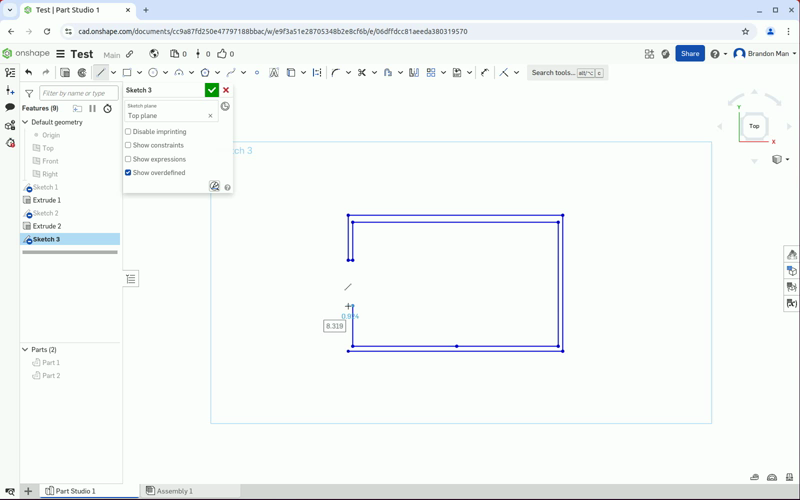
scroll(6)
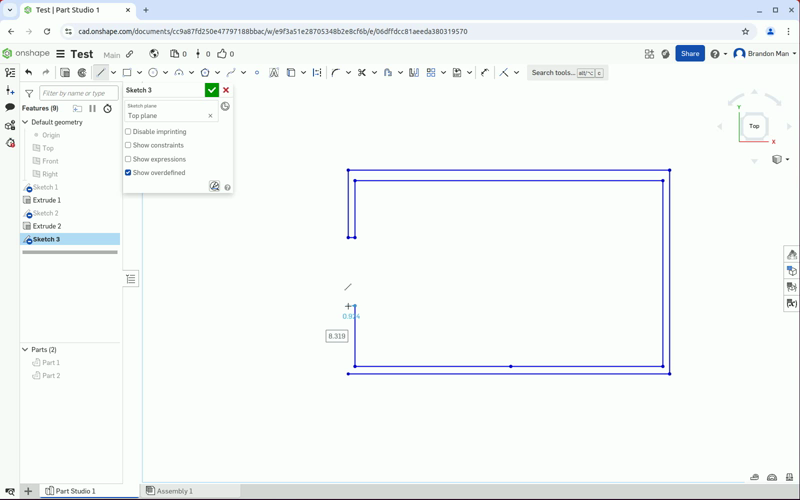
scroll(6)
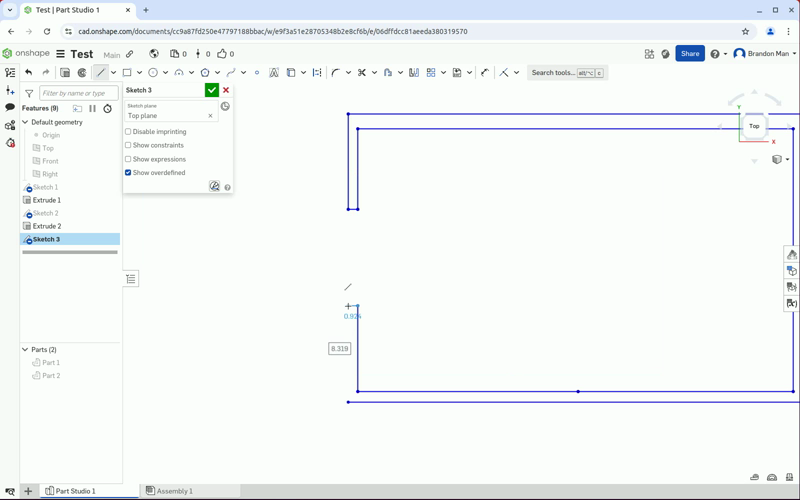
scroll(6)
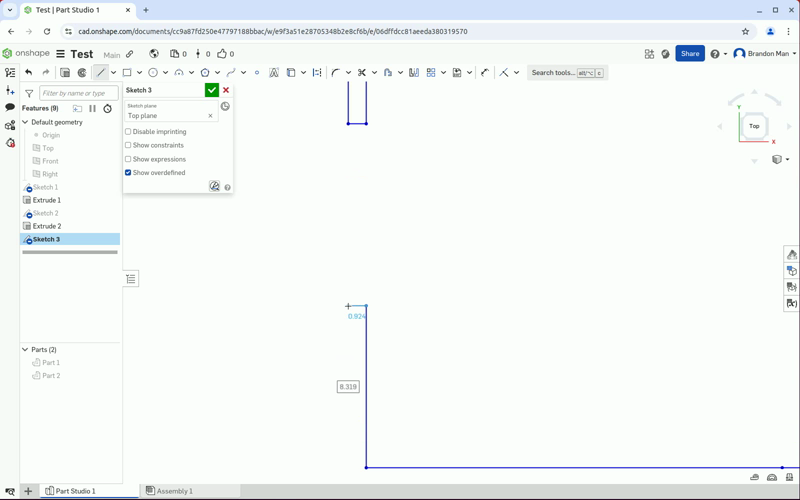
scroll(6)
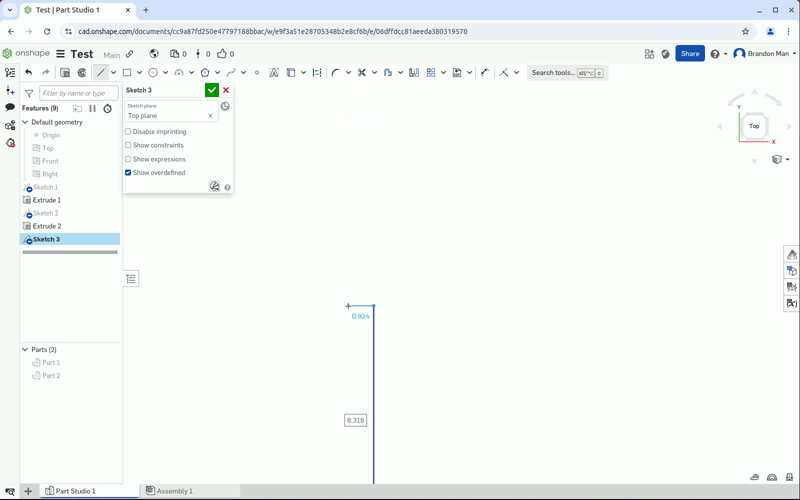
scroll(6)
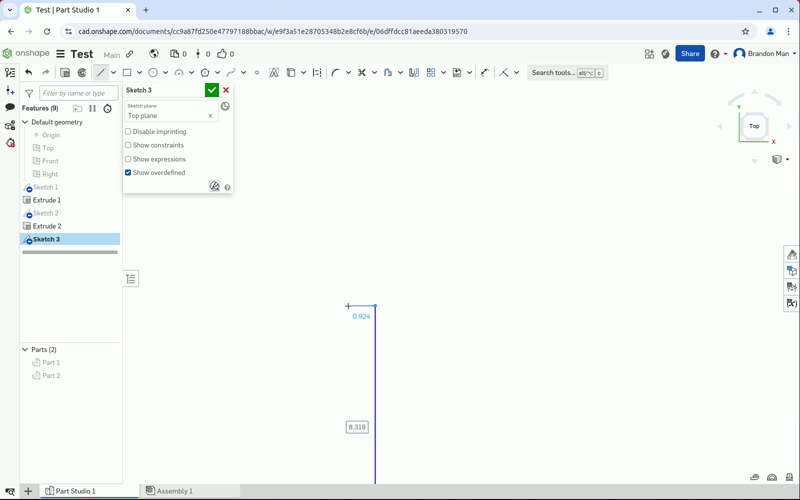
scroll(6)
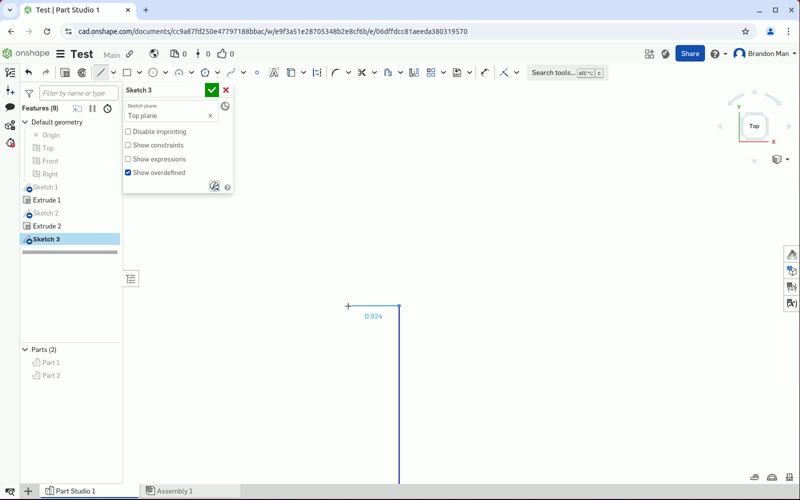
click(348, 305)
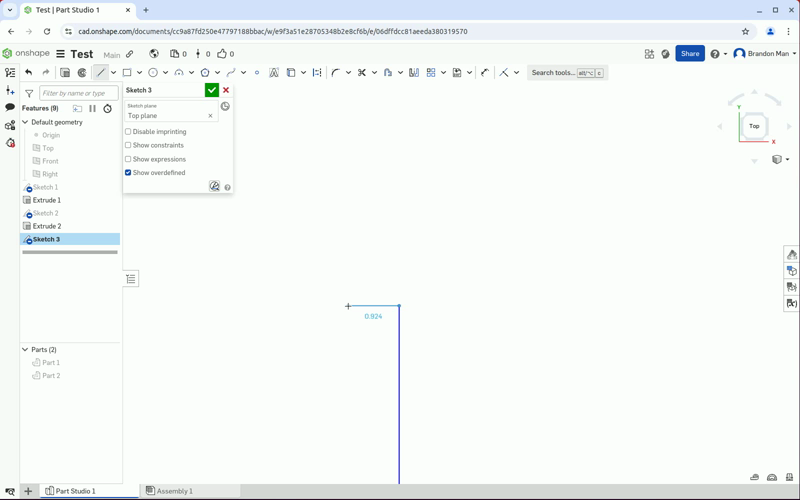
scroll(-6)
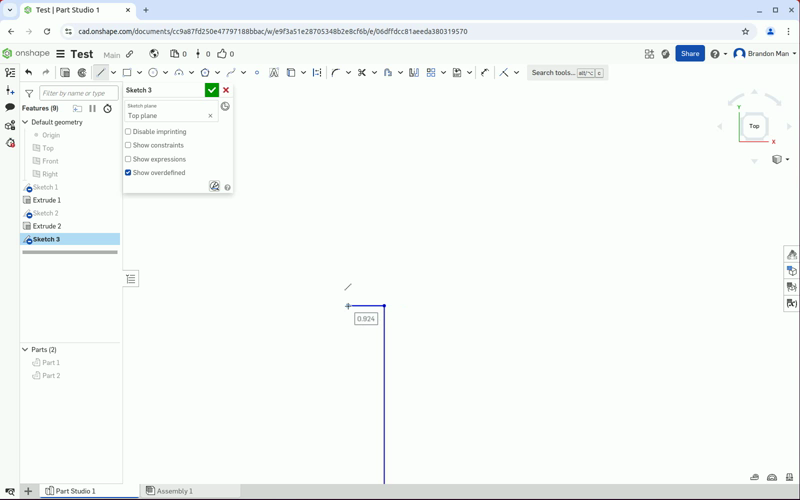
scroll(-6)
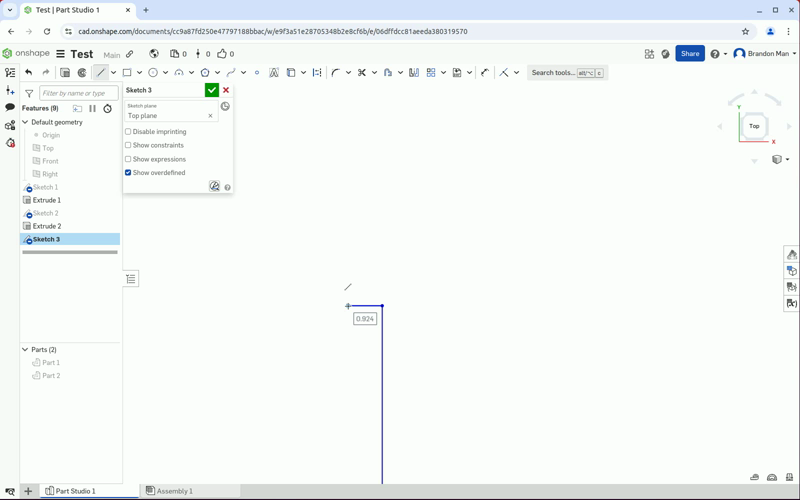
scroll(-6)
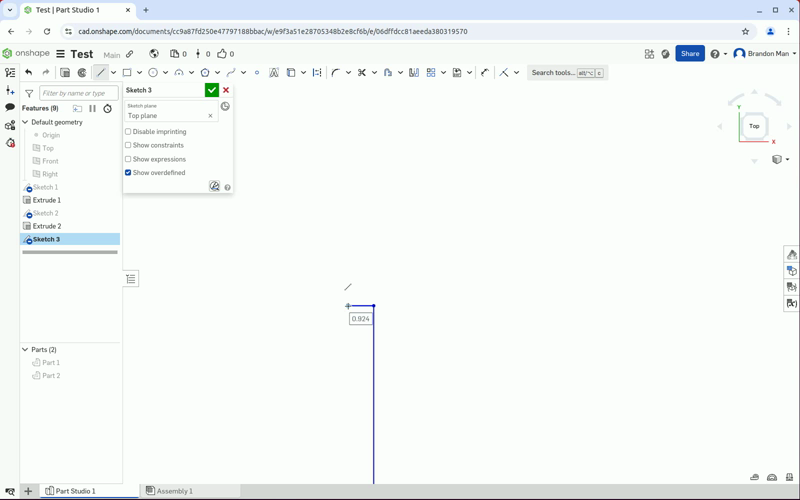
scroll(-6)
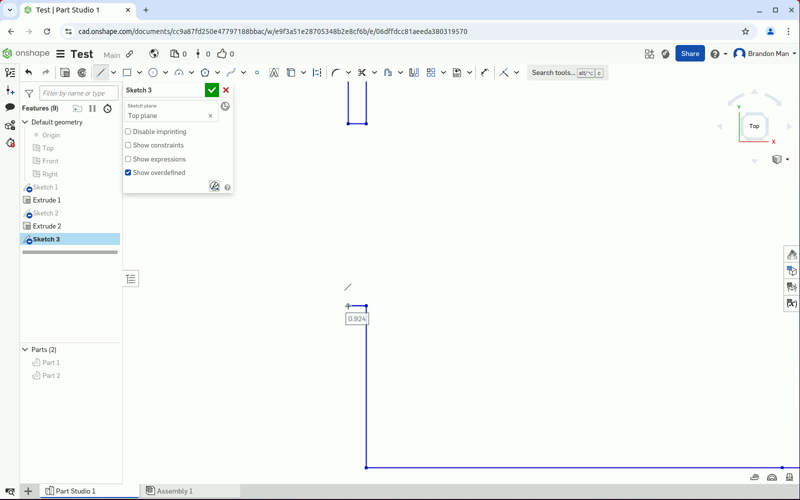
scroll(-6)
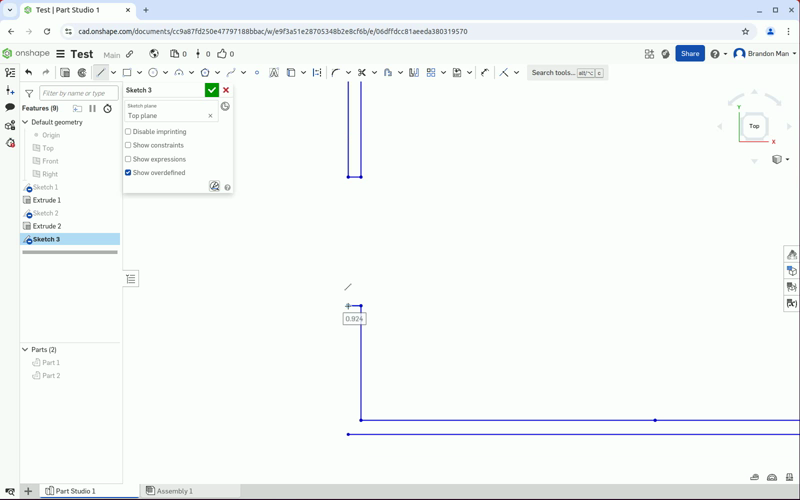
scroll(-6)
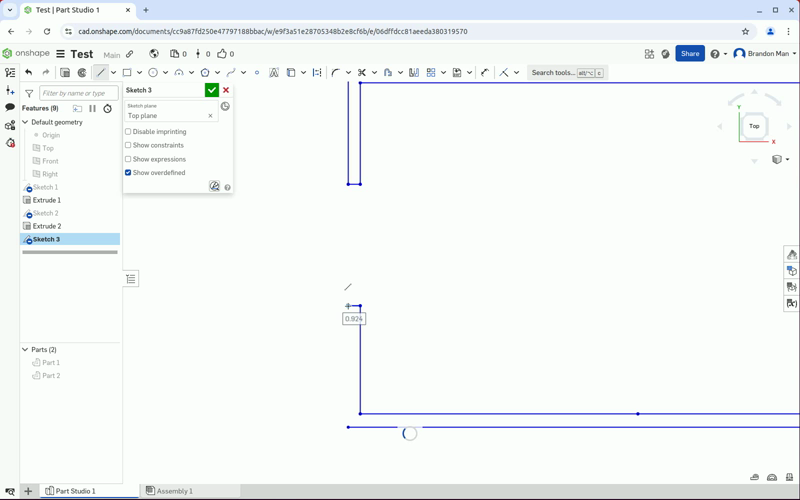
scroll(-6)
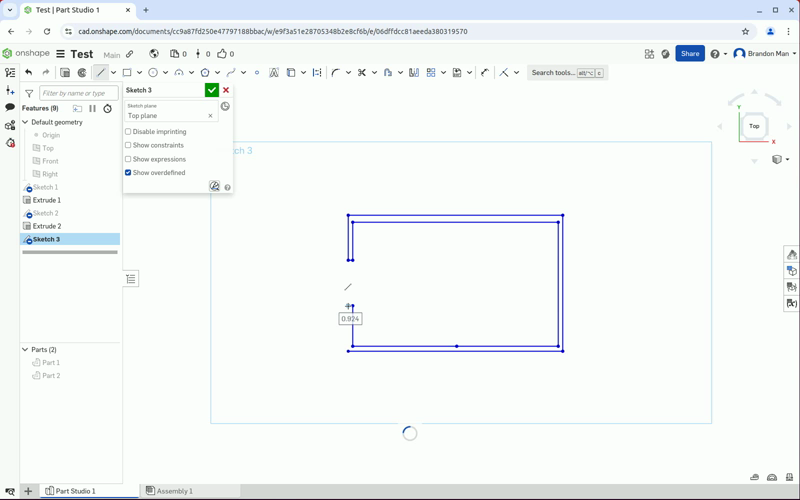
key_up(shift)
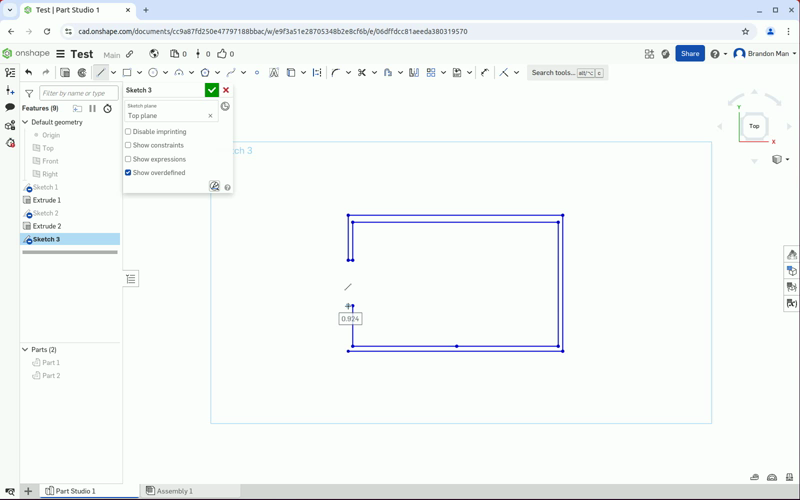
mouse_move(378, 305)
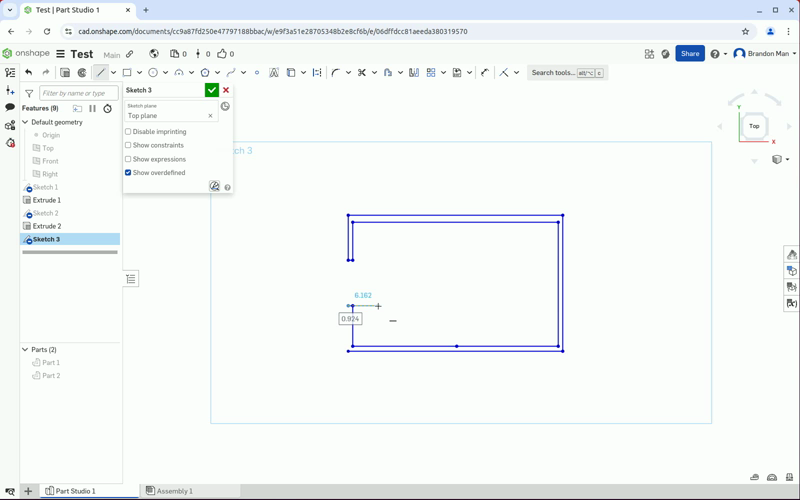
key_down(shift)
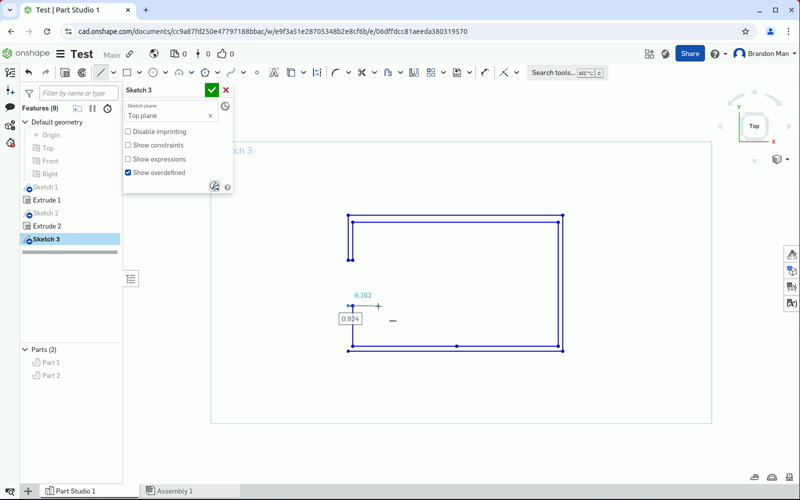
mouse_move(348, 351)
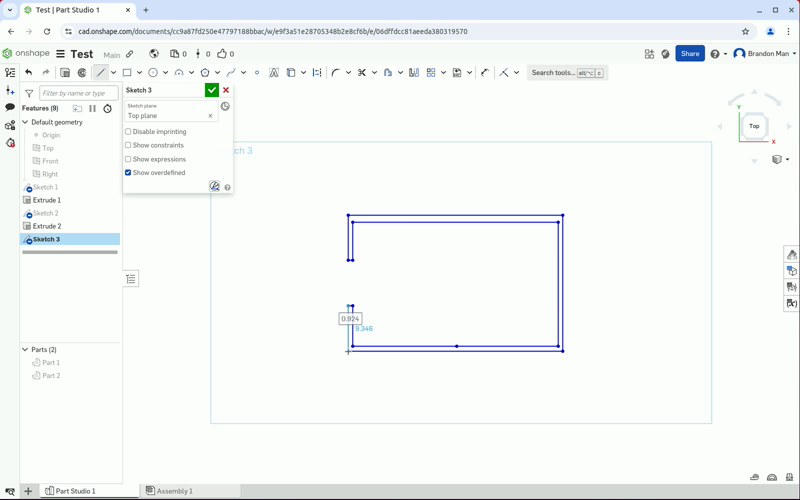
key_up(shift)
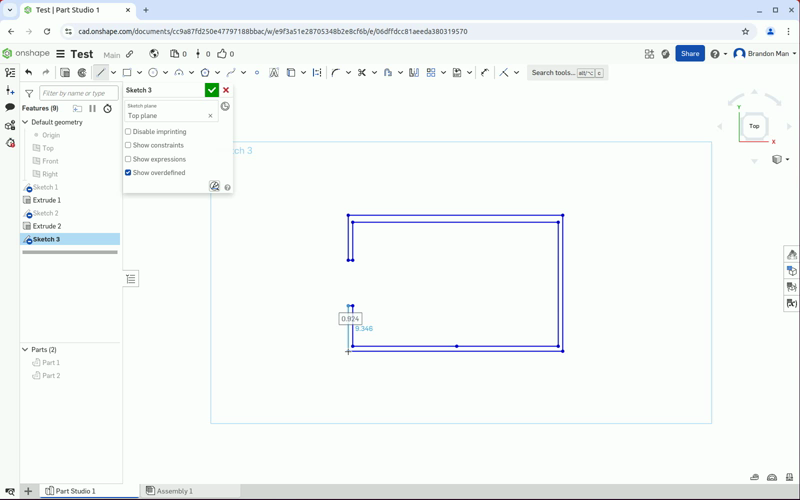
click(348, 351)
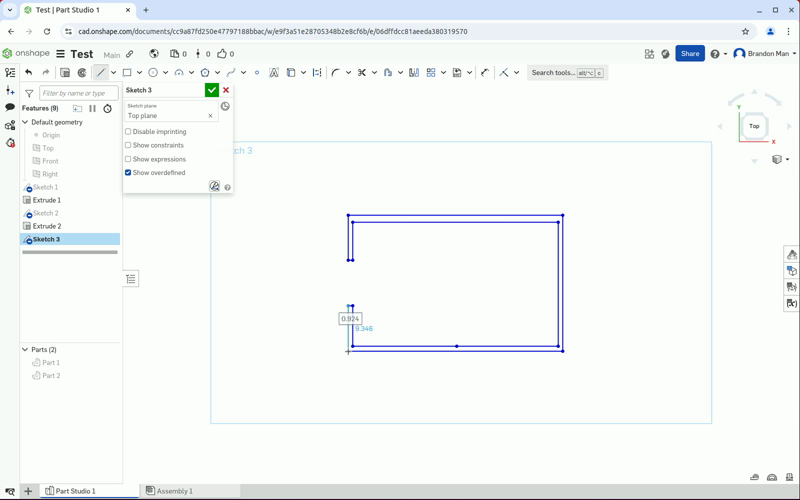
key(esc)
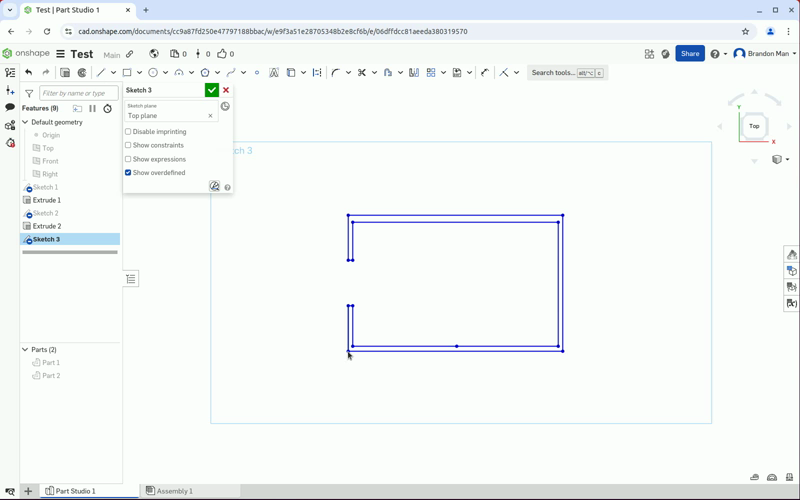
mouse_move(414, 218)
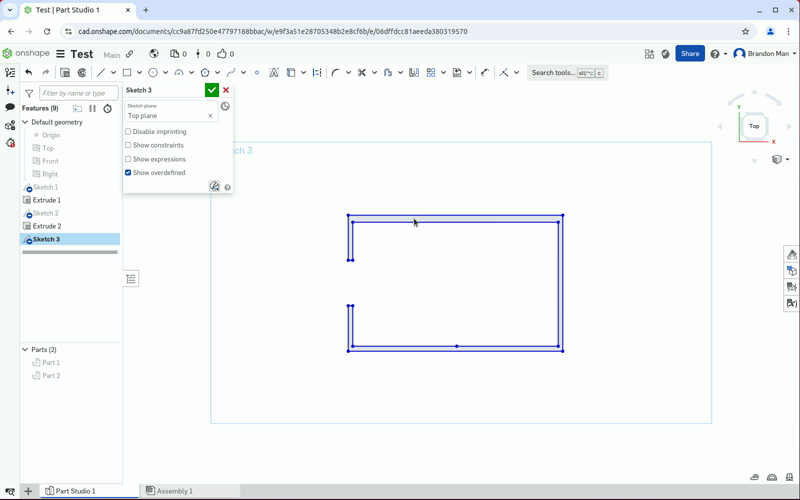
click(414, 218)
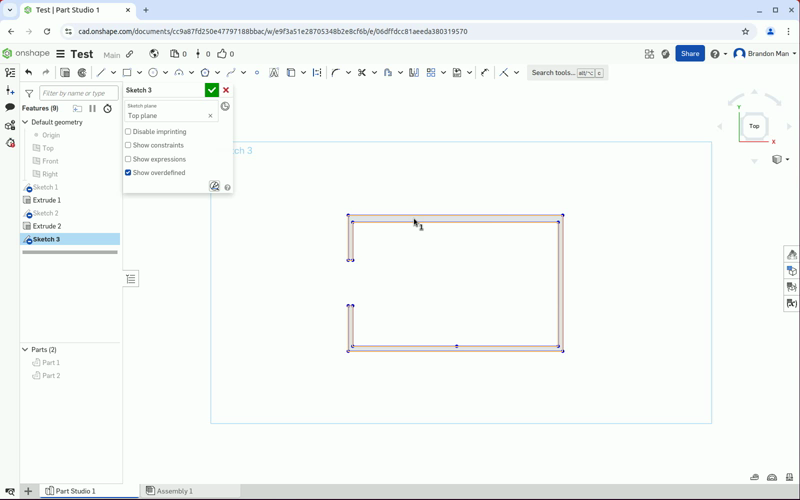
mouse_move(73, 352)
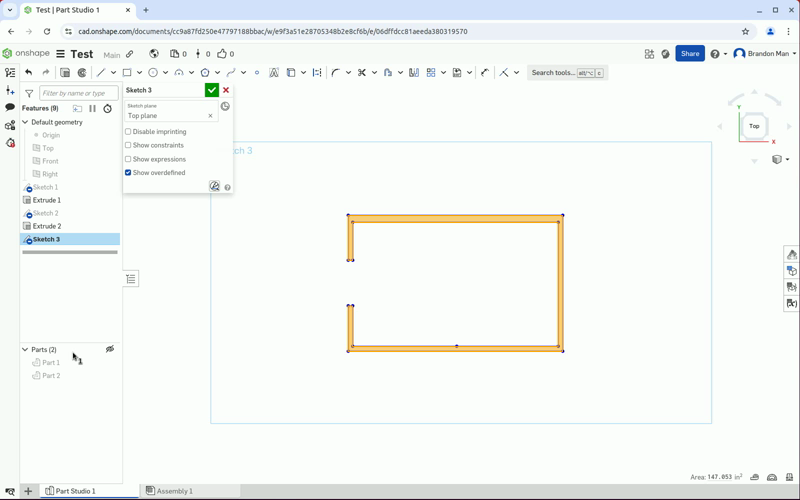
key(shift+y)
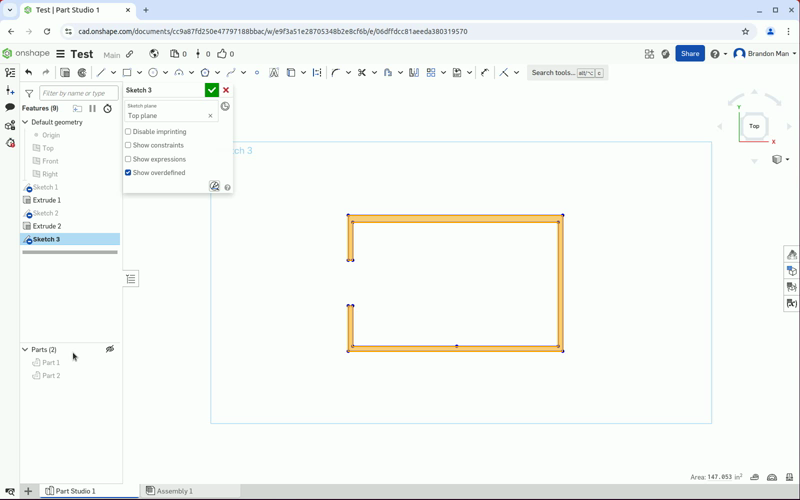
key(shift+e)
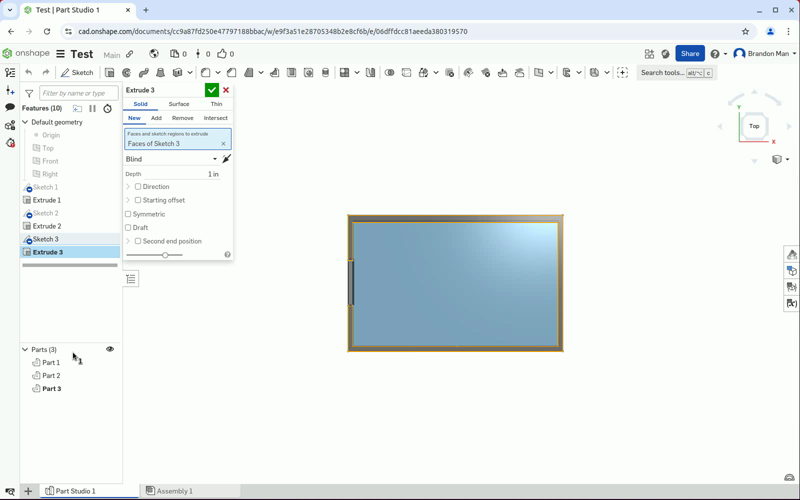
mouse_move(143, 106)
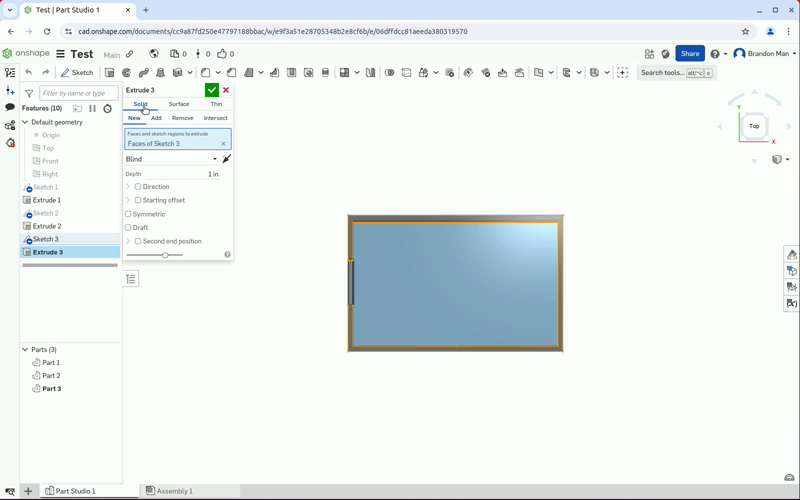
click(143, 106)
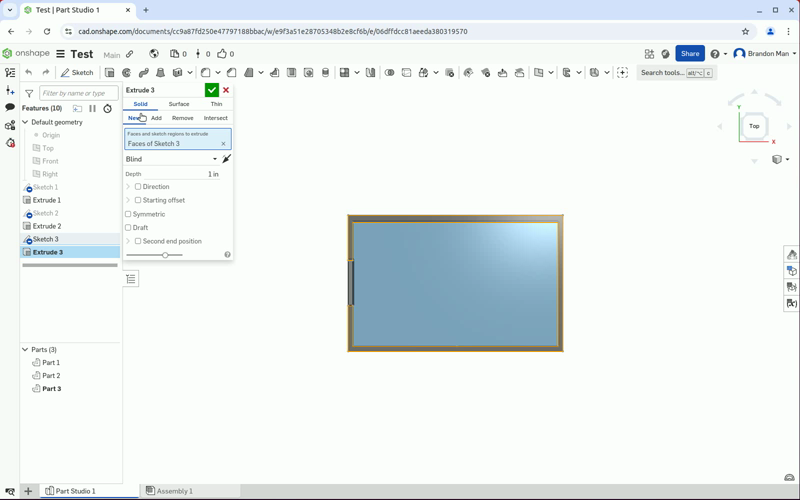
mouse_move(137, 120)
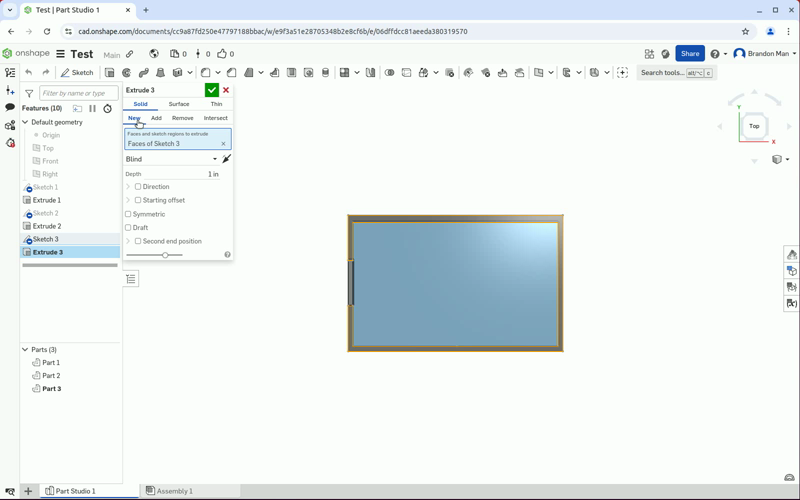
click(137, 120)
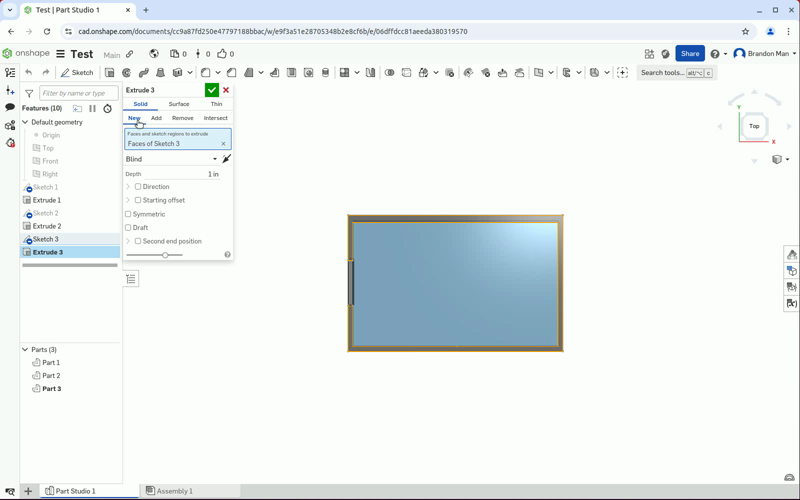
key(tab, 4)
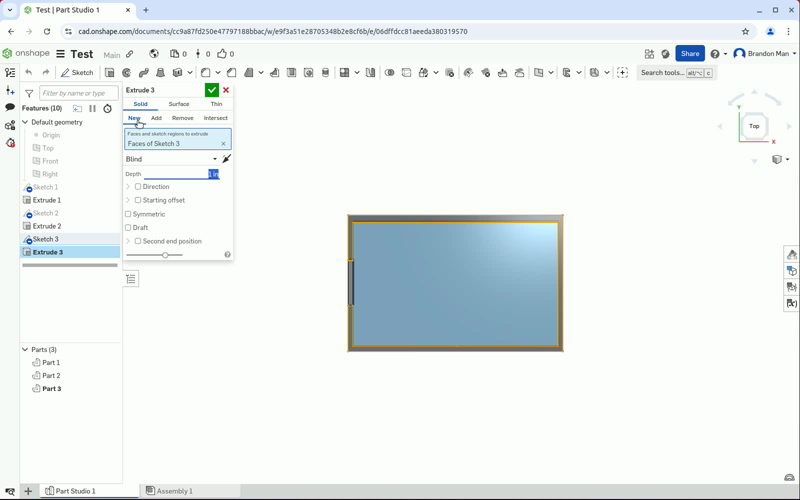
text(8.184)
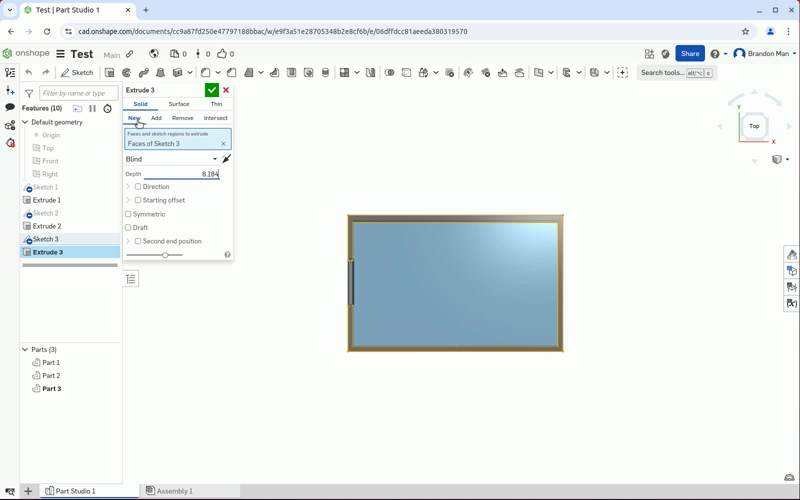
key(enter)
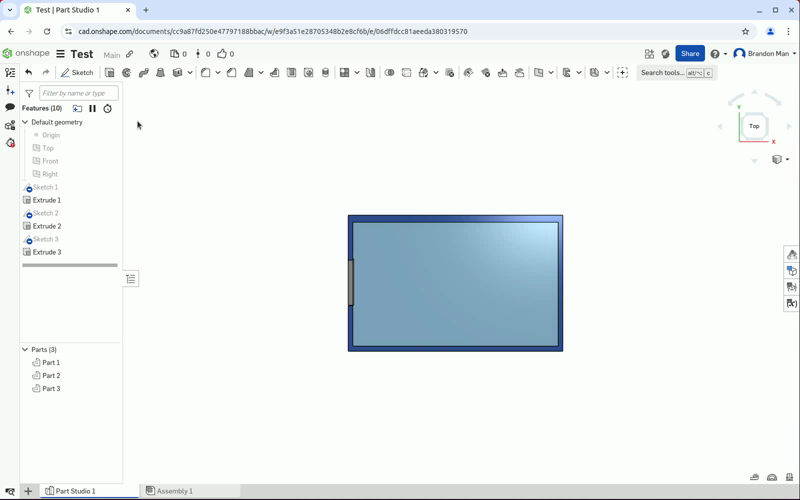
key(shift+h)
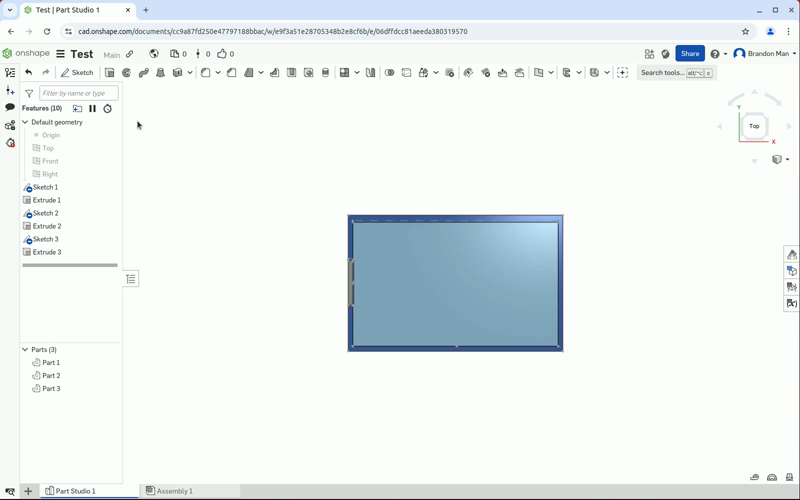
key(shift+h)
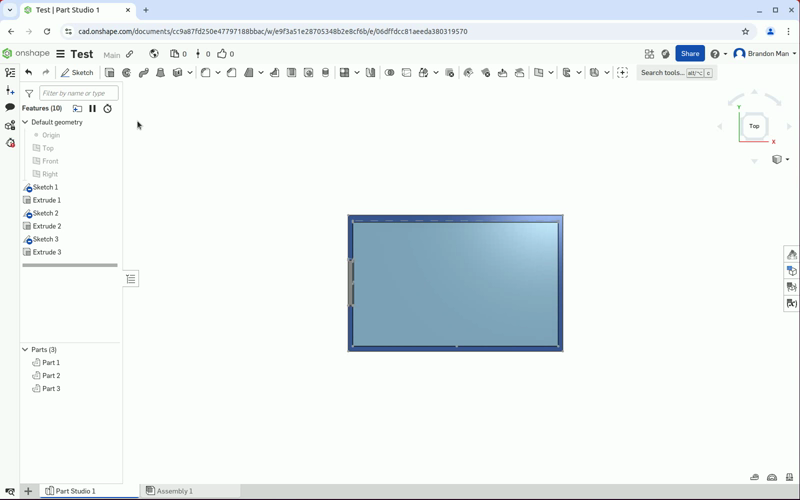
key(shift+7)
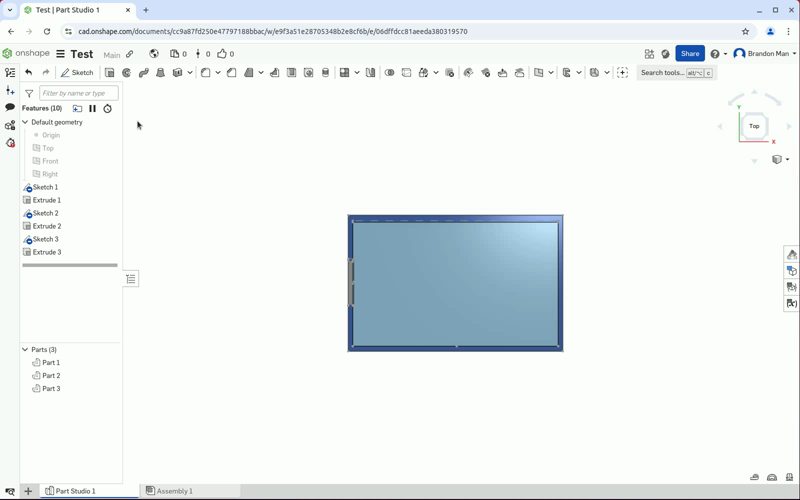
key(up, 3)
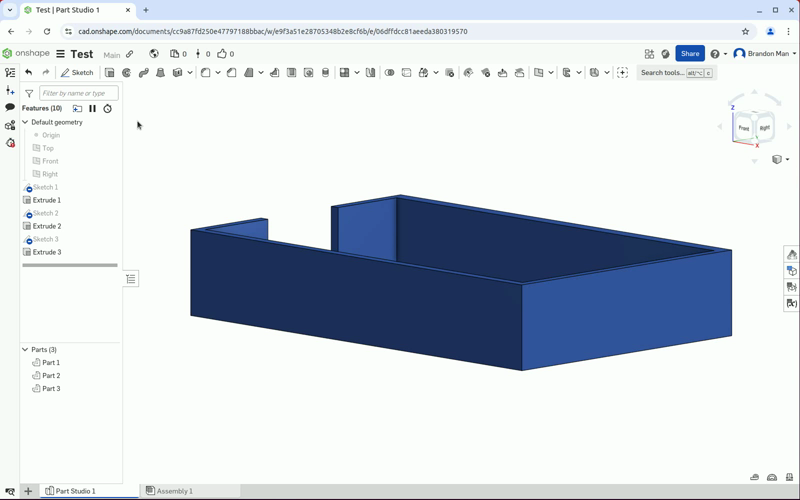
key(left, 3)
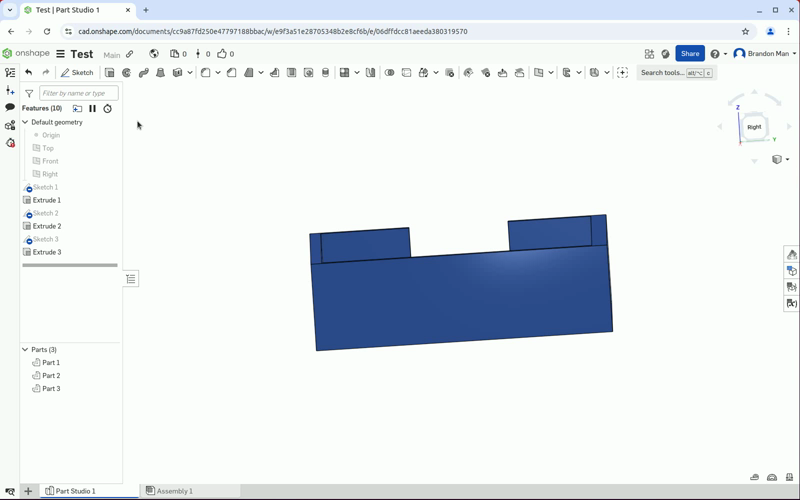
key(right, 3)
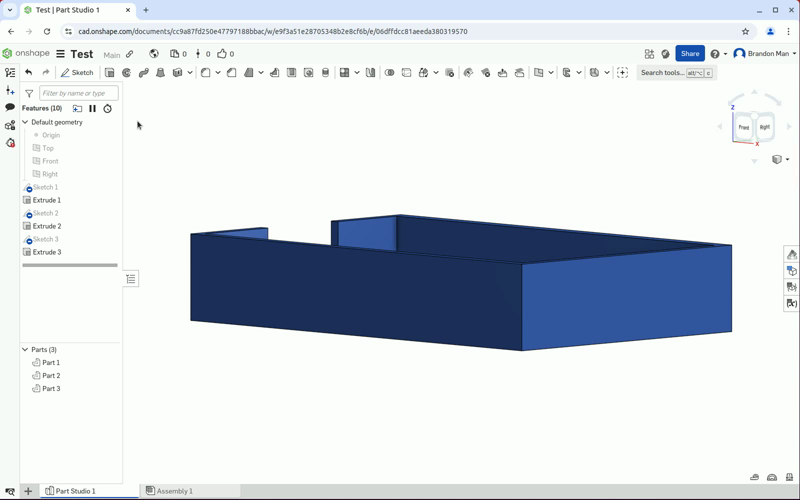
key(down, 3)
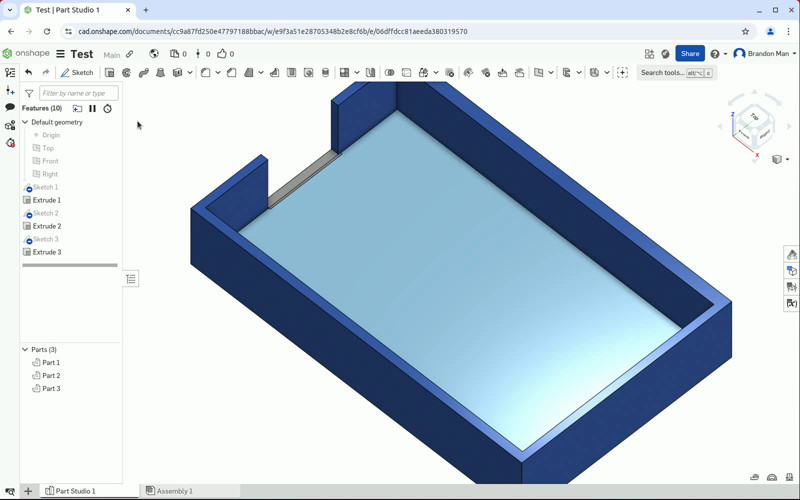
mouse_move(73, 189)
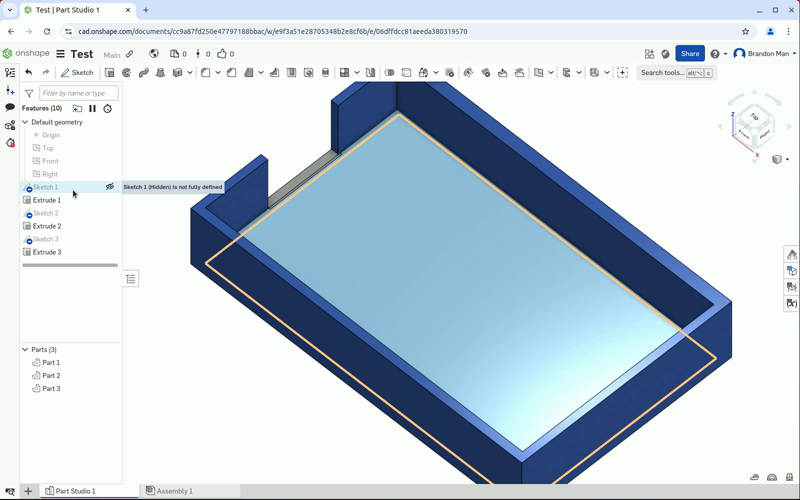
click(73, 189)